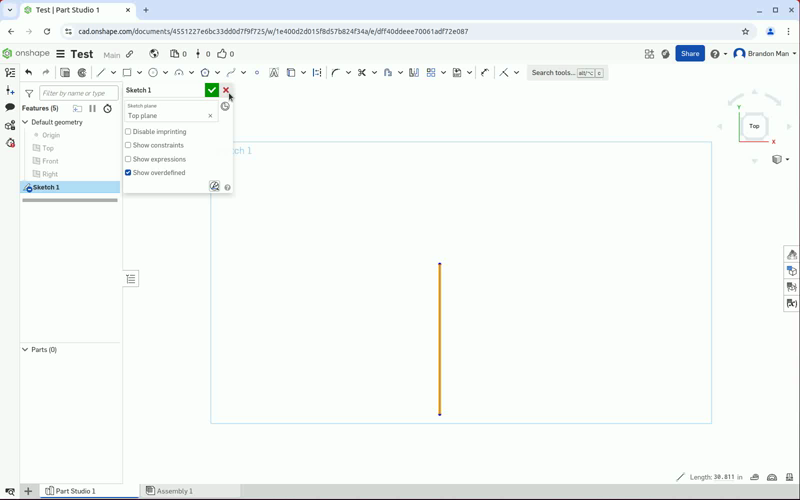
key(shift+h)
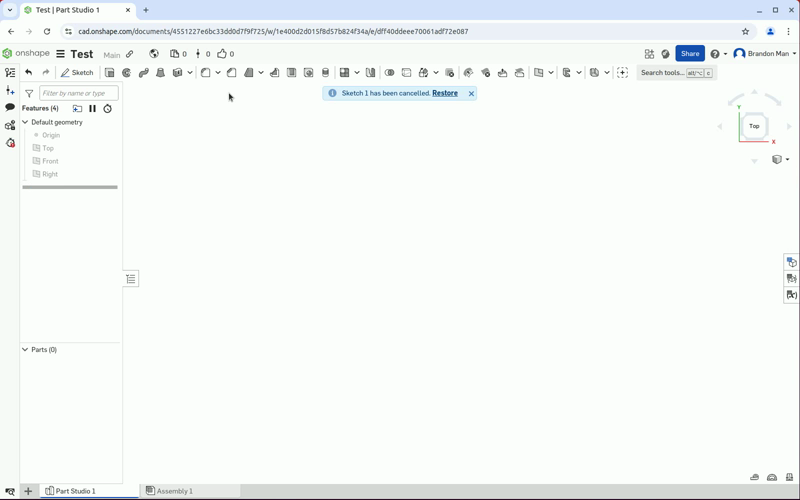
mouse_move(73, 352)
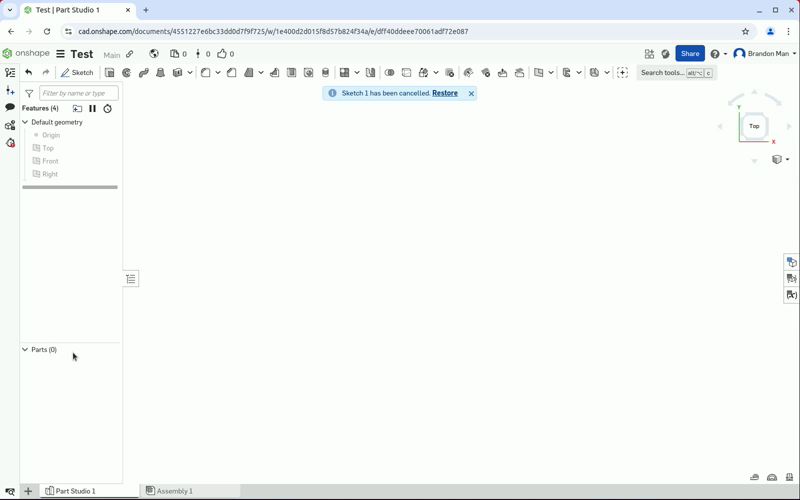
key(y)
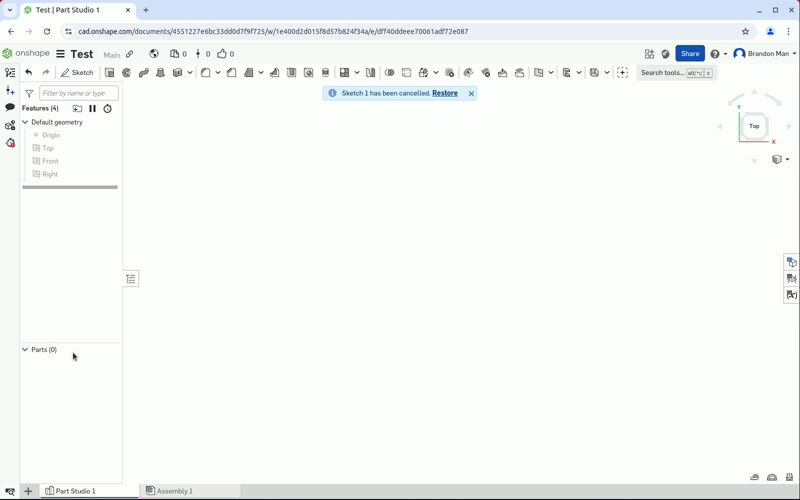
key(shift+p)
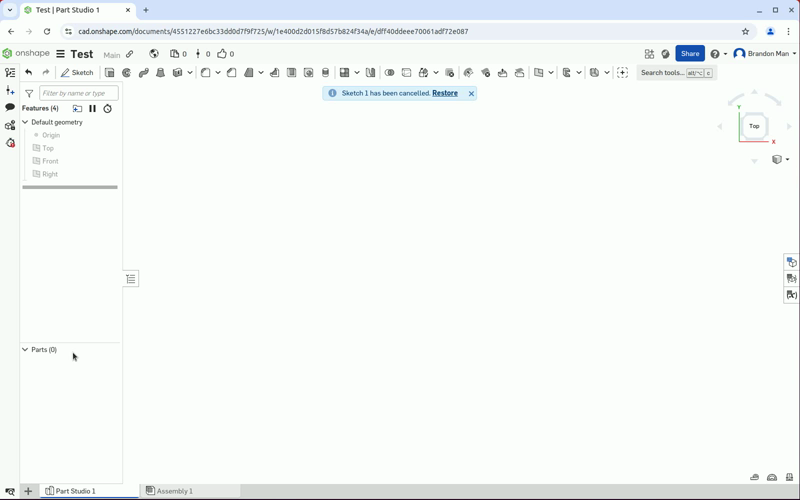
key(space)
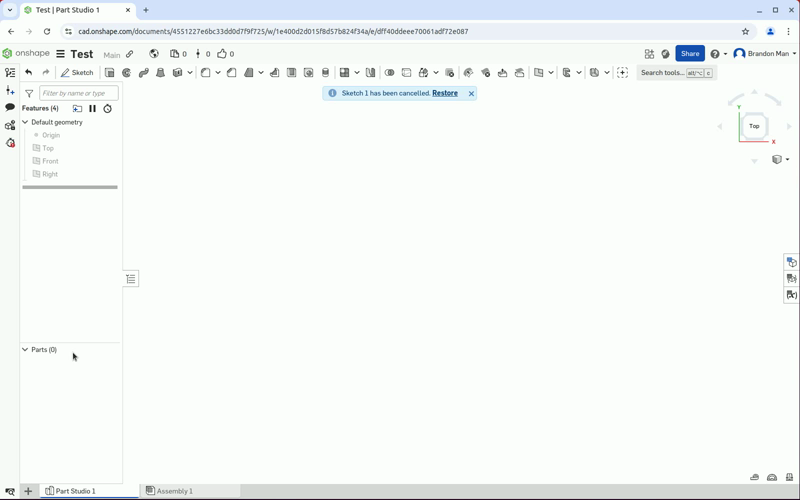
key_down(shift)
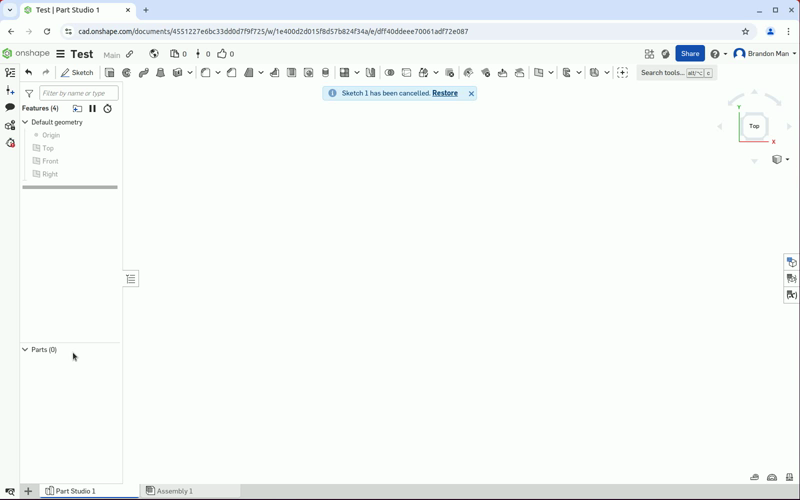
key(up)
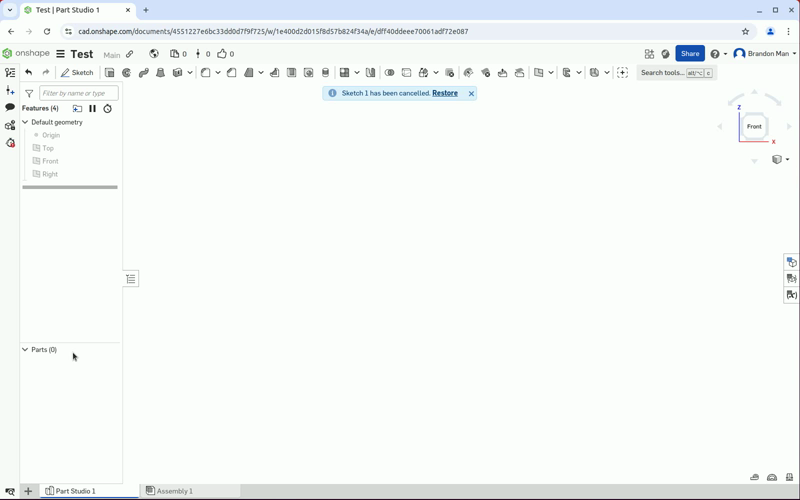
key_up(shift)
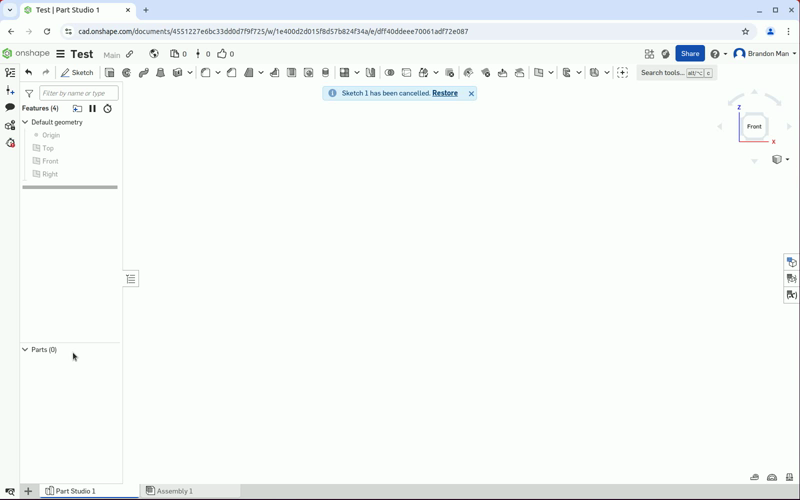
mouse_move(73, 352)
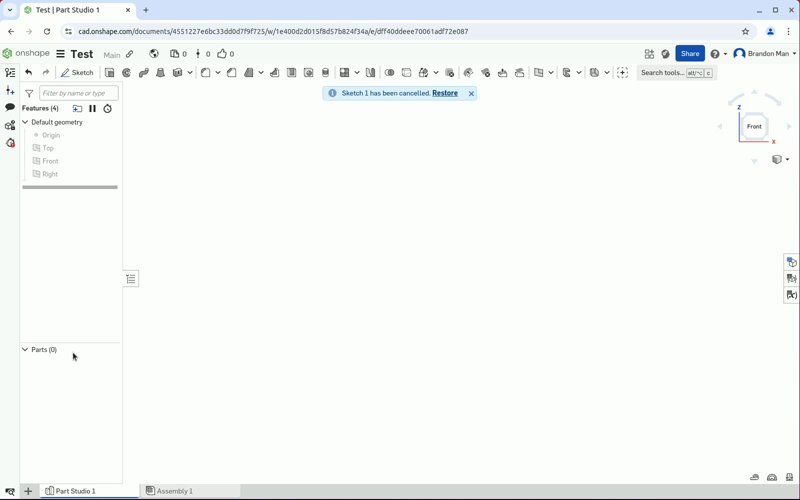
key(shift+y)
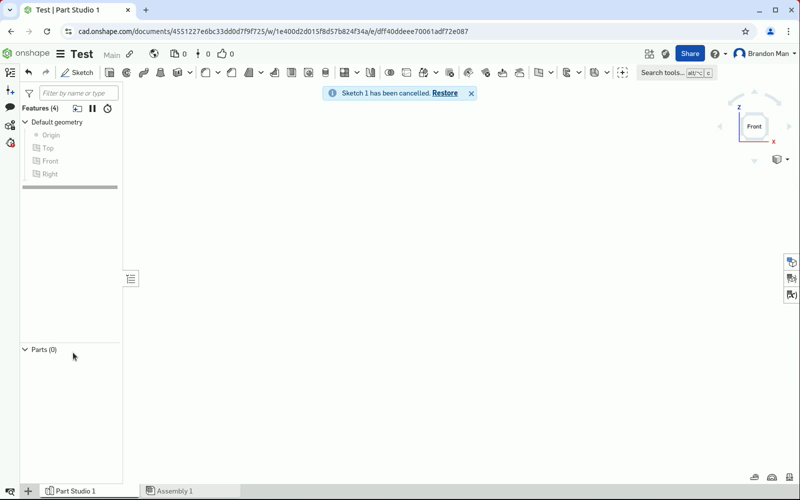
key(shift+s)
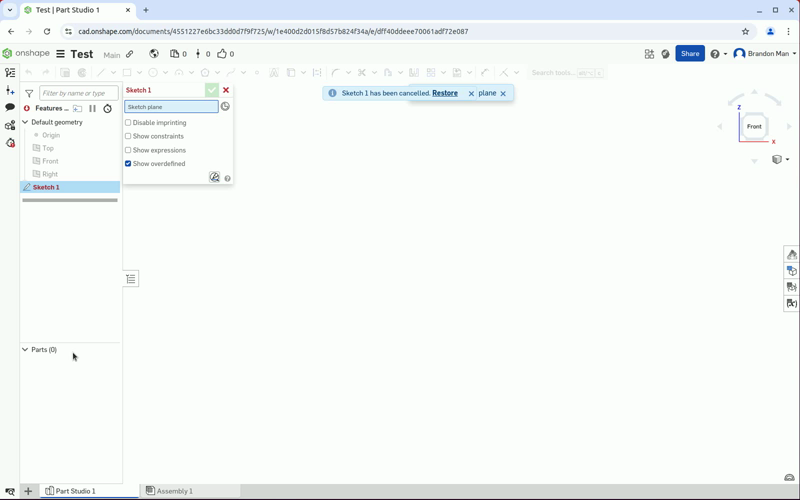
mouse_move(73, 163)
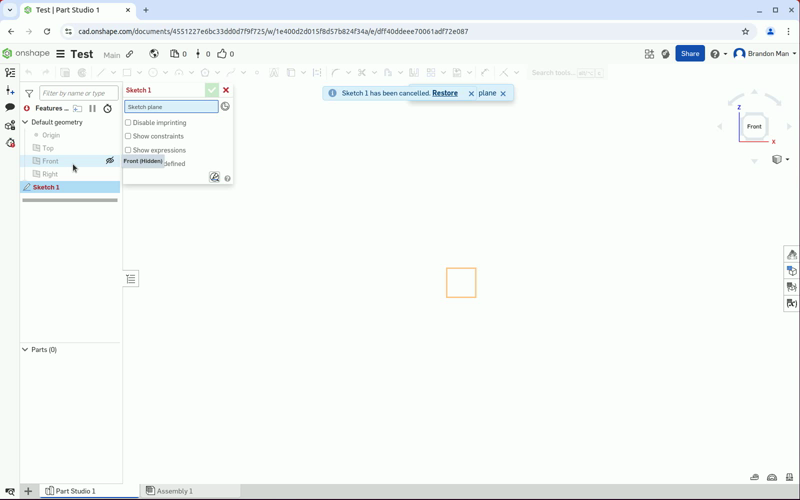
click(73, 163)
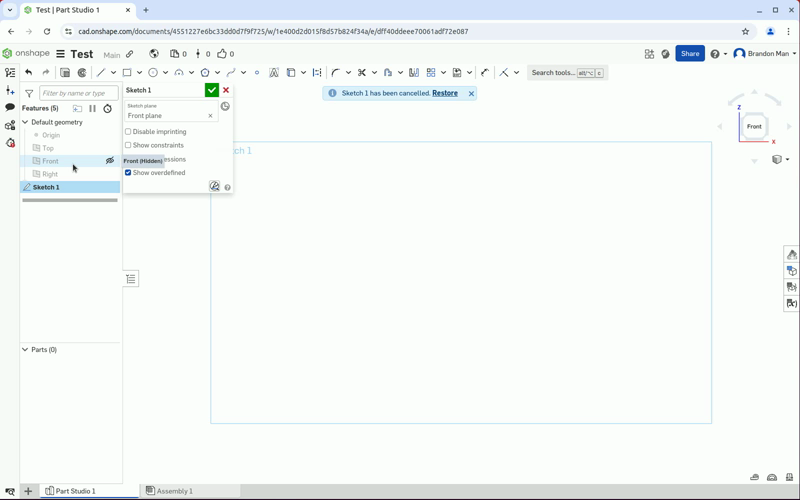
mouse_move(73, 352)
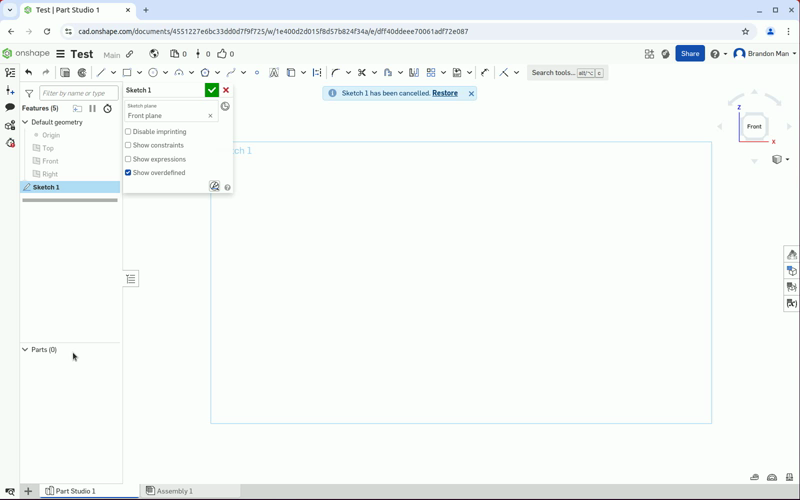
key(y)
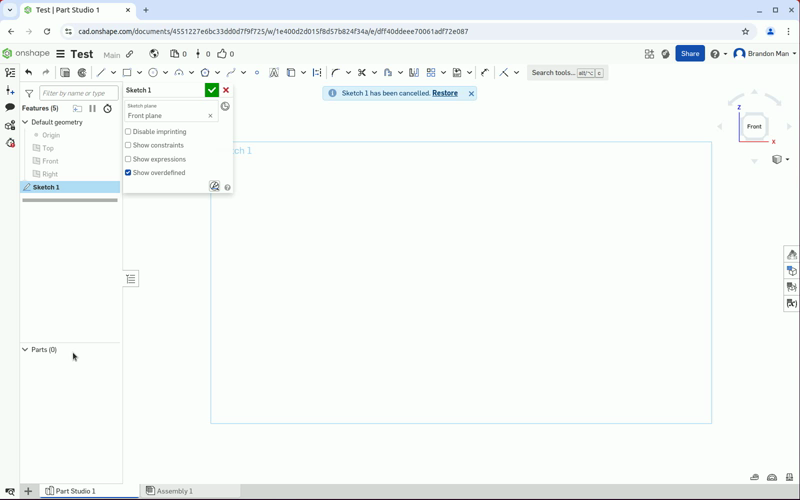
key(l)
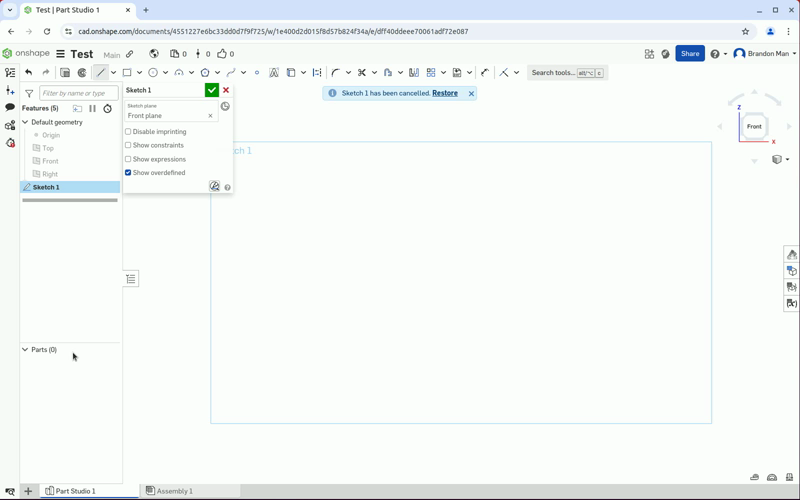
key_down(shift)
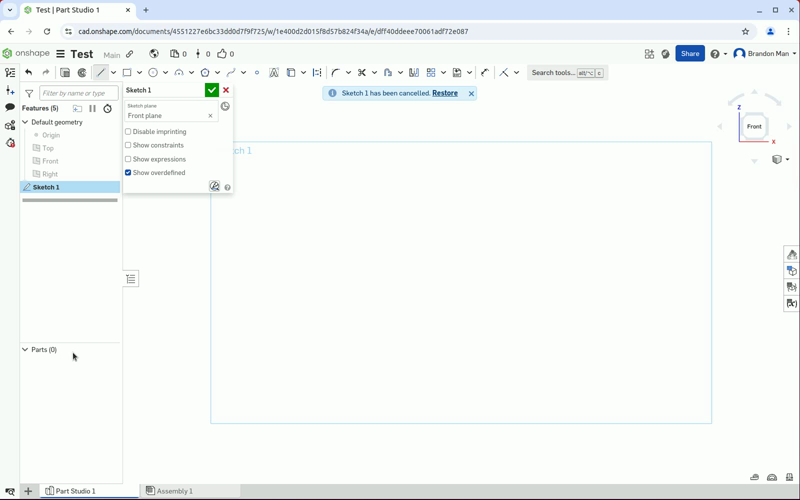
mouse_move(460, 282)
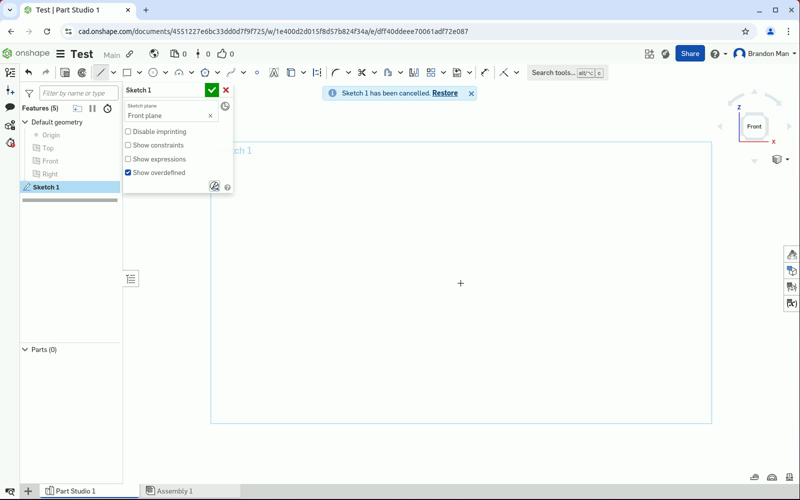
click(460, 282)
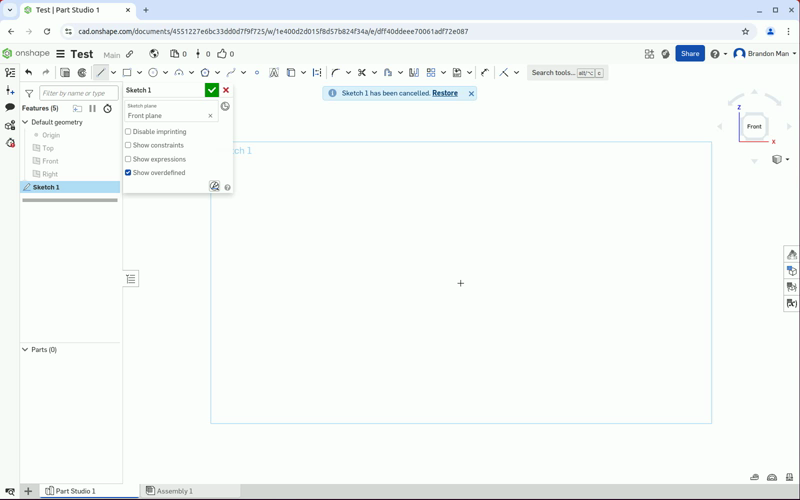
key_up(shift)
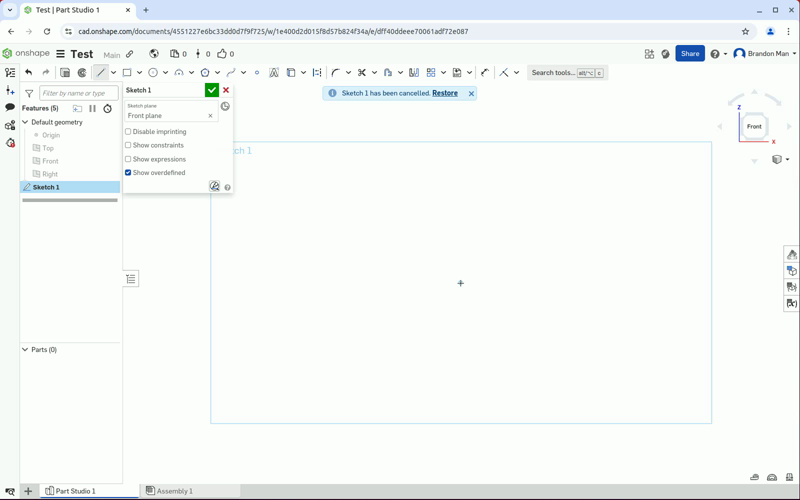
key_down(shift)
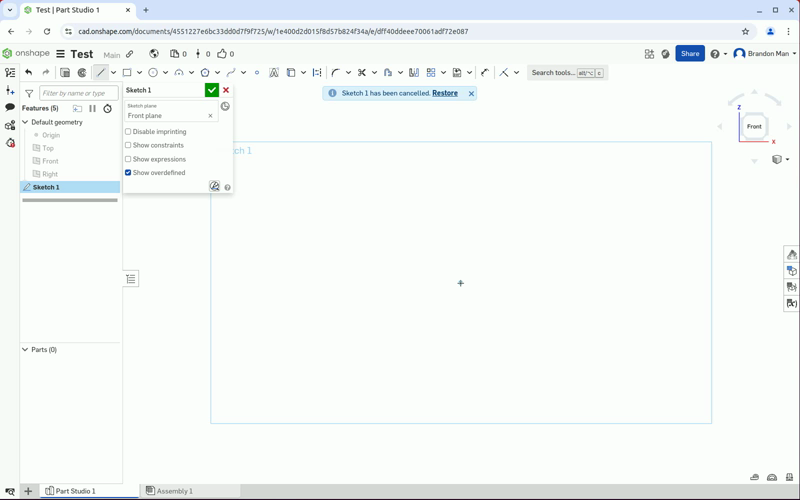
mouse_move(572, 282)
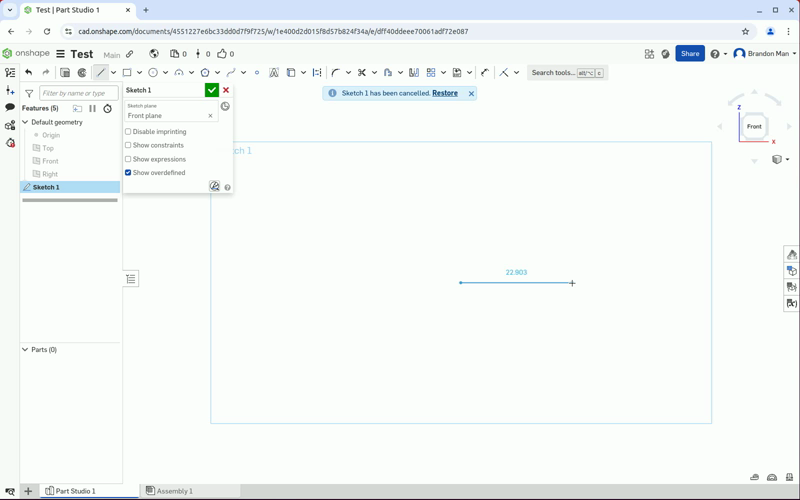
click(572, 282)
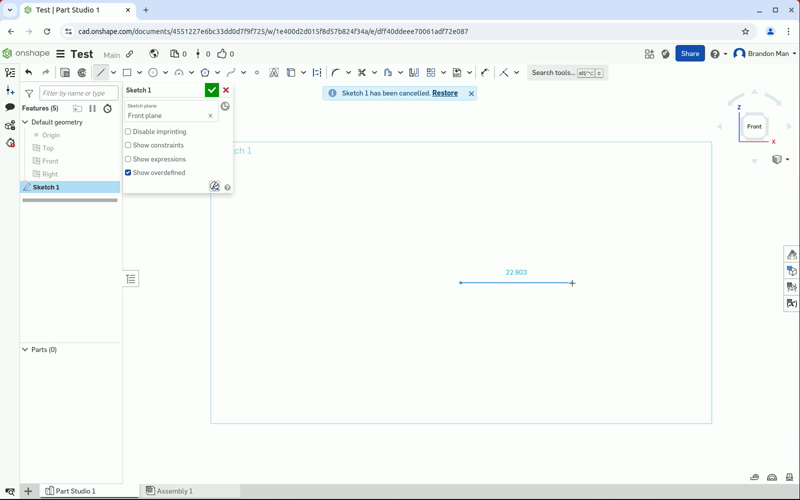
key_up(shift)
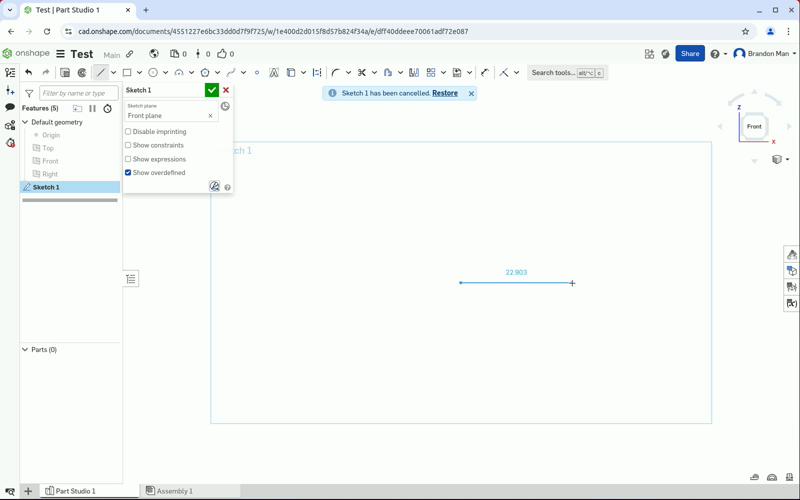
key_down(shift)
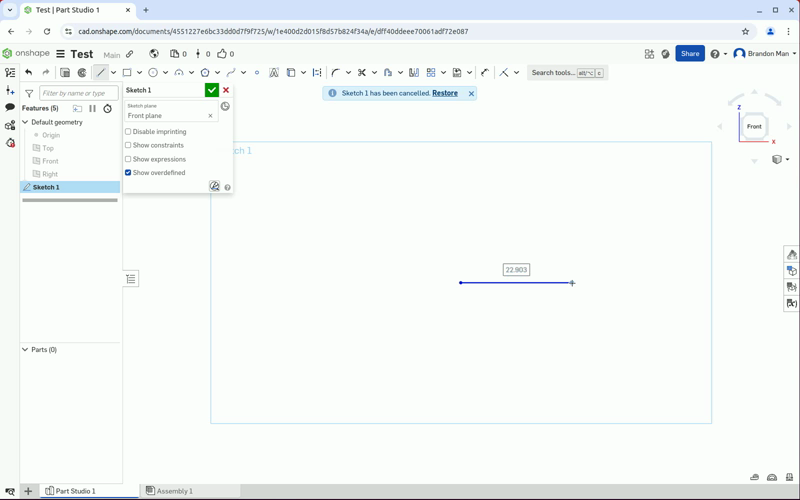
mouse_move(589, 282)
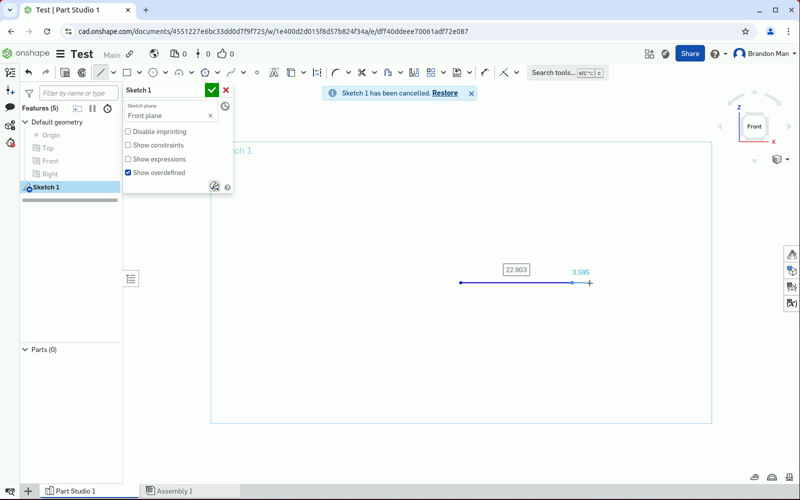
mouse_move(572, 274)
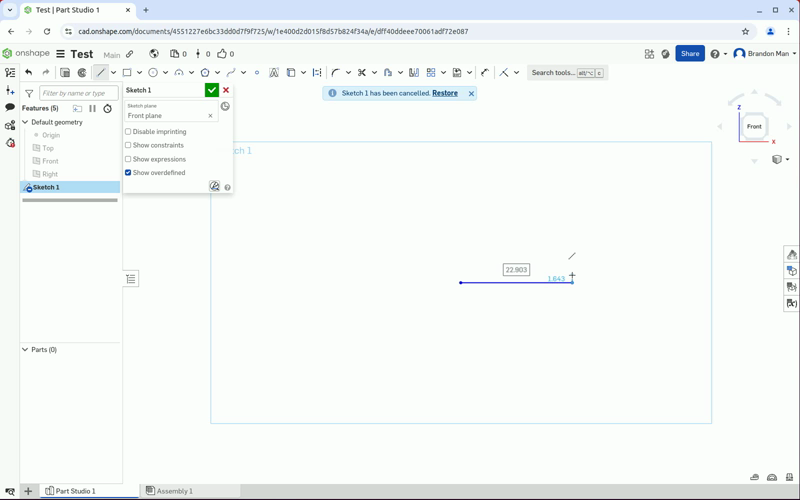
click(572, 274)
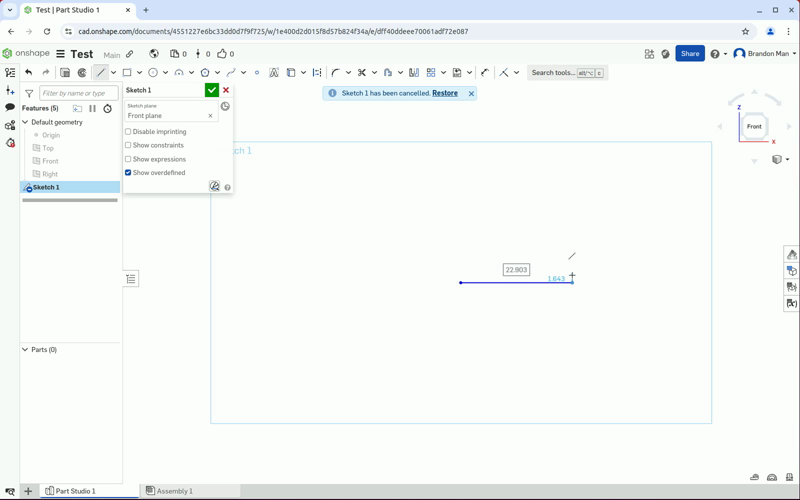
key_up(shift)
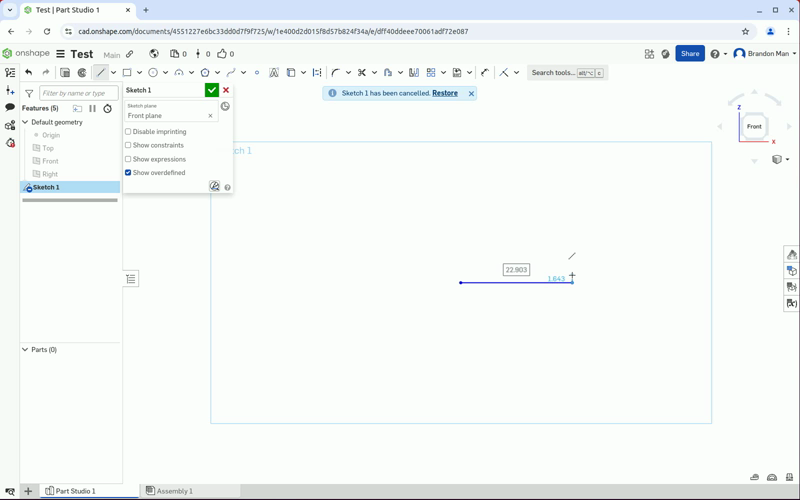
key_down(shift)
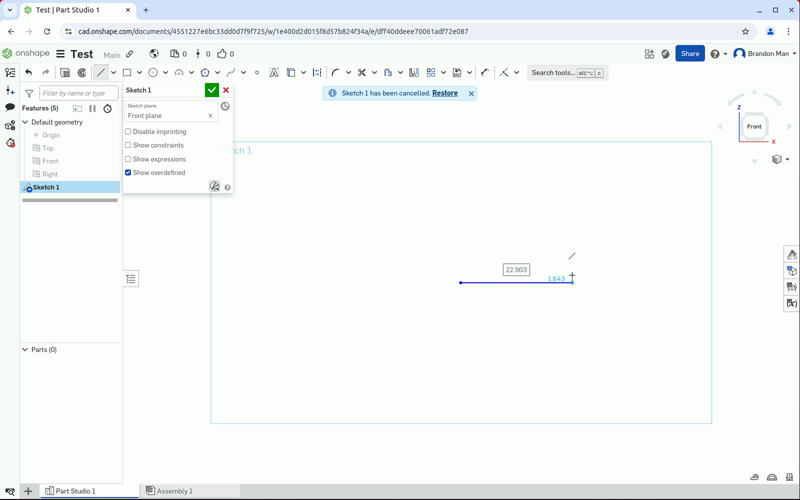
mouse_move(460, 274)
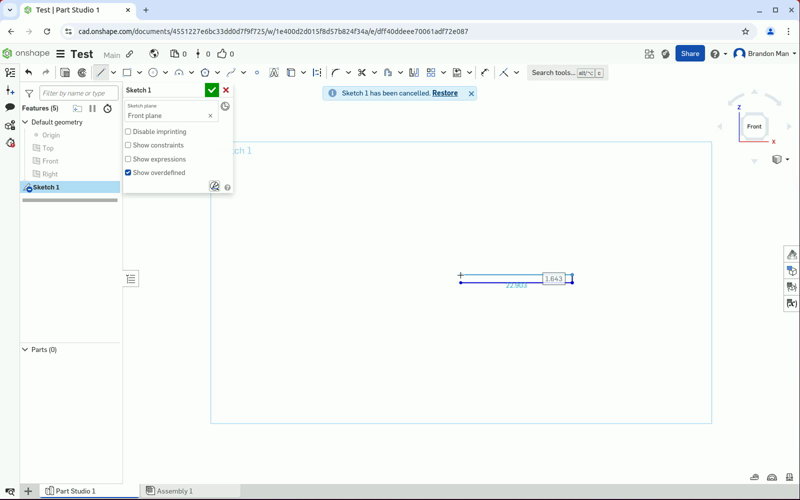
click(460, 274)
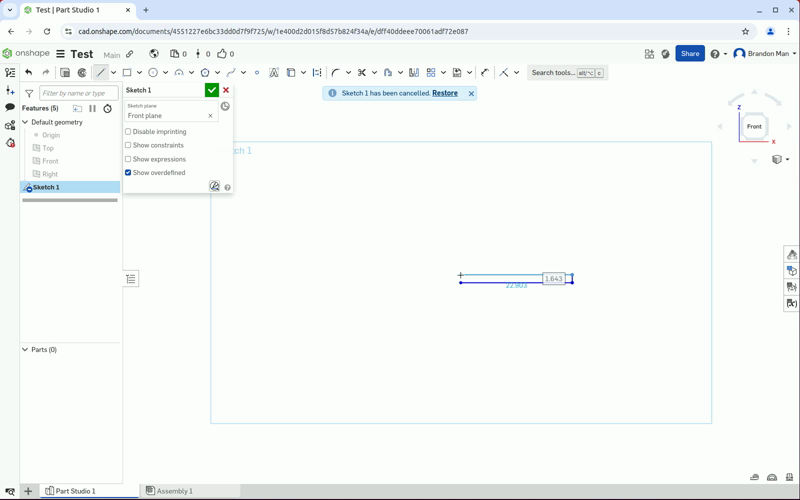
key_up(shift)
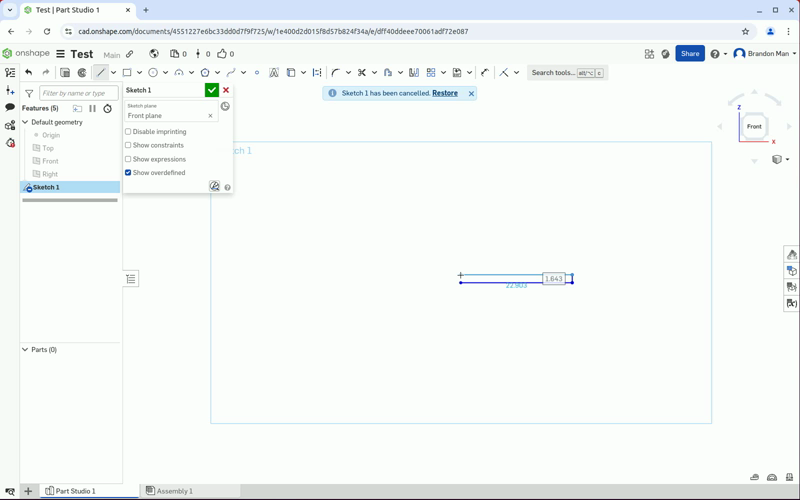
mouse_move(490, 274)
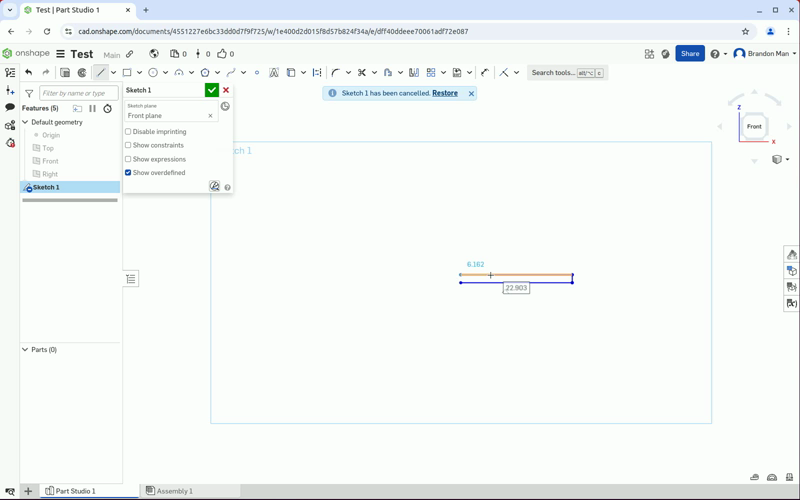
key_down(shift)
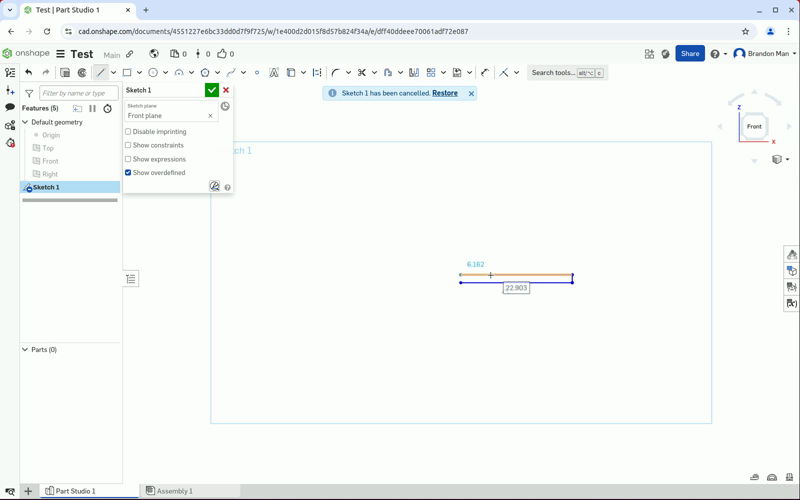
mouse_move(460, 282)
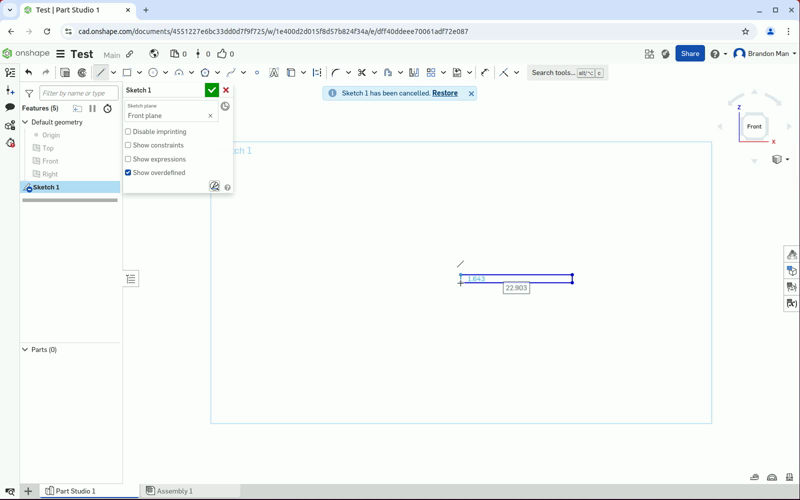
key_up(shift)
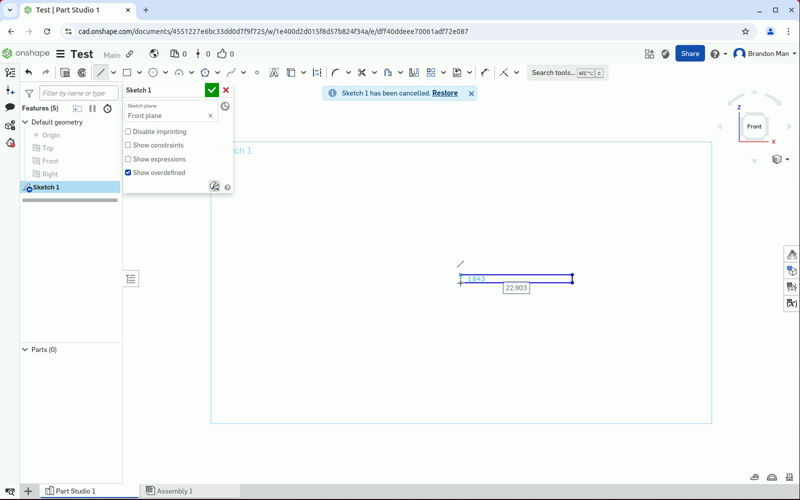
click(460, 282)
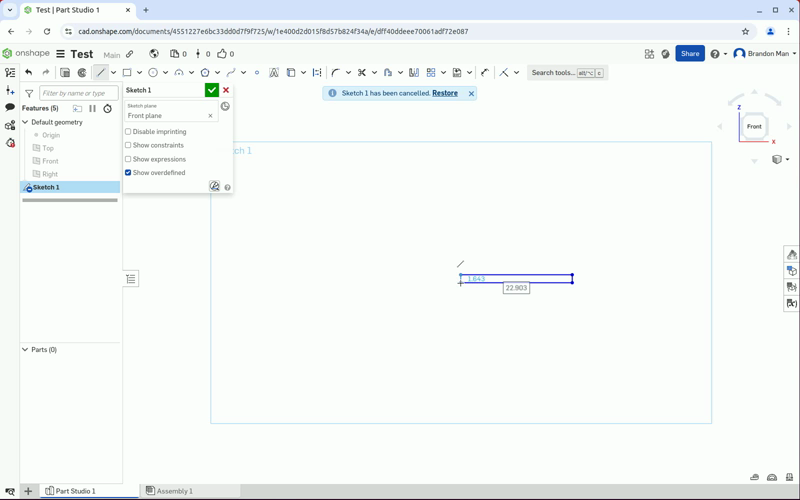
key(esc)
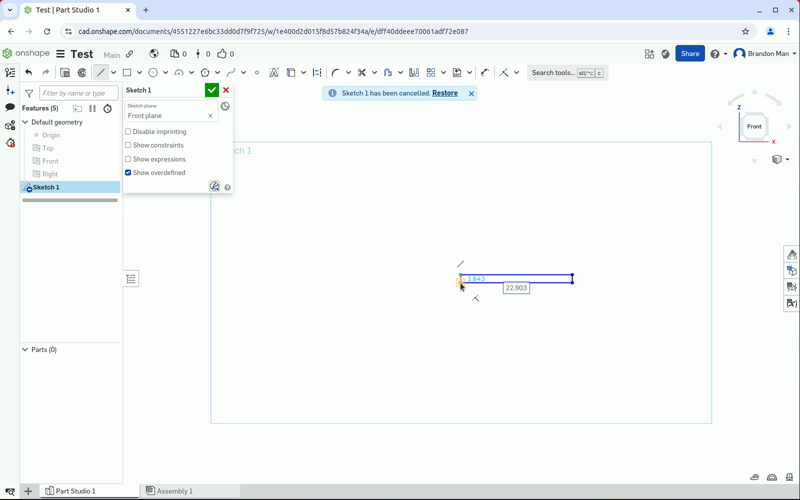
mouse_move(487, 282)
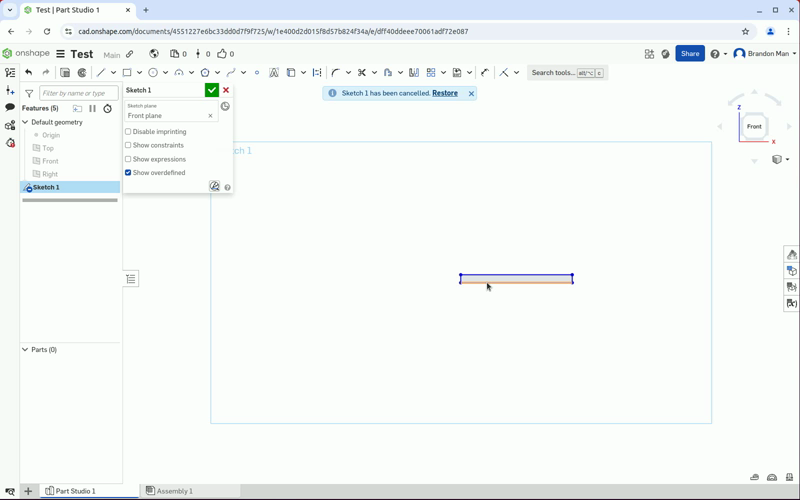
scroll(6)
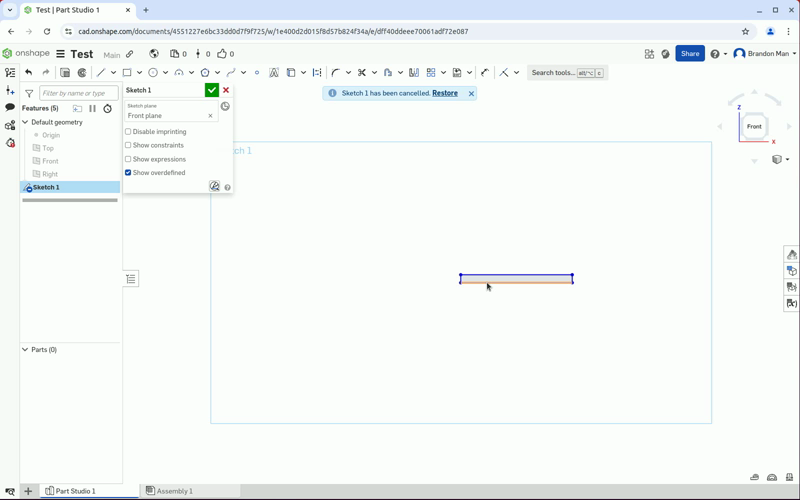
scroll(6)
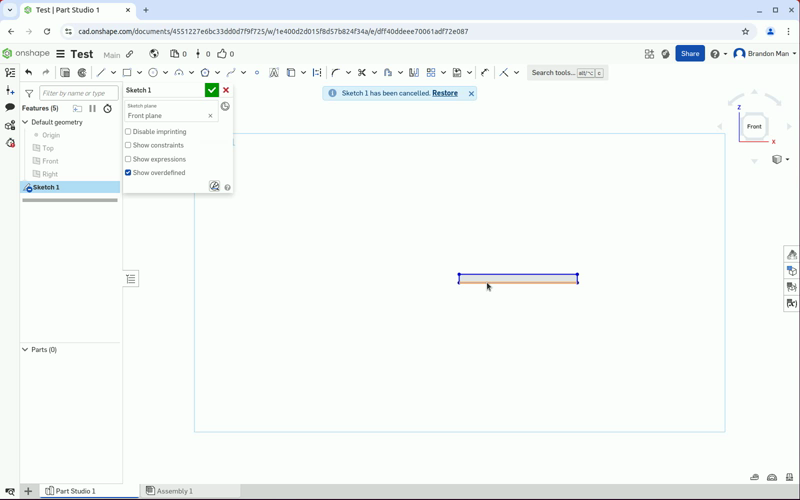
scroll(6)
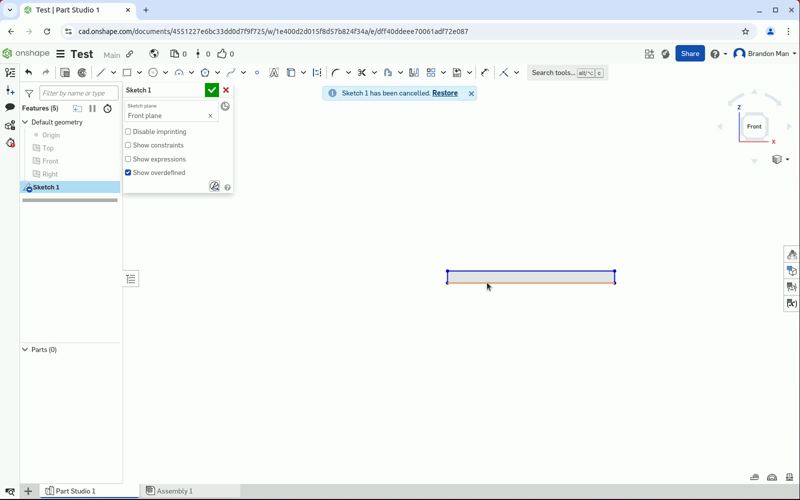
scroll(6)
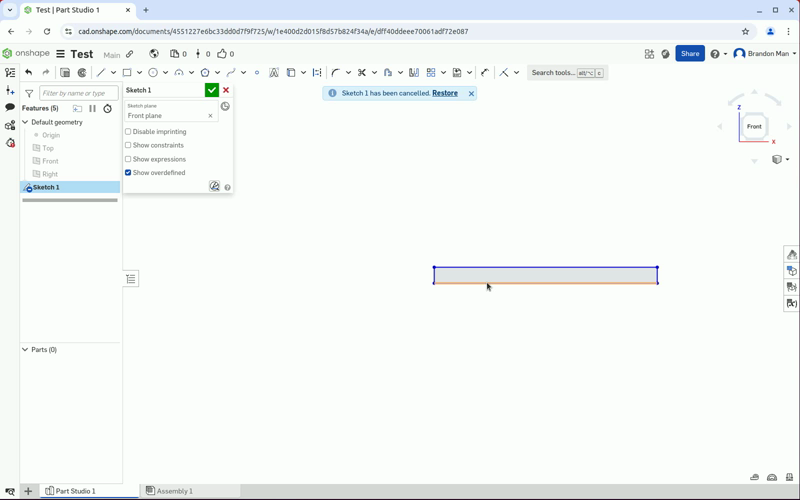
scroll(6)
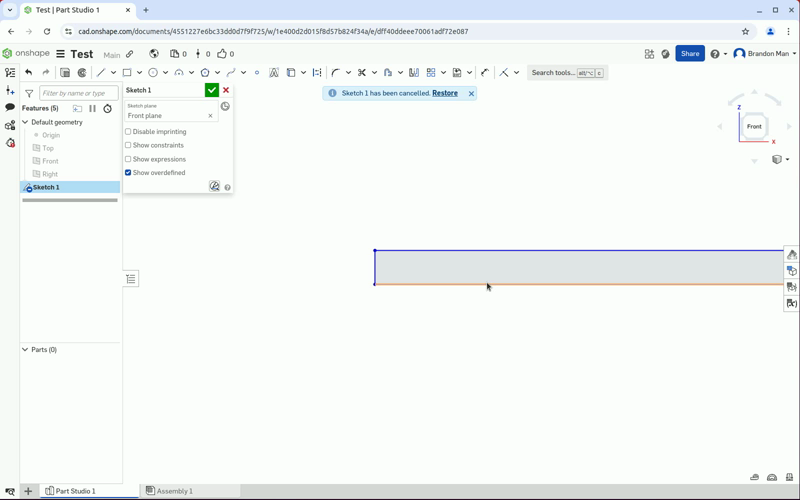
scroll(6)
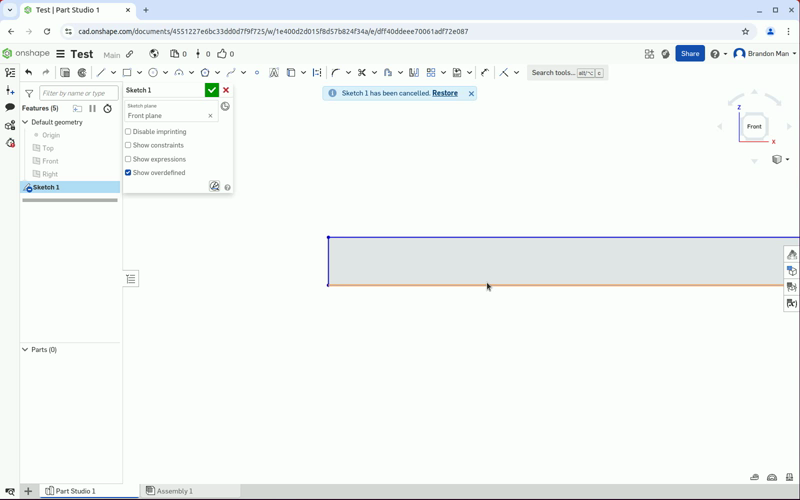
scroll(6)
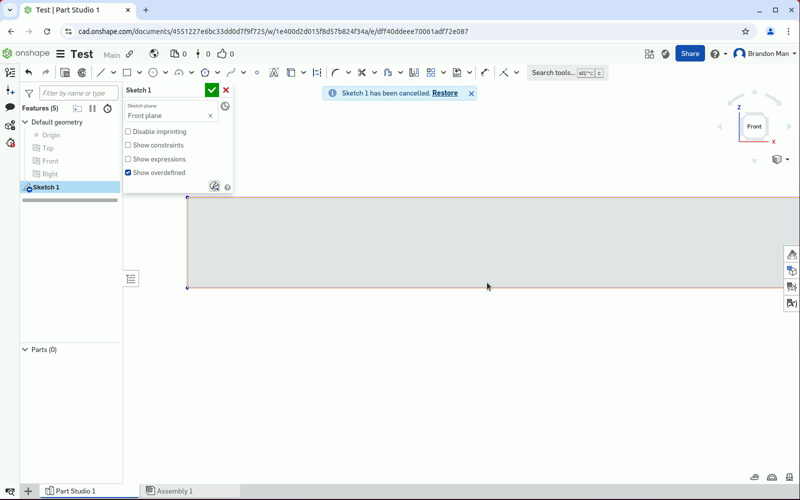
click(487, 282)
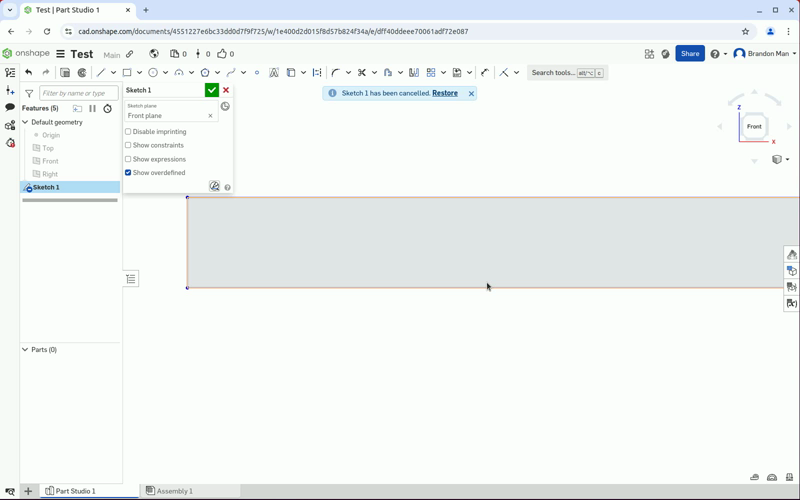
scroll(-6)
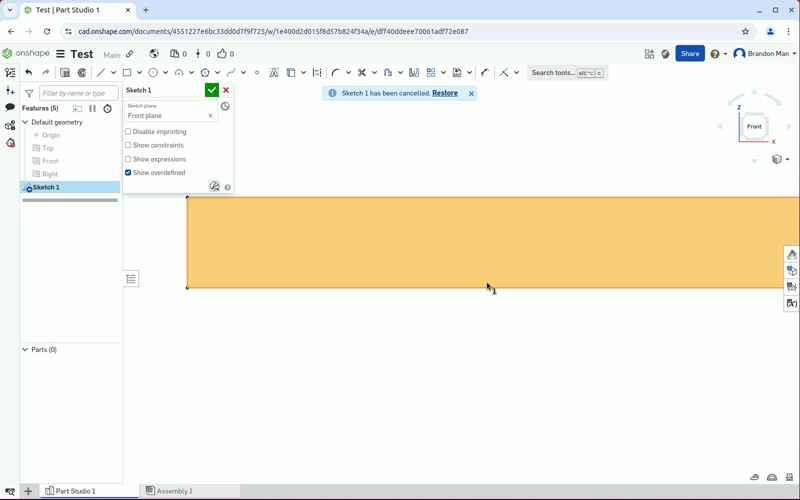
scroll(-6)
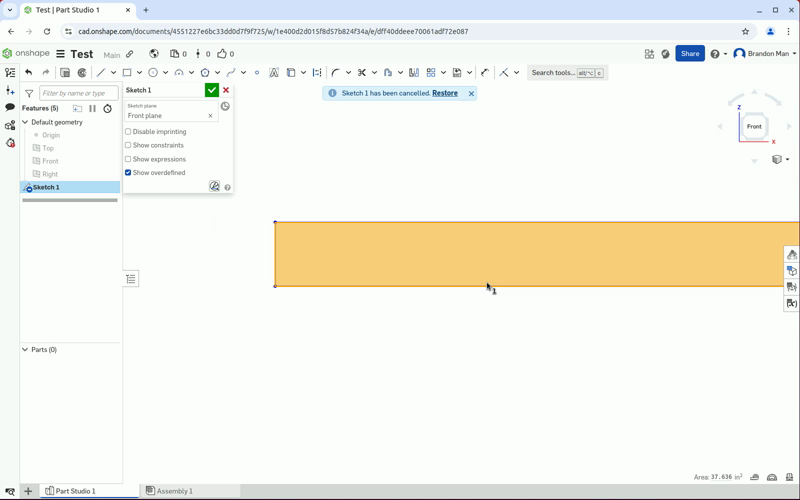
scroll(-6)
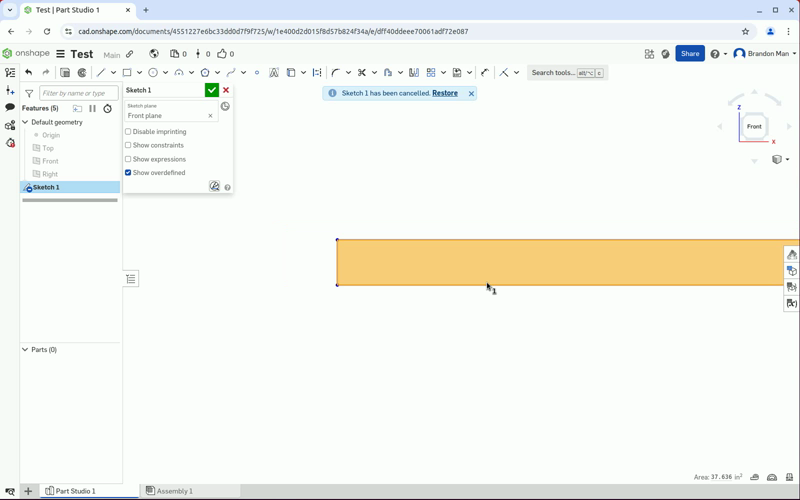
scroll(-6)
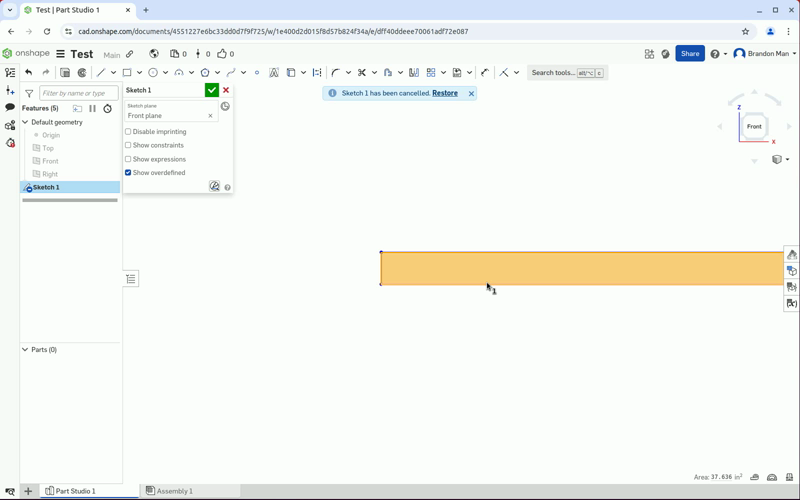
scroll(-6)
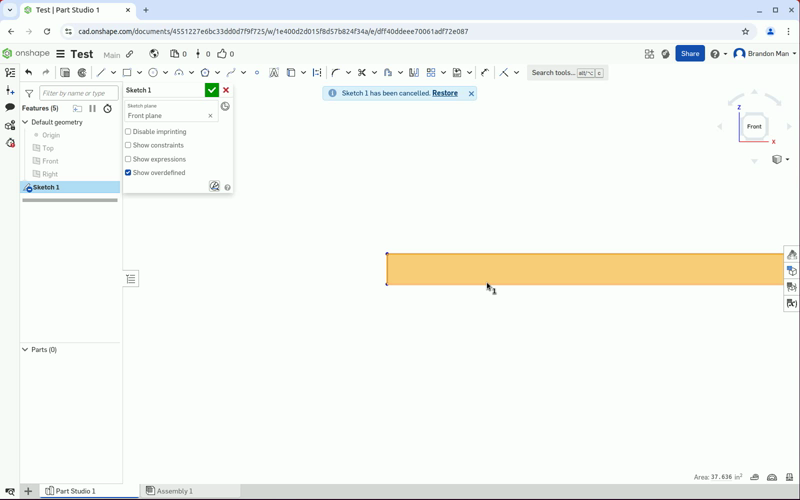
scroll(-6)
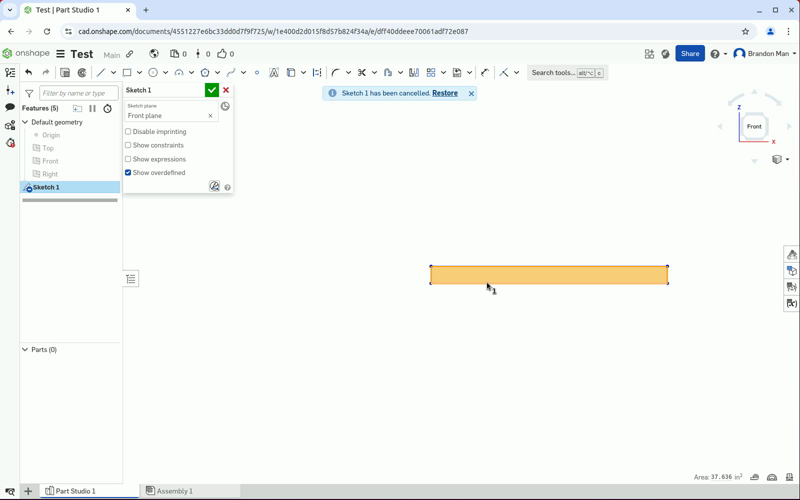
scroll(-6)
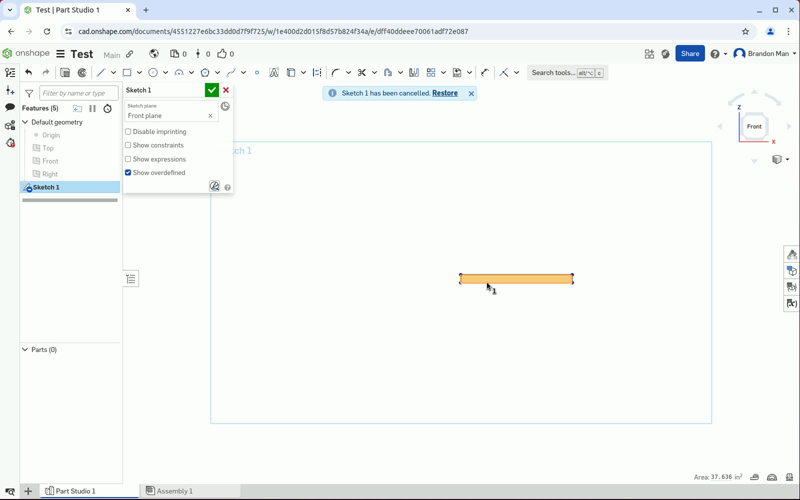
mouse_move(73, 352)
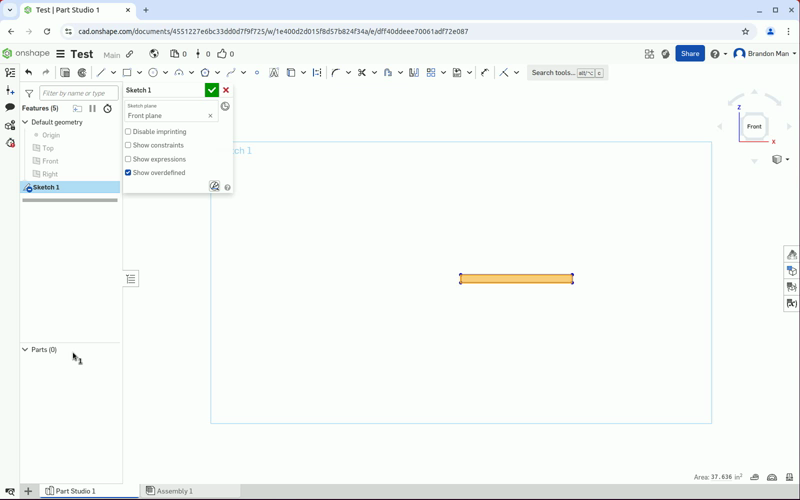
key(shift+y)
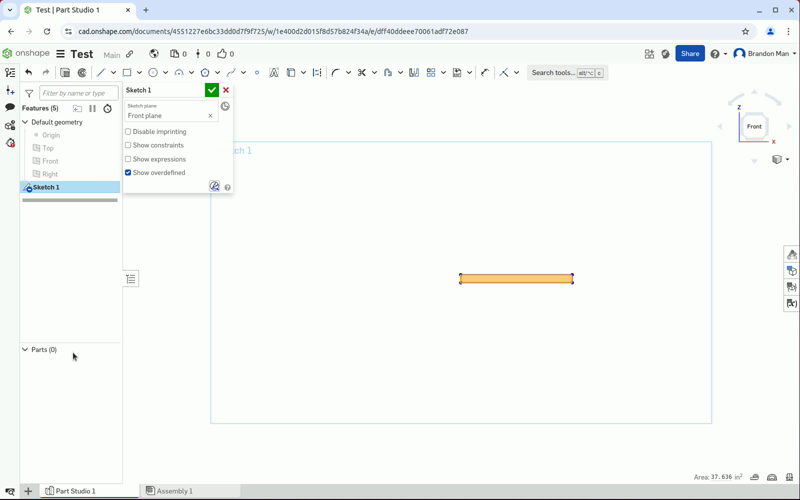
key(shift+e)
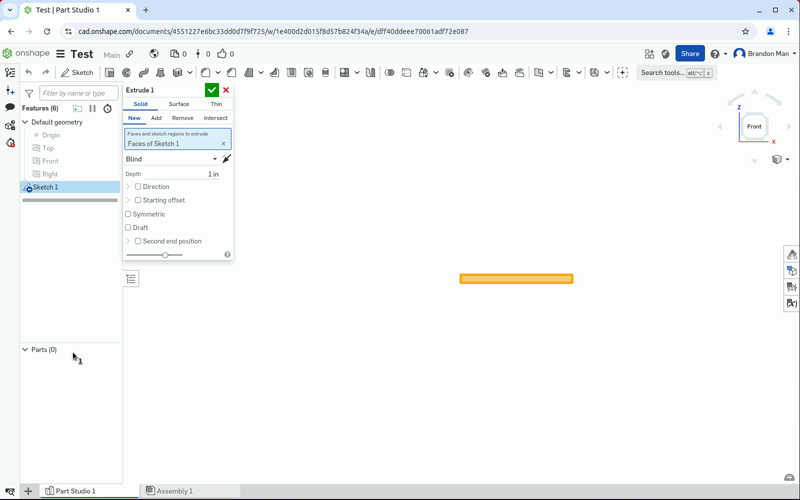
mouse_move(143, 106)
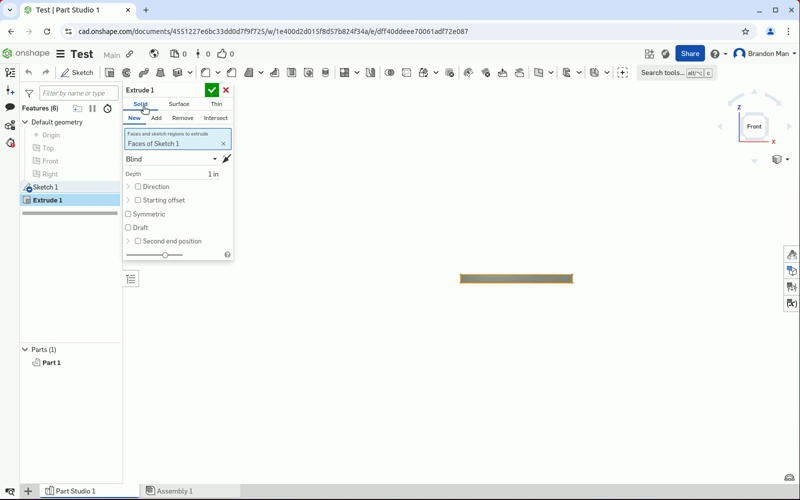
click(143, 106)
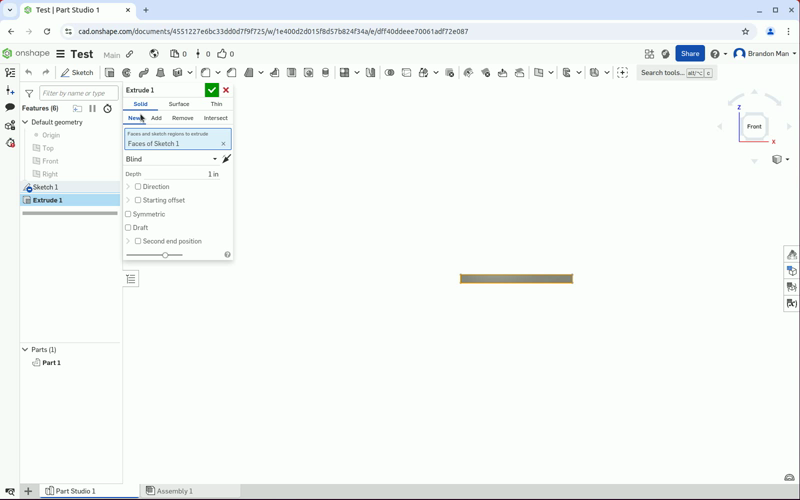
mouse_move(137, 120)
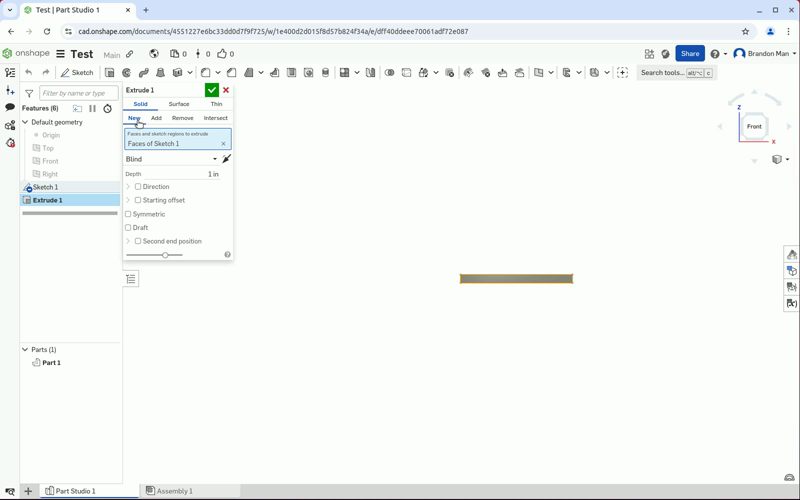
click(137, 120)
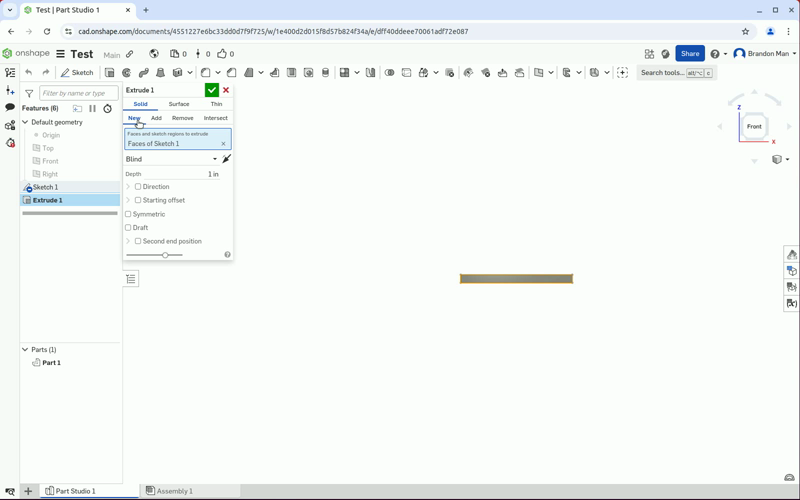
key(tab, 4)
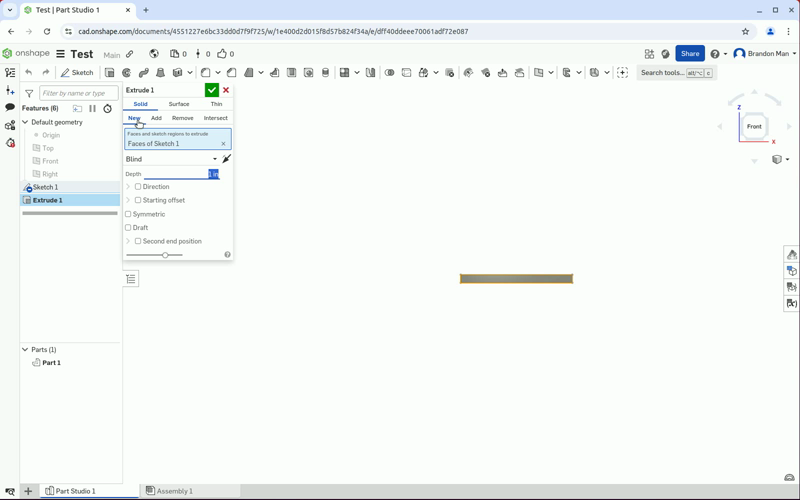
text(0.481)
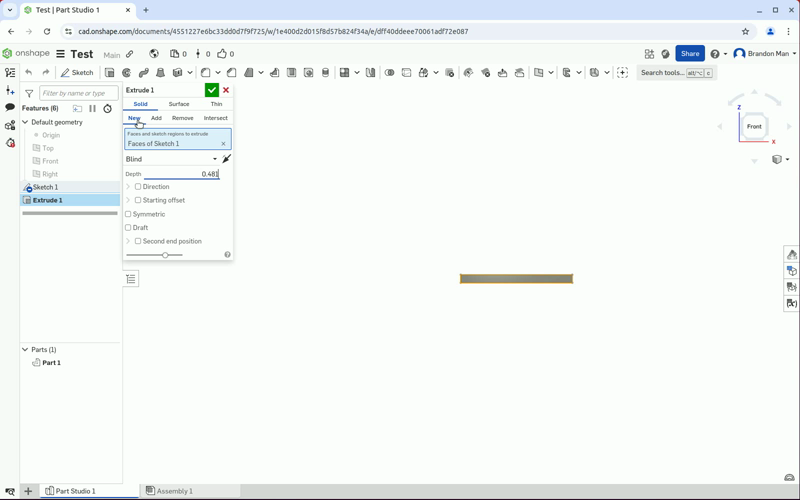
key(enter)
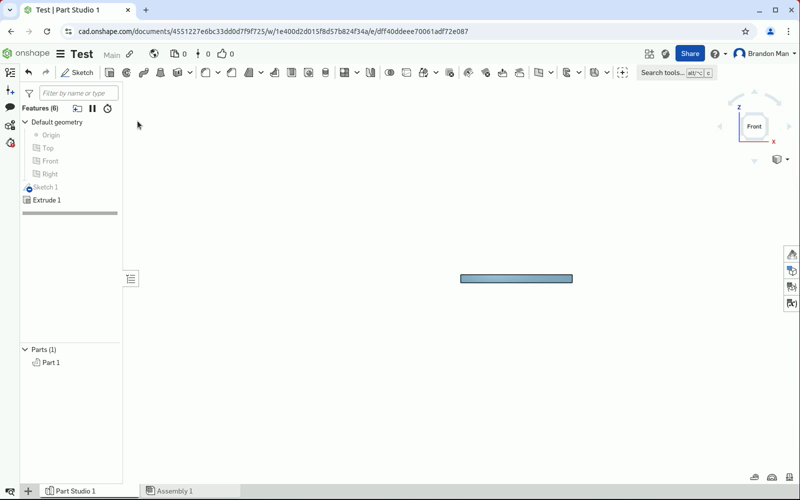
key(shift+h)
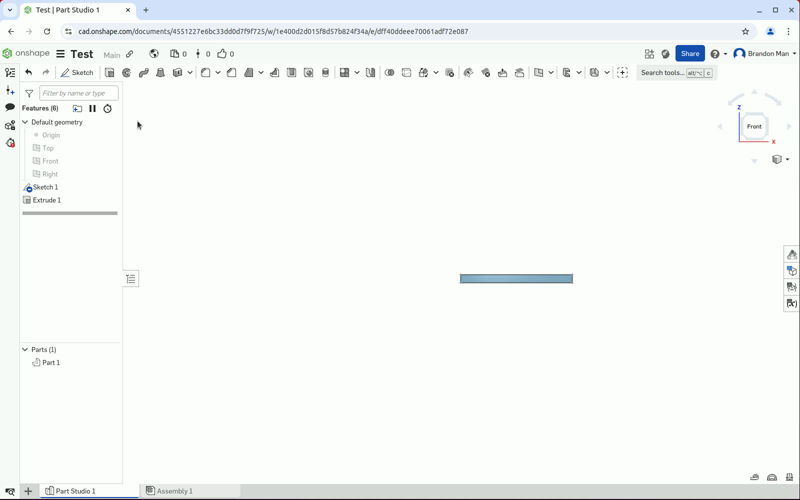
key(shift+h)
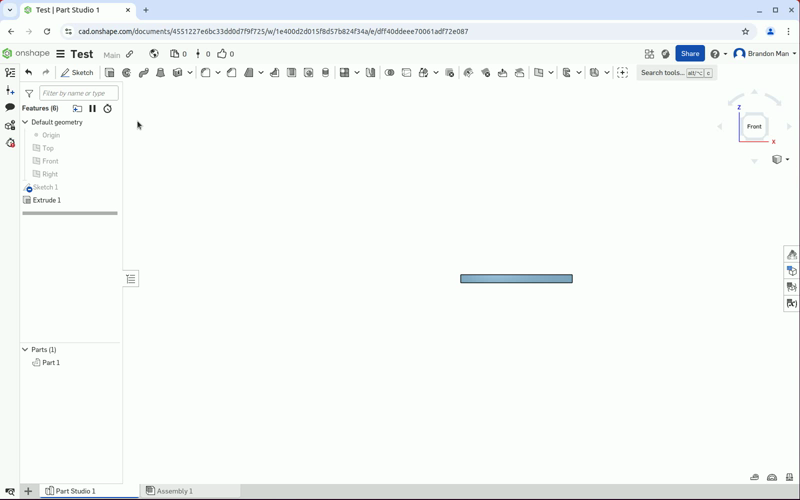
mouse_move(73, 189)
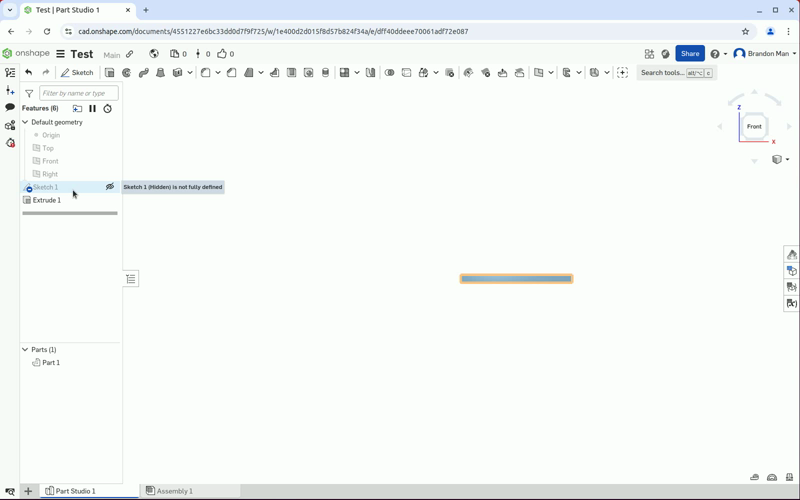
click(73, 189)
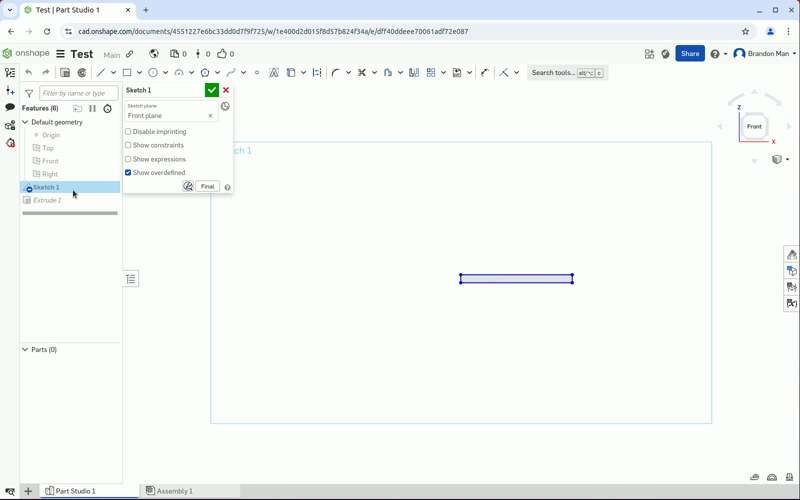
mouse_move(229, 92)
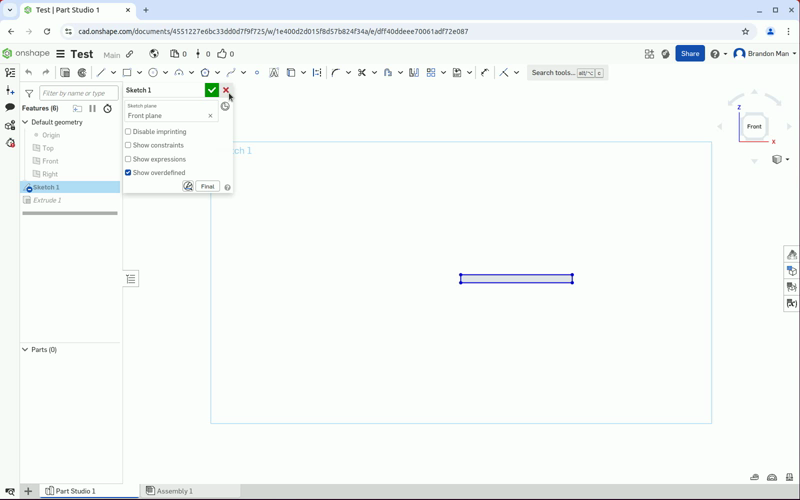
click(229, 92)
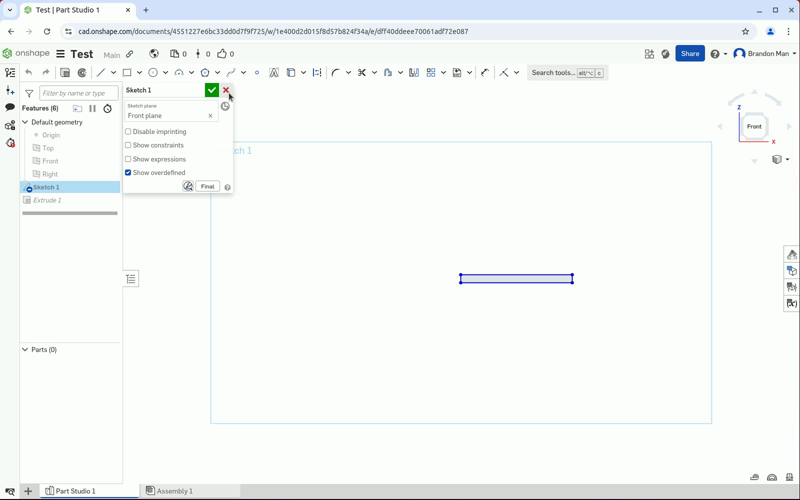
key(shift+s)
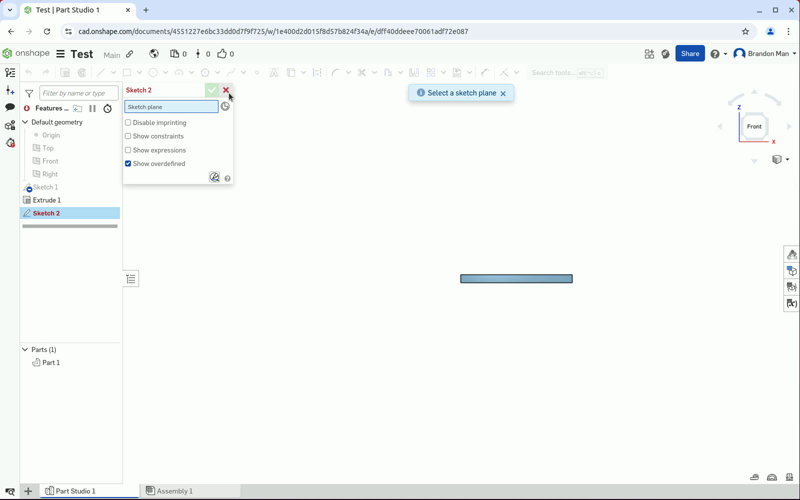
mouse_move(73, 163)
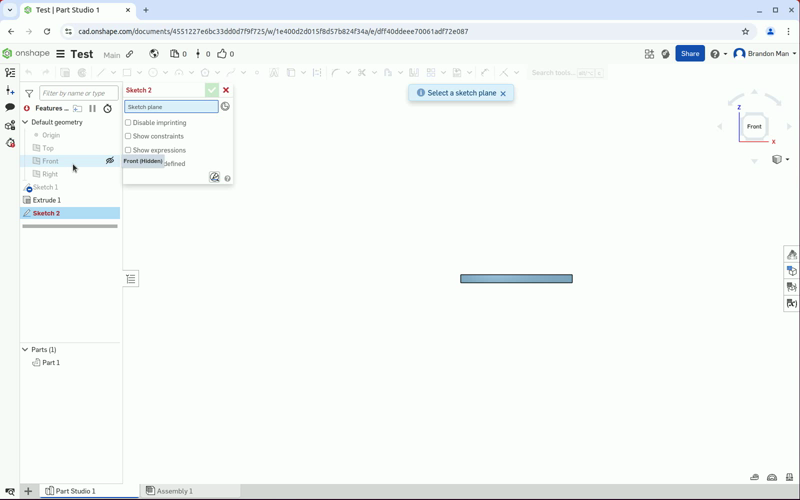
click(73, 163)
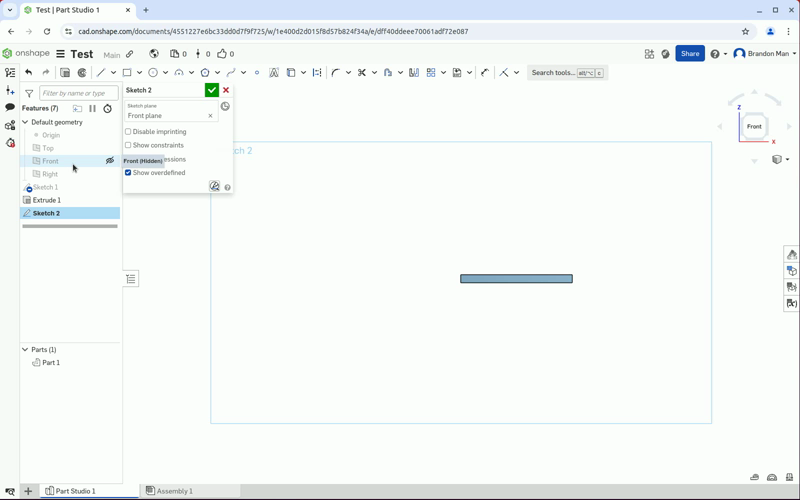
mouse_move(73, 352)
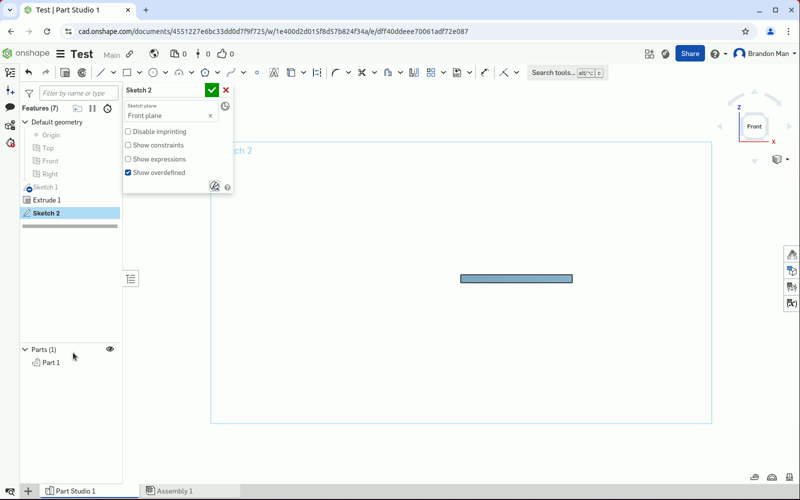
key(y)
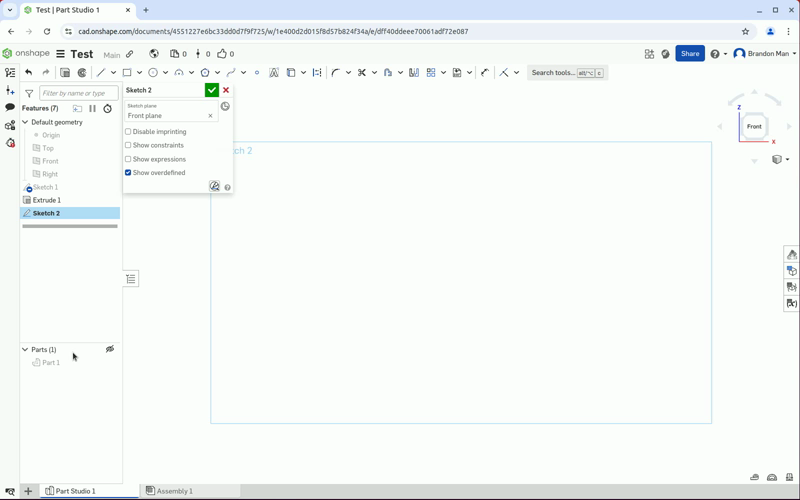
key(l)
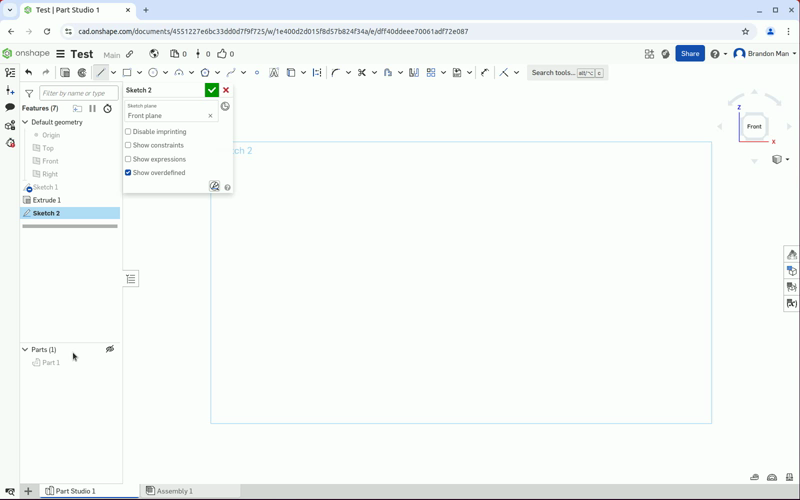
key_down(shift)
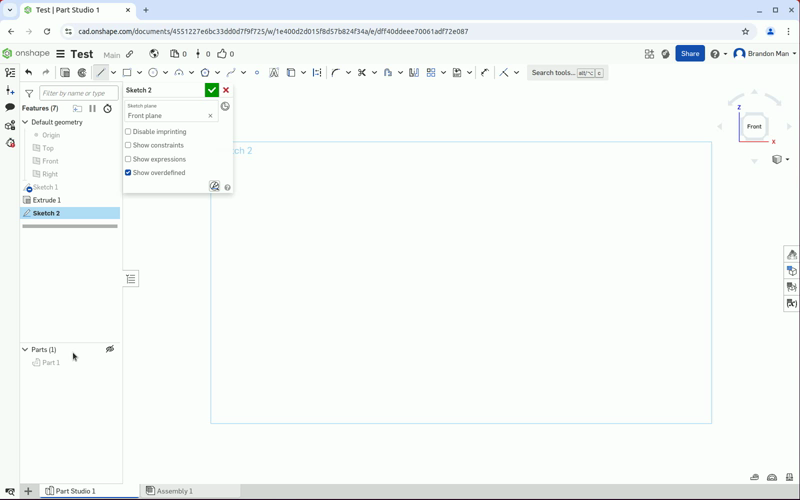
mouse_move(504, 297)
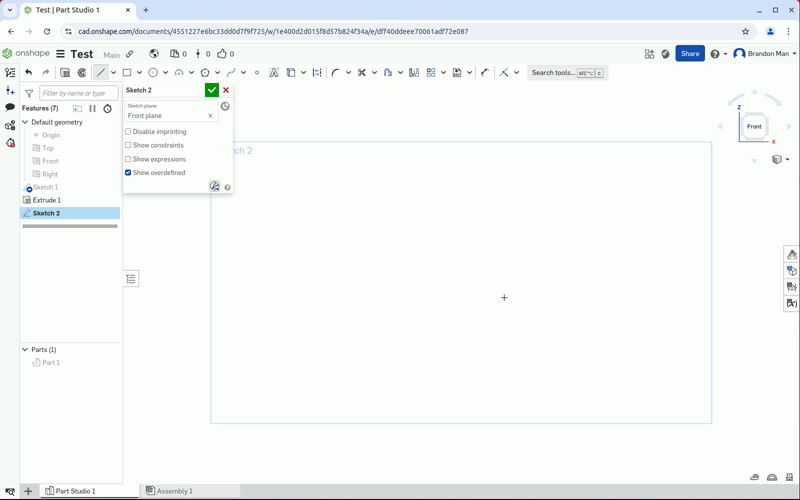
click(504, 297)
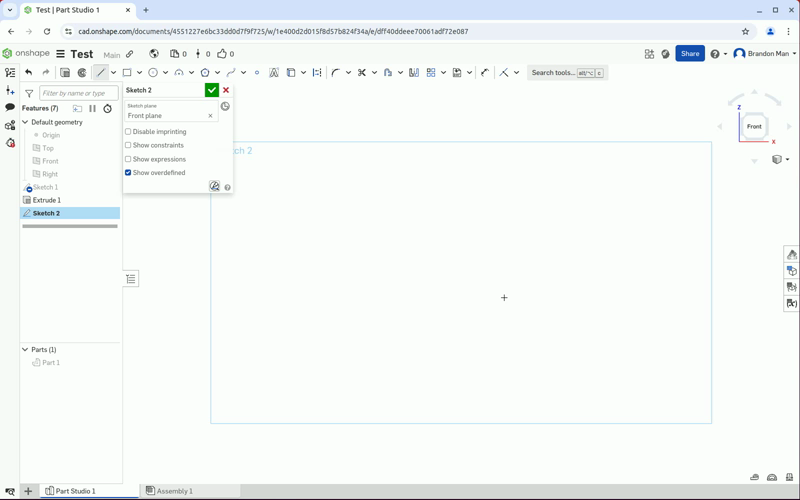
key_up(shift)
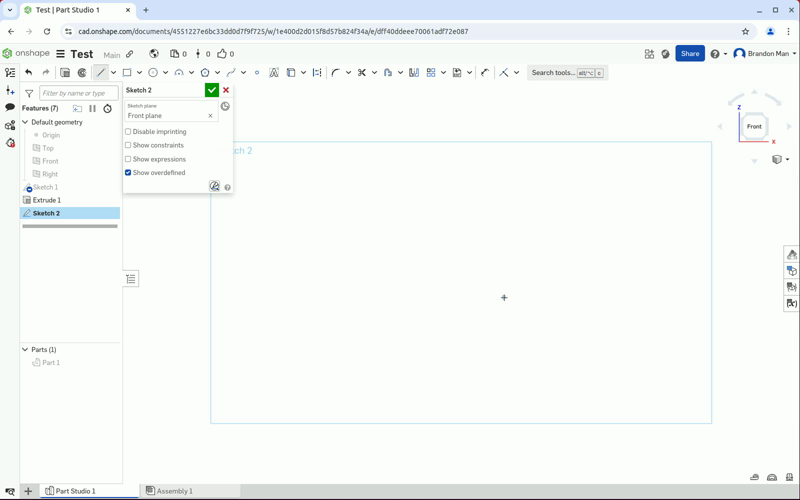
key_down(shift)
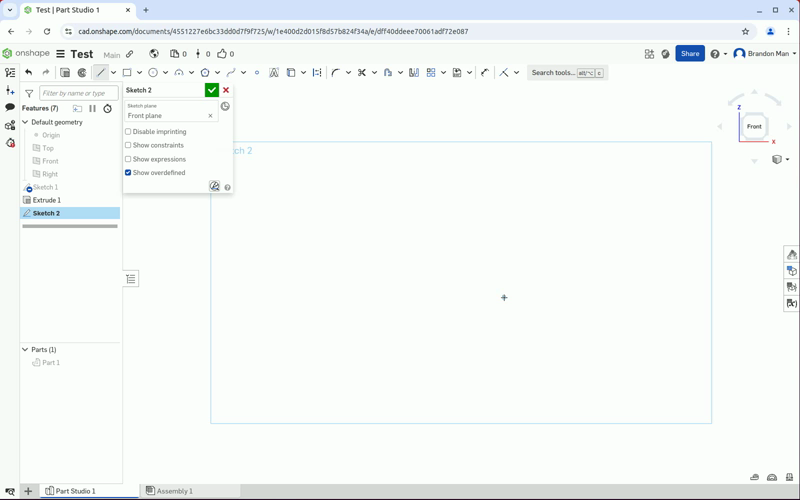
mouse_move(572, 297)
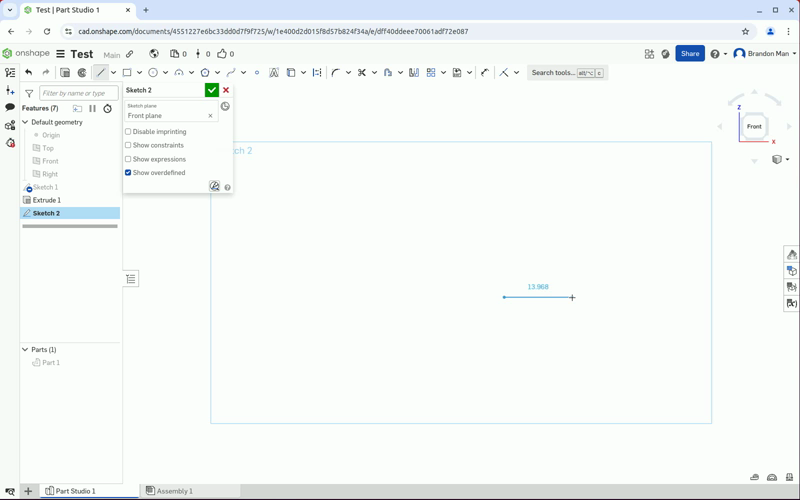
click(572, 297)
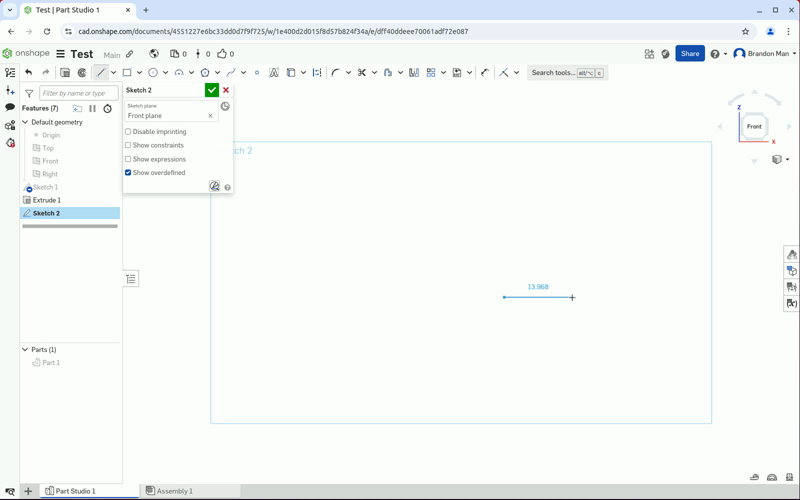
key_up(shift)
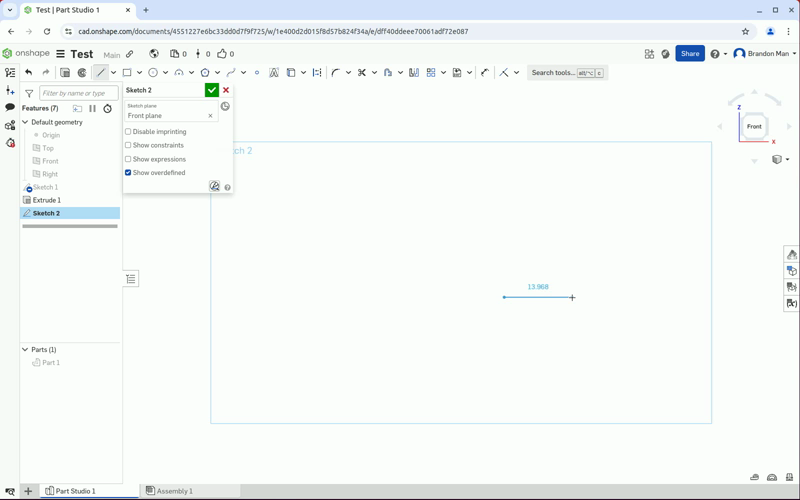
key_down(shift)
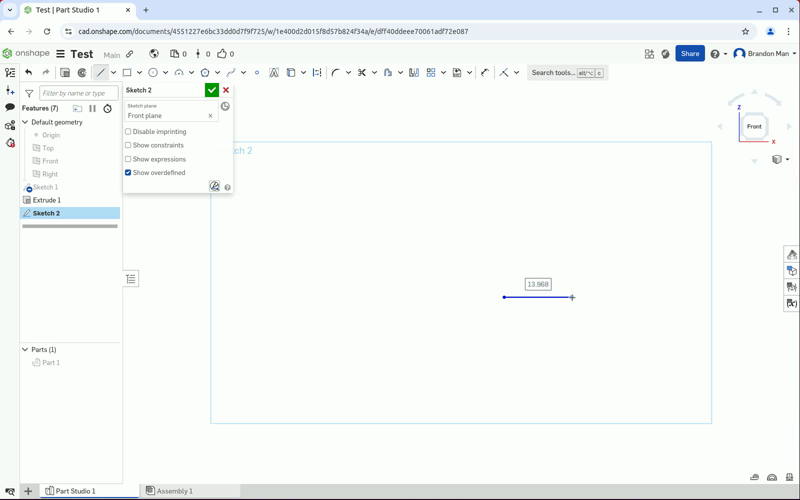
mouse_move(589, 297)
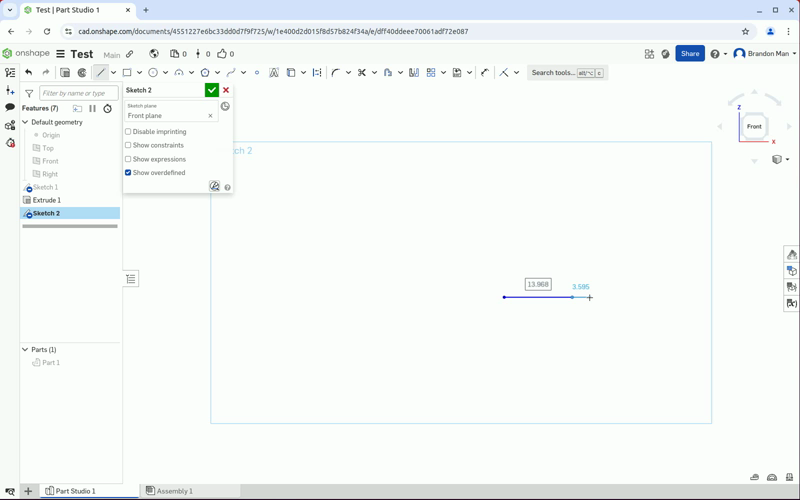
mouse_move(573, 297)
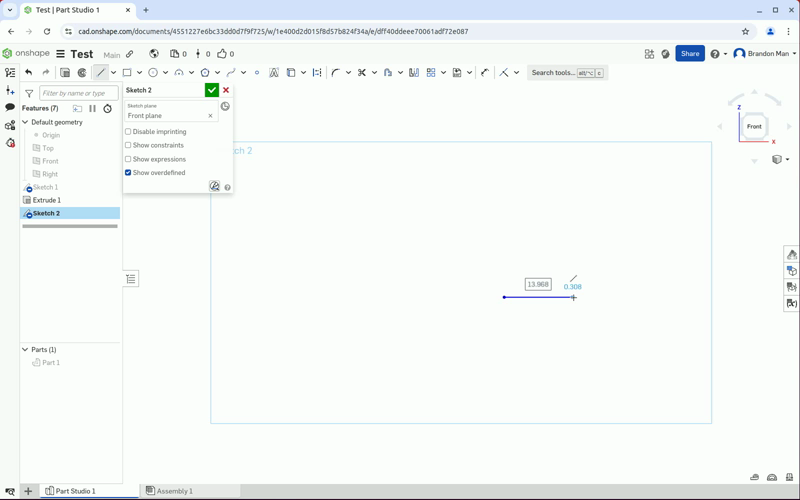
scroll(6)
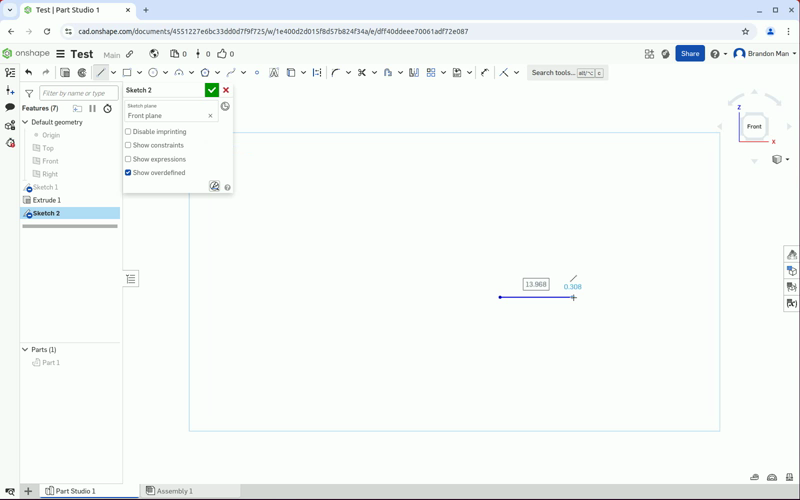
scroll(6)
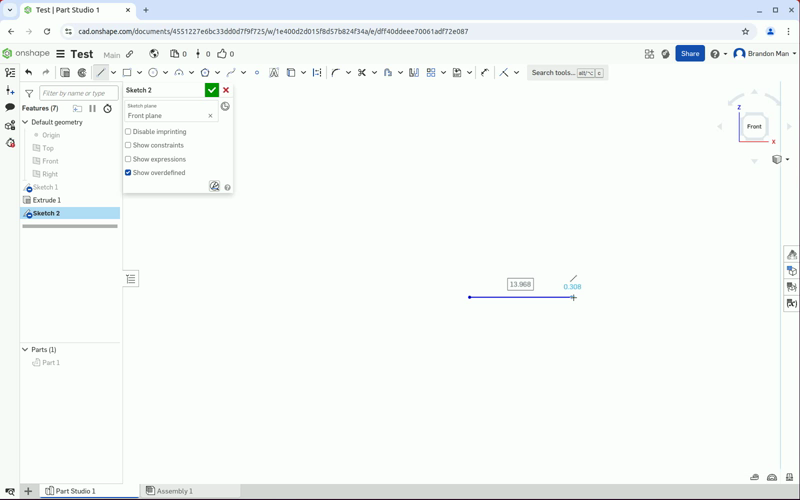
scroll(6)
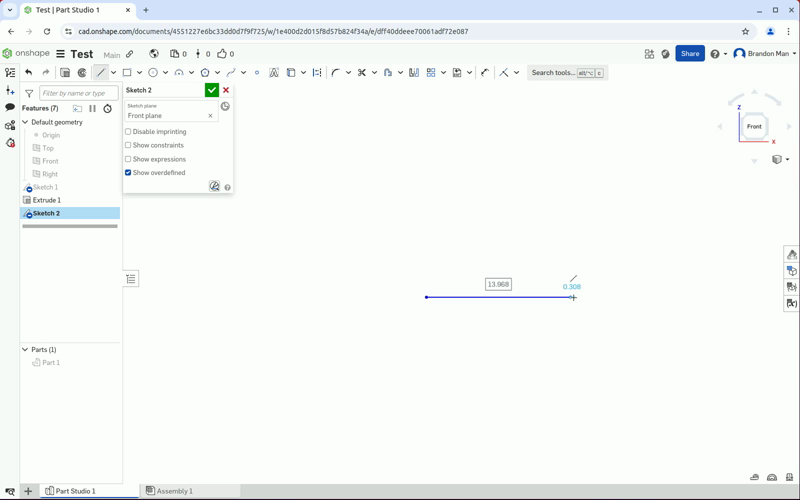
scroll(6)
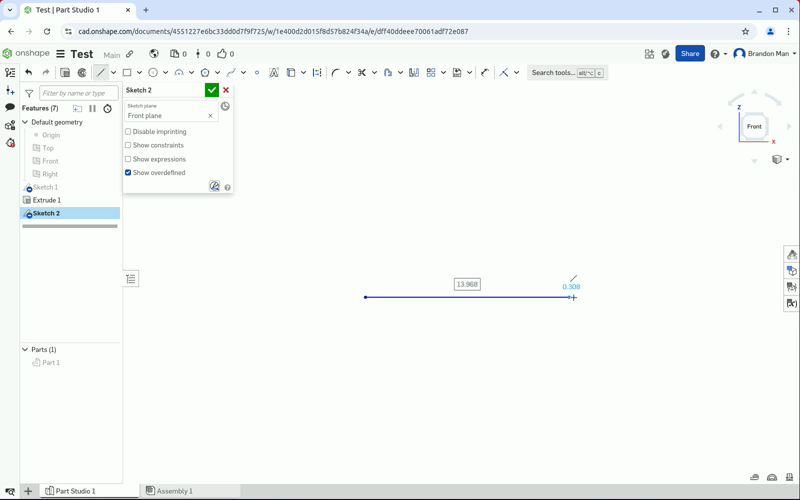
scroll(6)
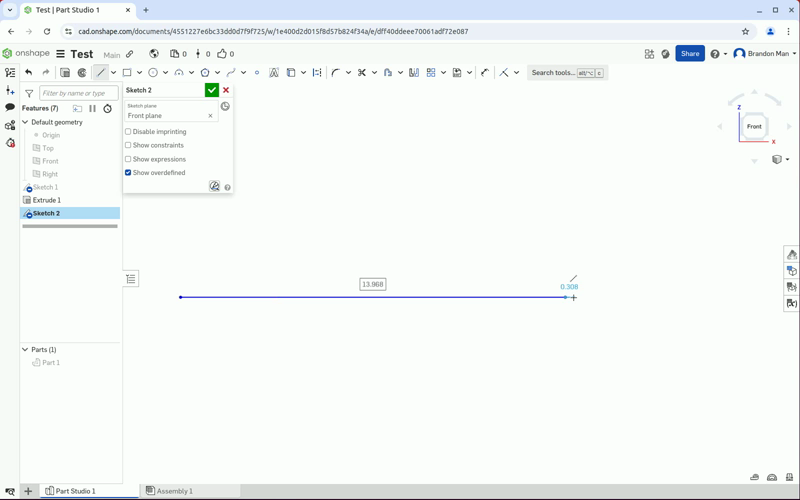
scroll(6)
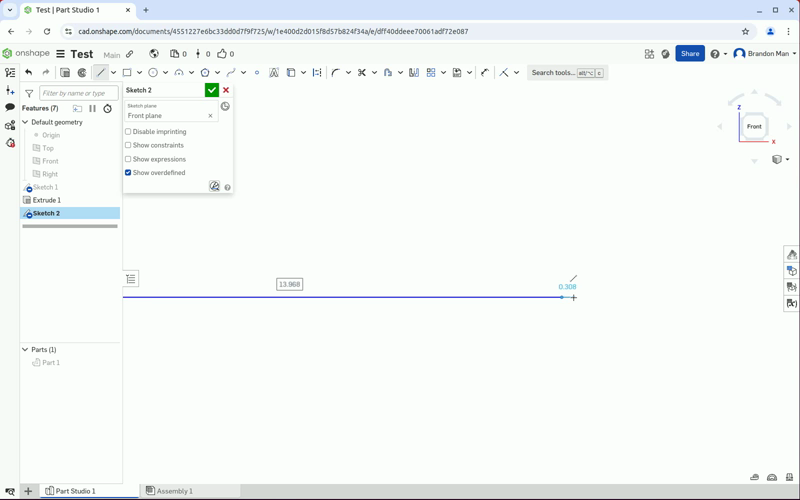
scroll(6)
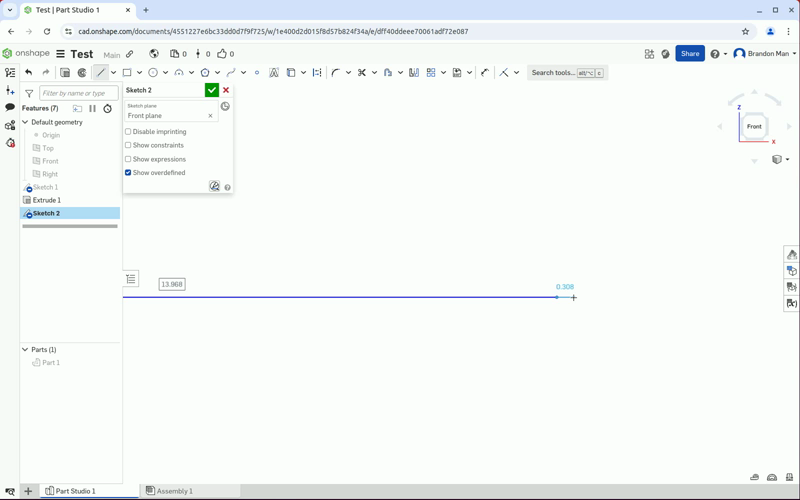
click(573, 297)
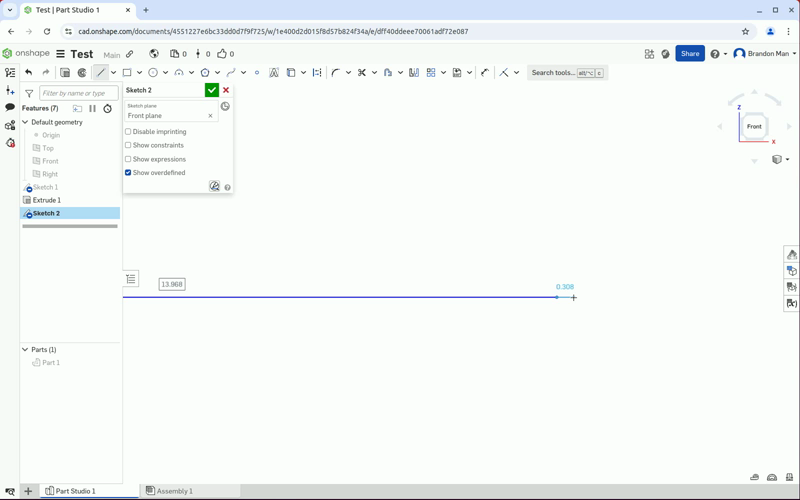
scroll(-6)
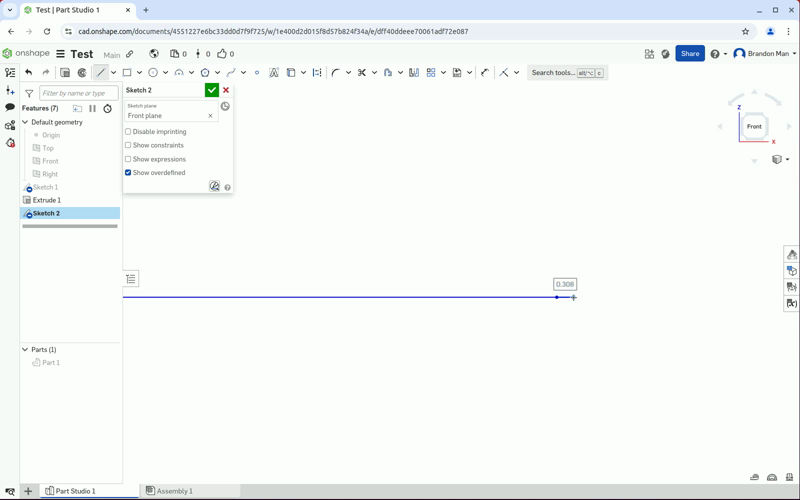
scroll(-6)
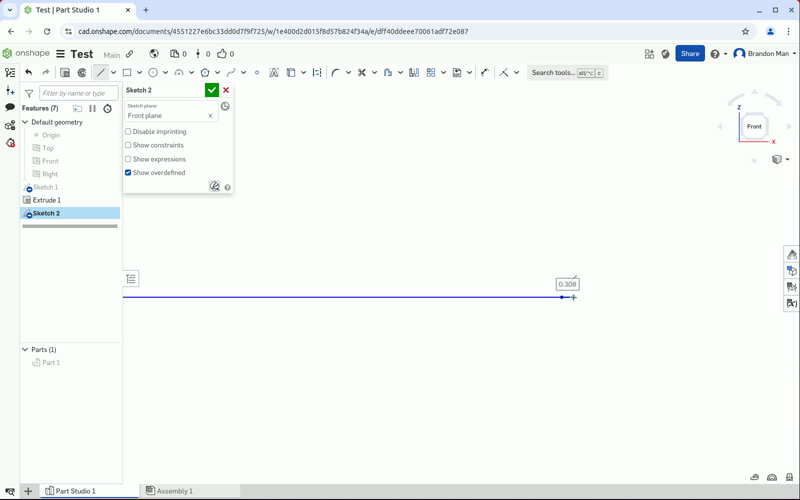
scroll(-6)
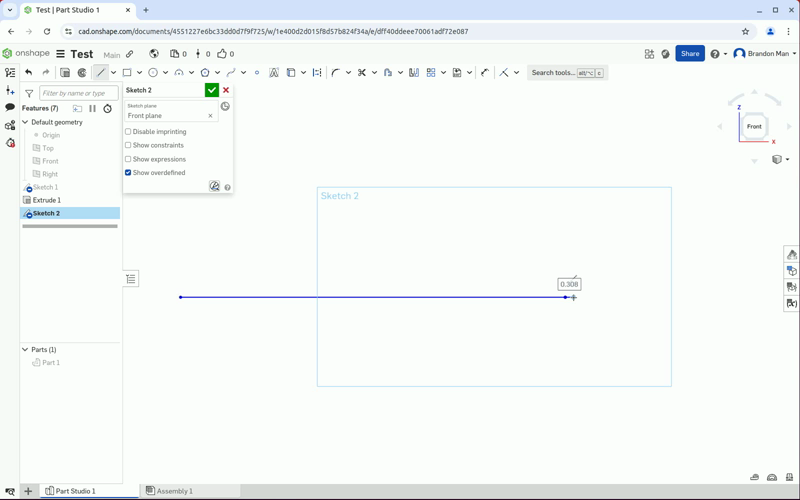
scroll(-6)
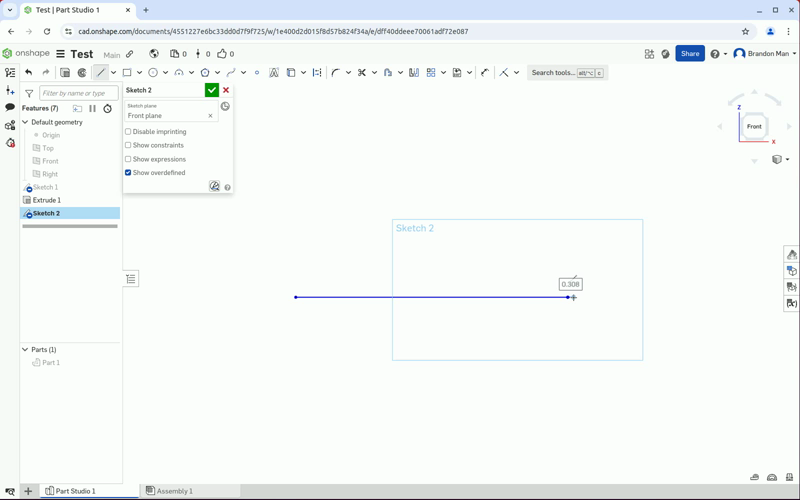
scroll(-6)
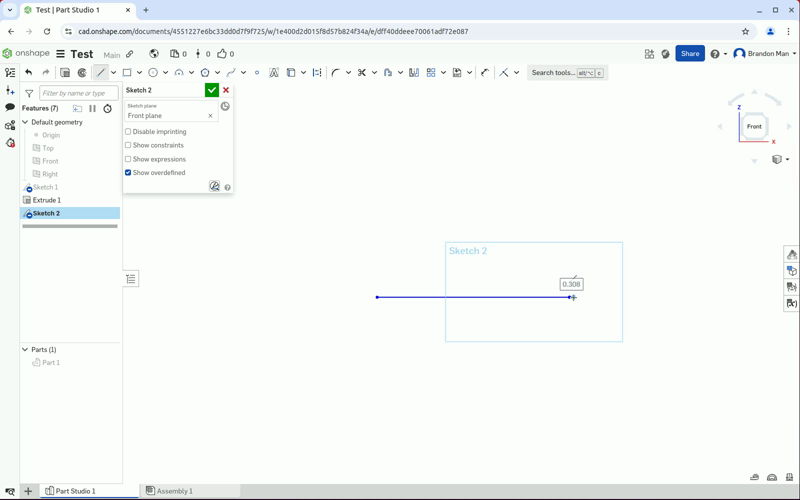
scroll(-6)
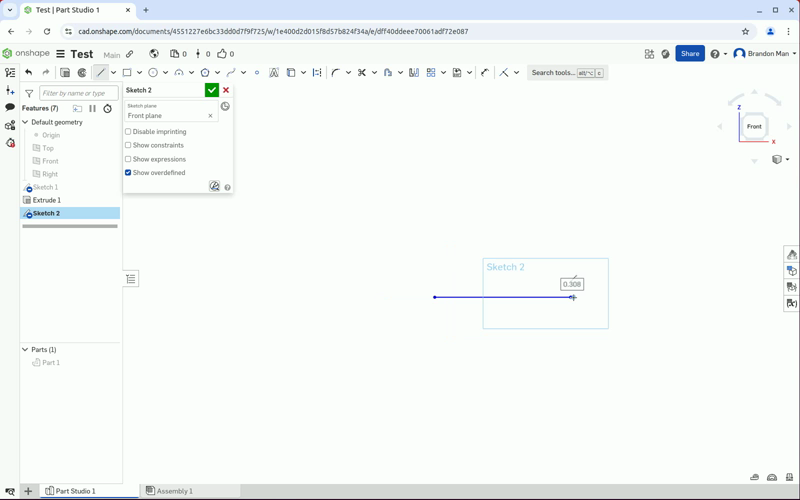
scroll(-6)
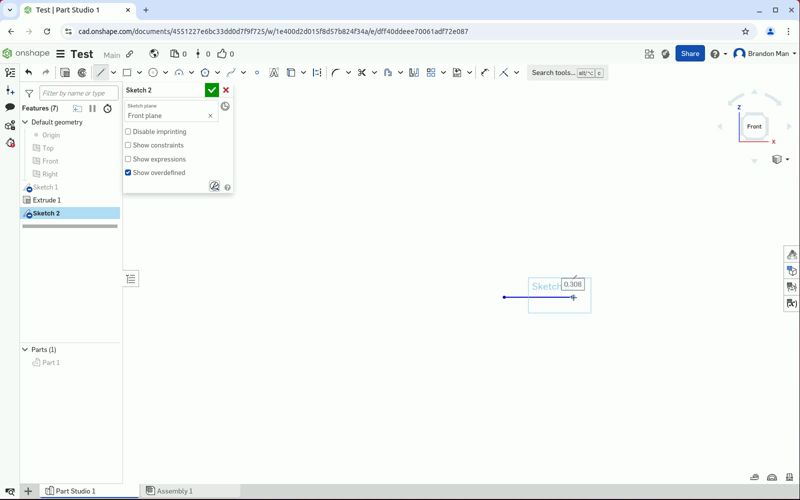
key_up(shift)
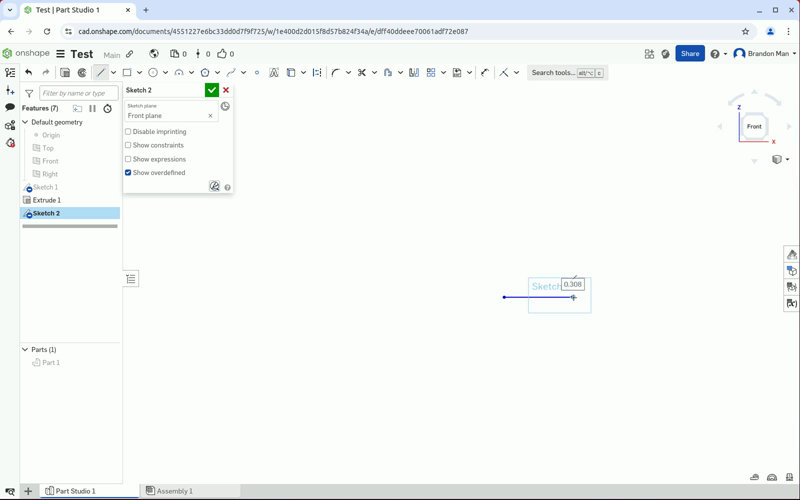
key_down(shift)
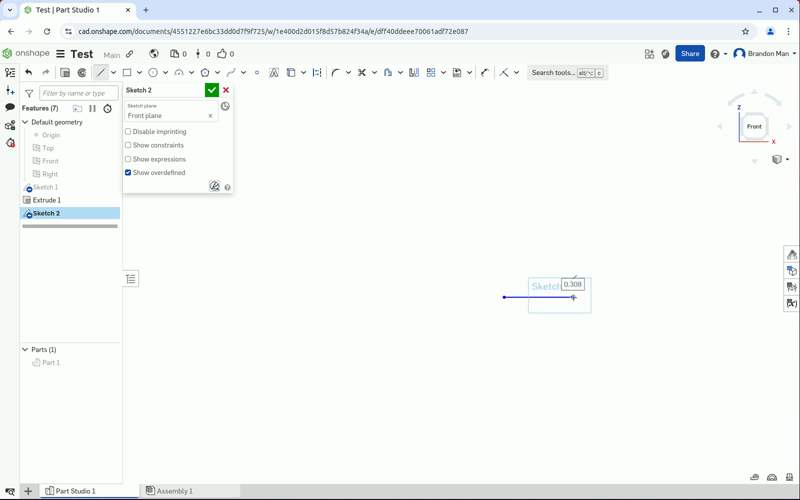
mouse_move(589, 297)
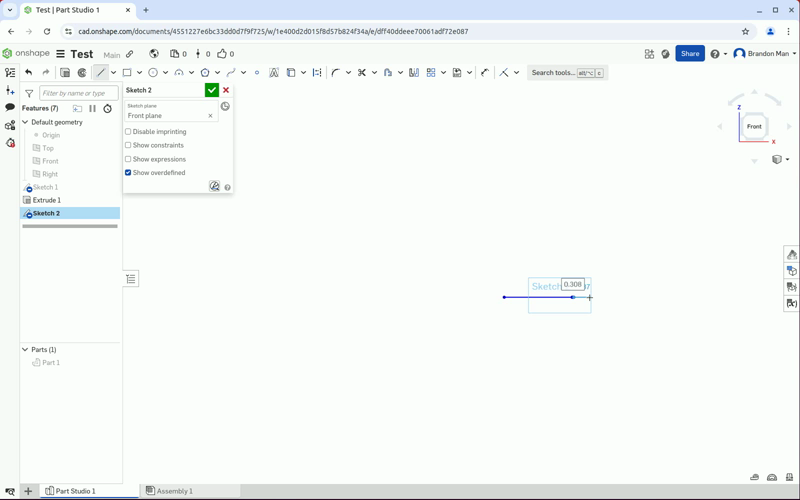
mouse_move(572, 288)
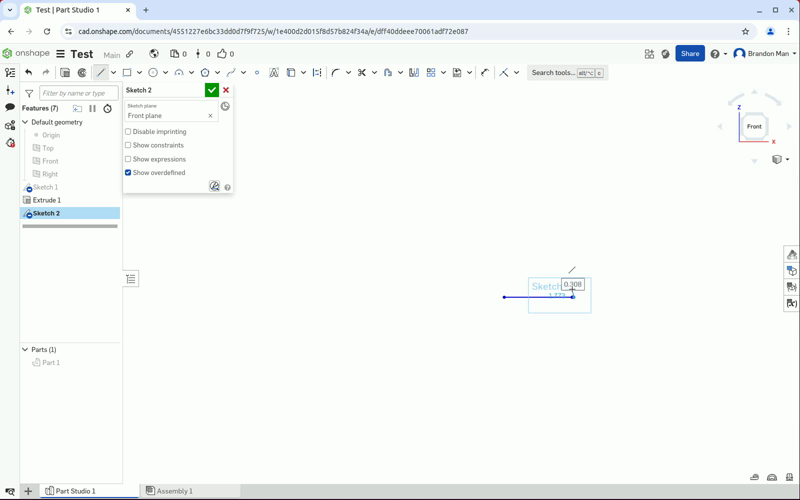
click(572, 288)
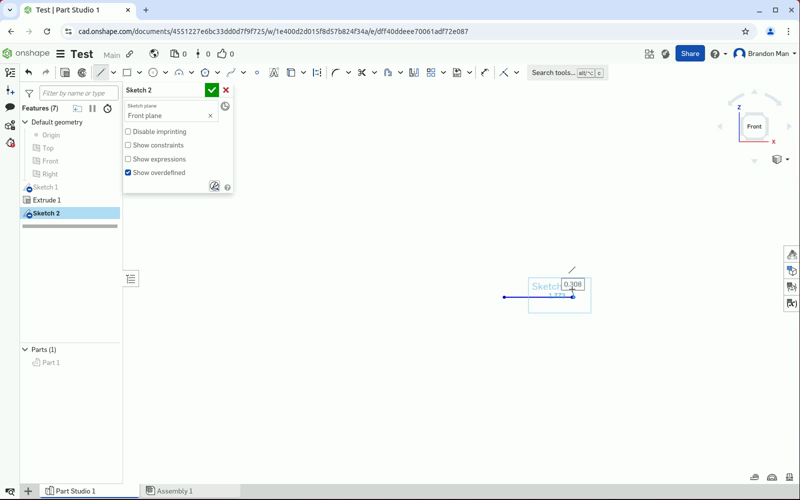
key_up(shift)
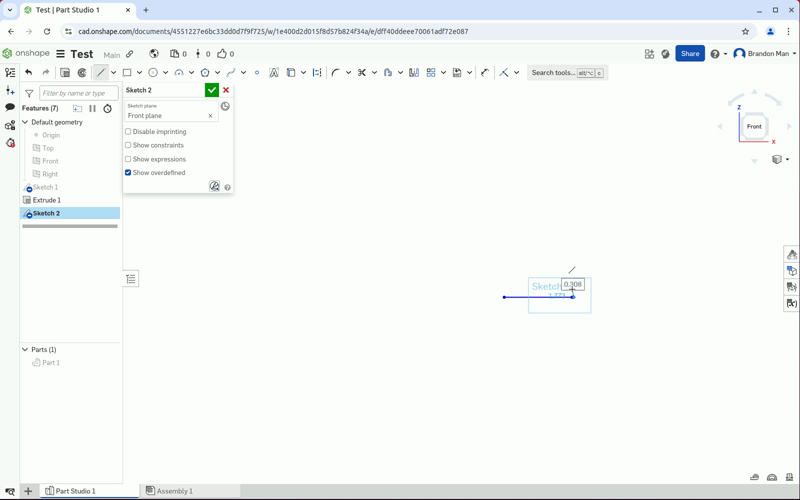
key_down(shift)
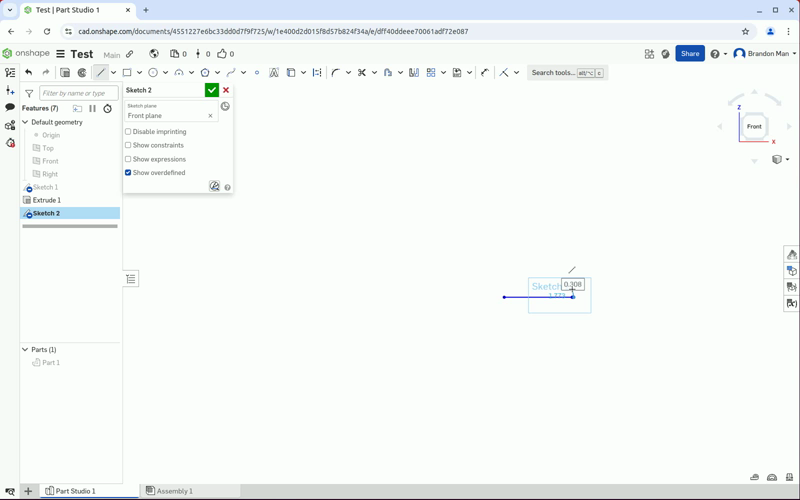
mouse_move(504, 288)
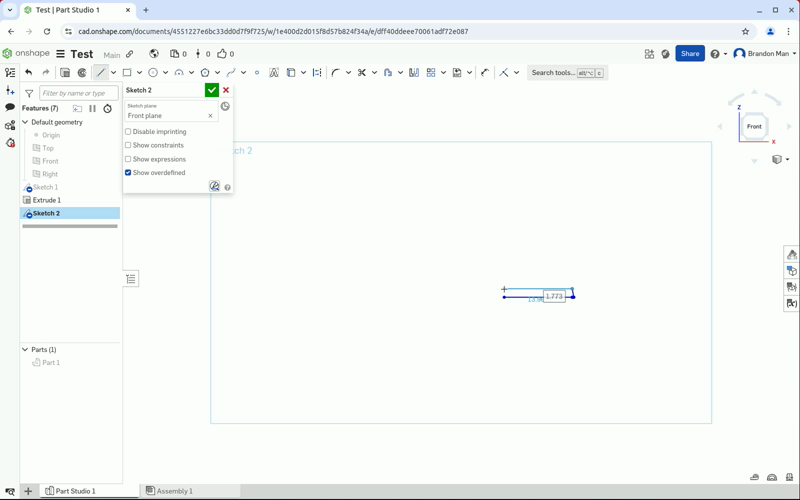
click(504, 288)
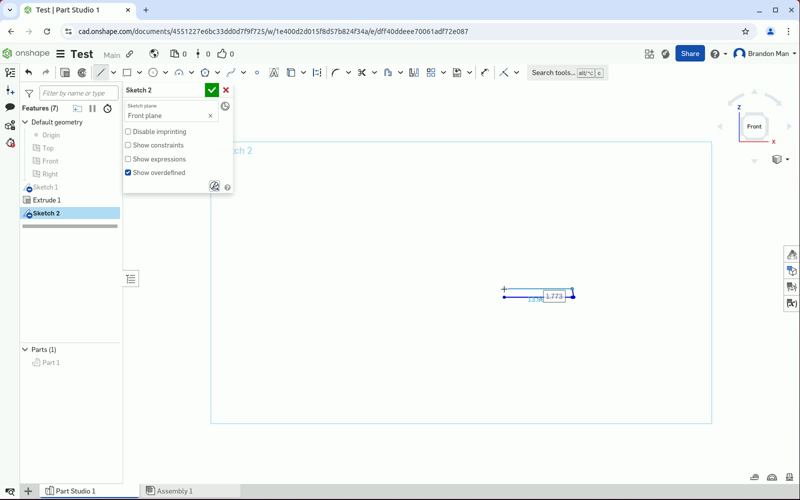
key_up(shift)
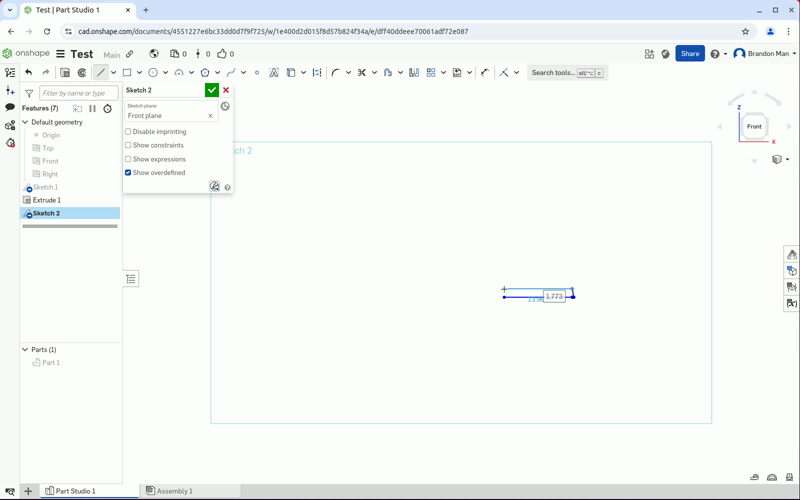
mouse_move(534, 288)
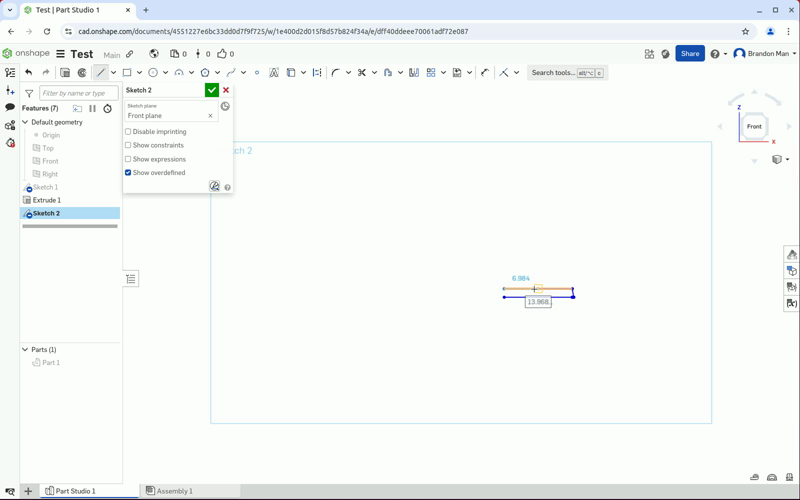
key_down(shift)
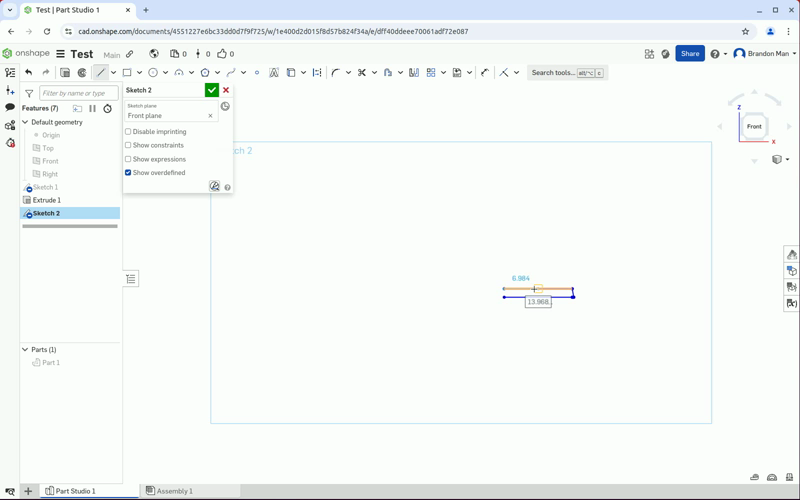
mouse_move(504, 297)
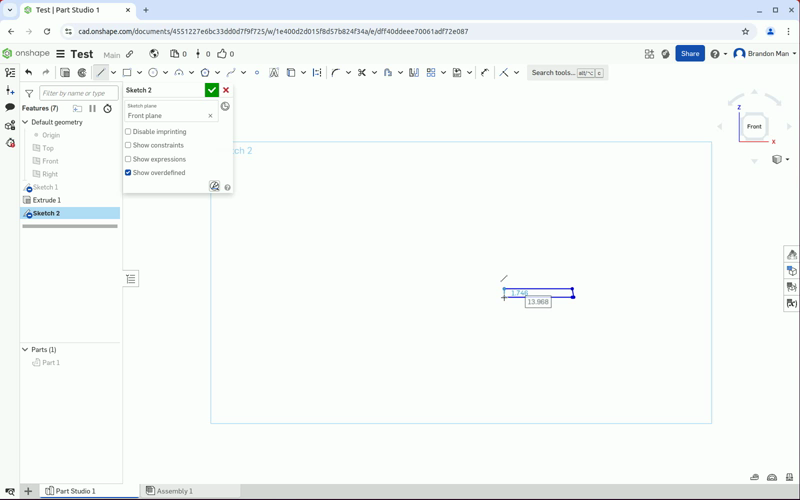
key_up(shift)
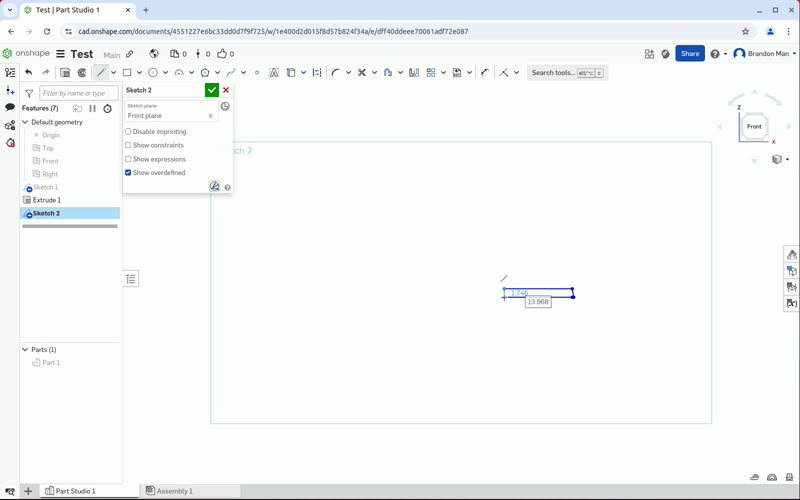
click(504, 297)
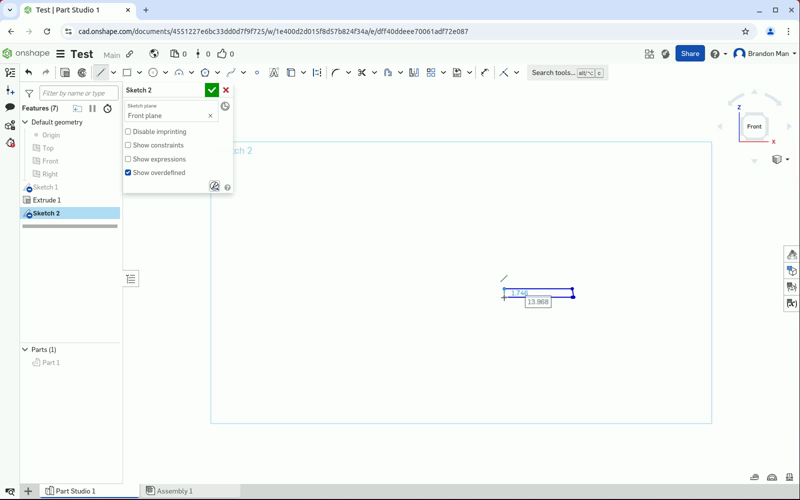
key(esc)
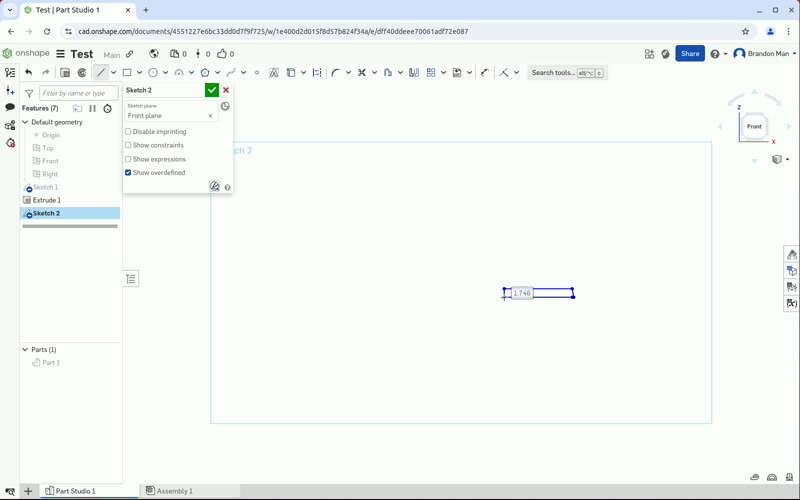
mouse_move(551, 291)
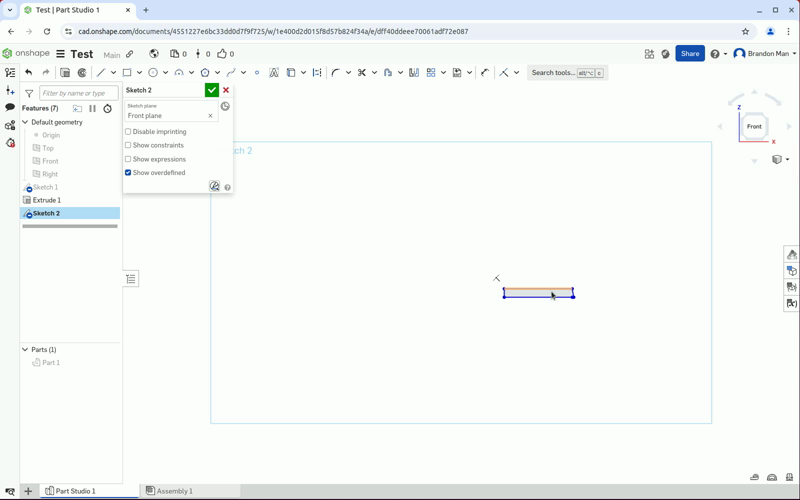
scroll(6)
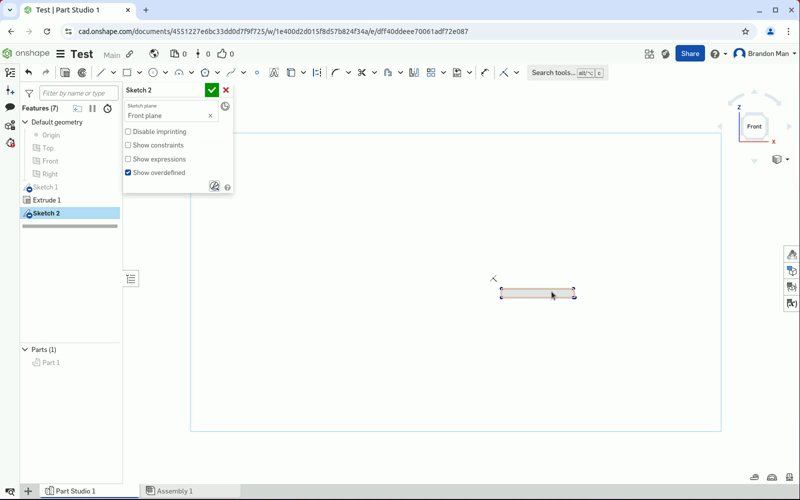
scroll(6)
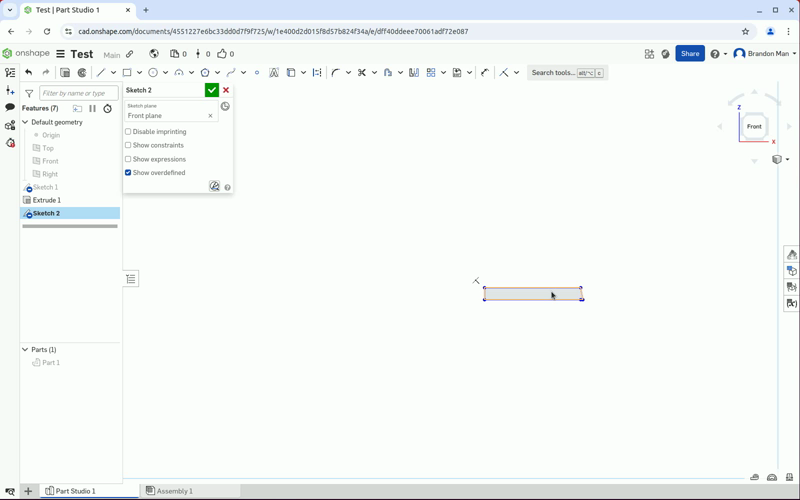
scroll(6)
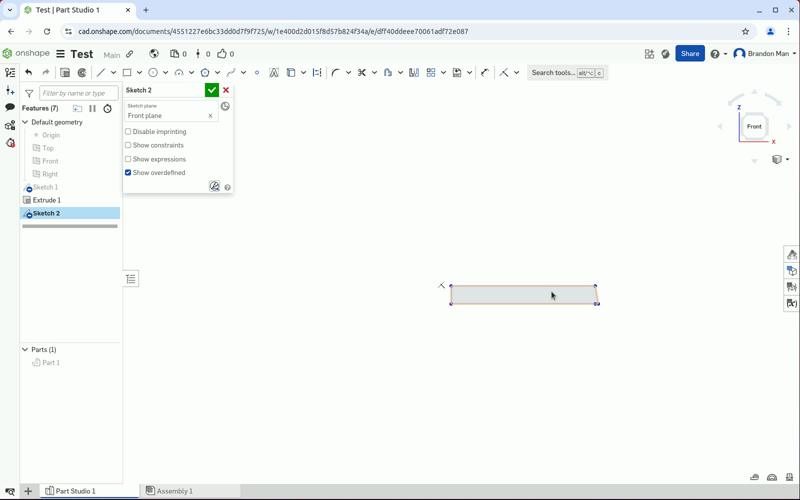
scroll(6)
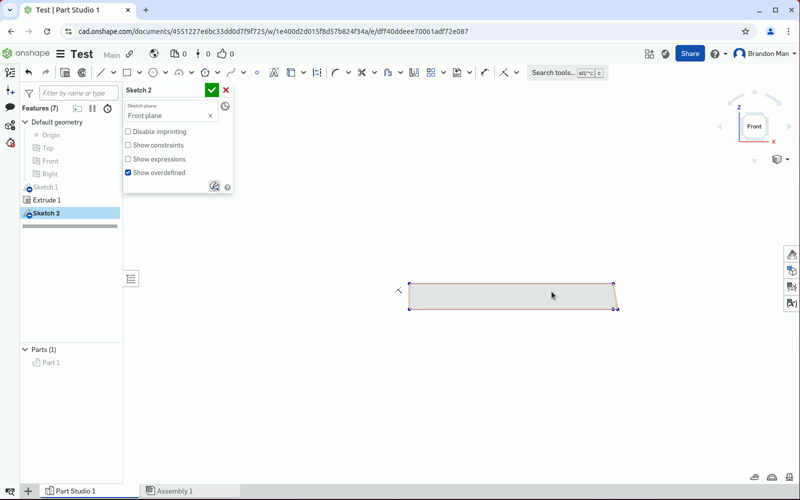
scroll(6)
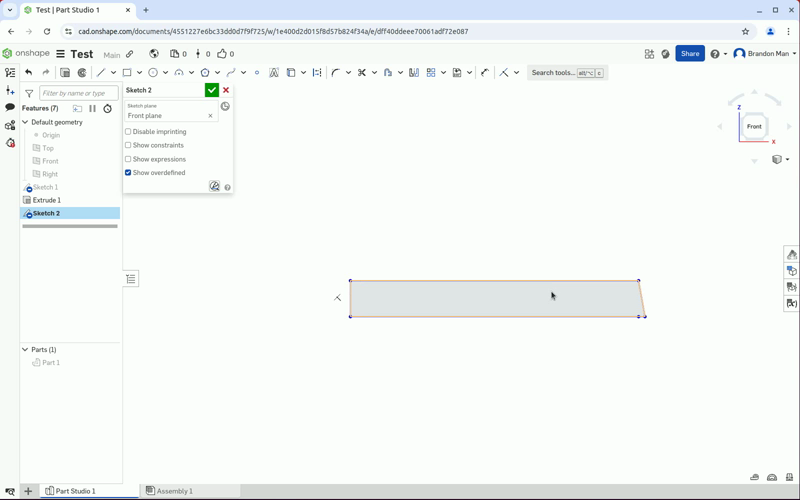
scroll(6)
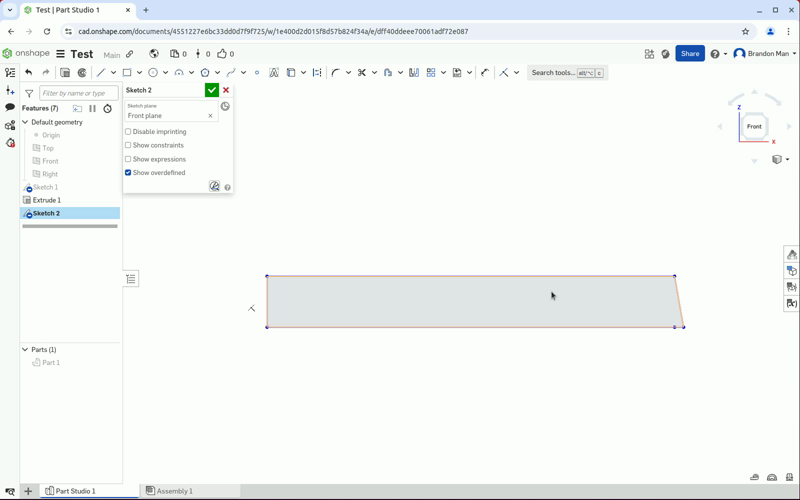
scroll(6)
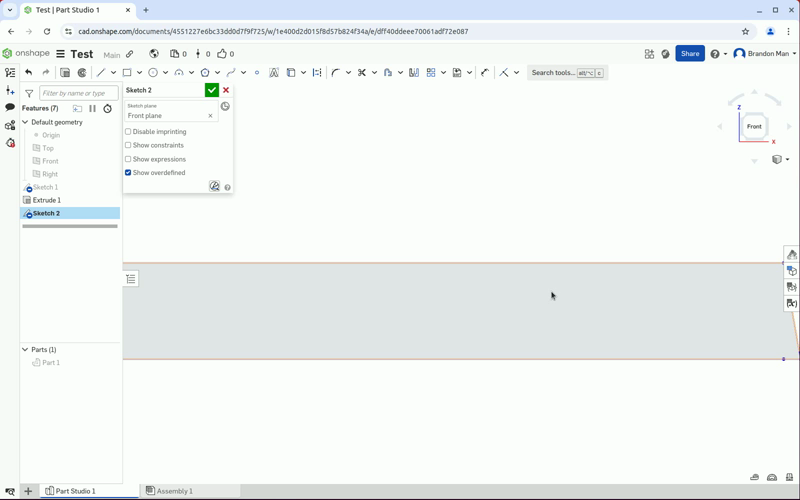
click(551, 291)
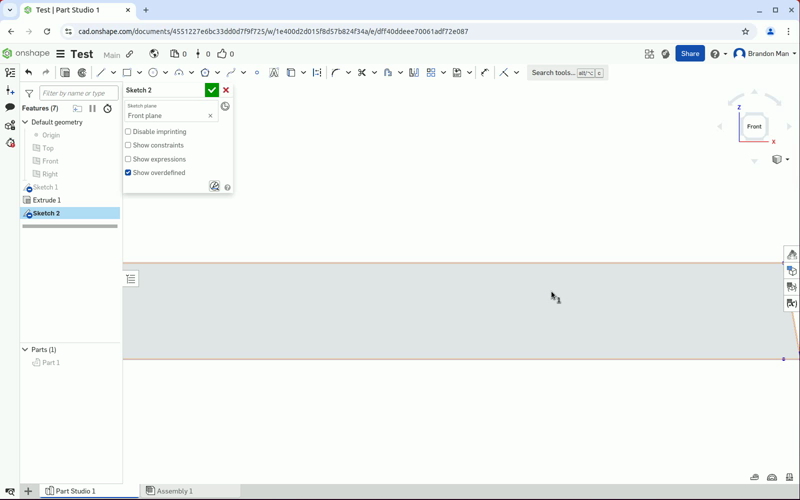
scroll(-6)
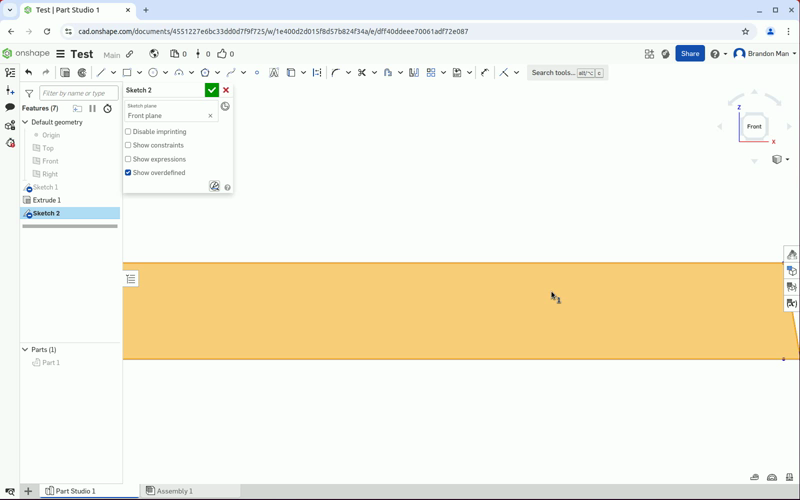
scroll(-6)
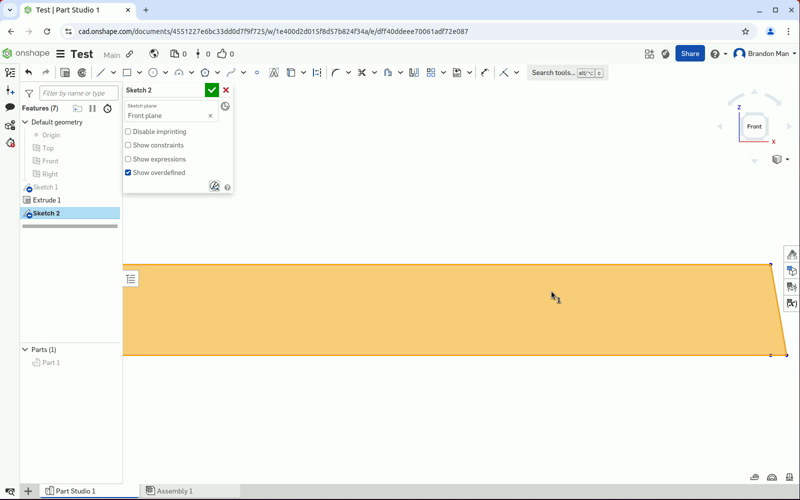
scroll(-6)
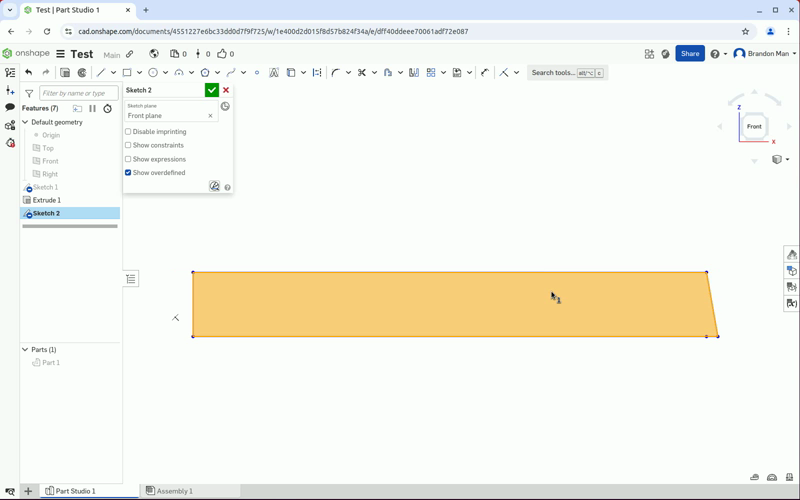
scroll(-6)
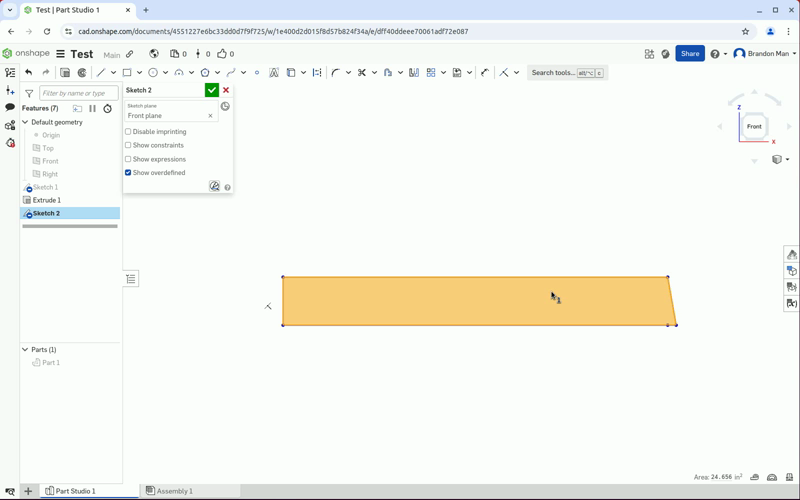
scroll(-6)
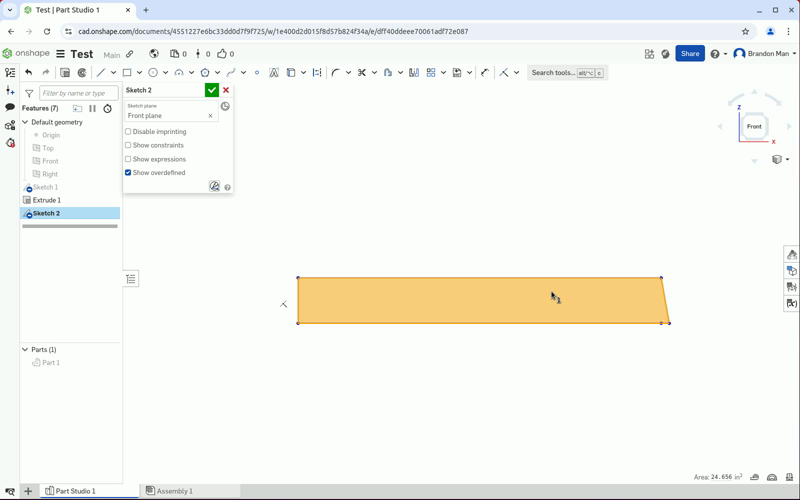
scroll(-6)
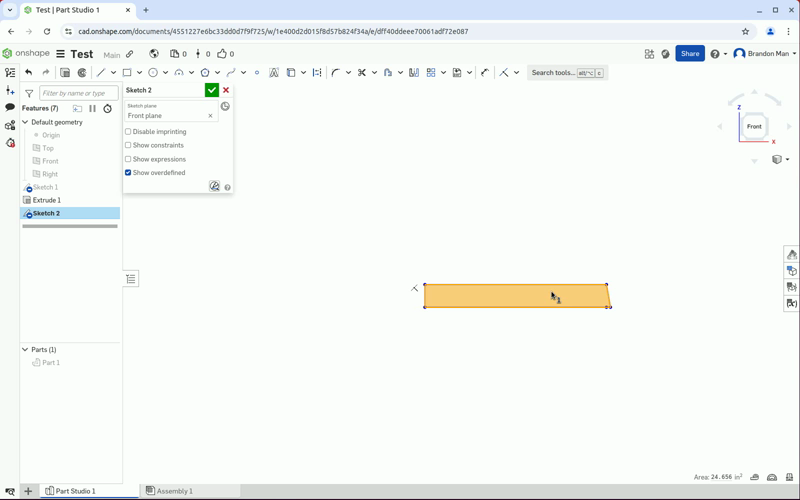
scroll(-6)
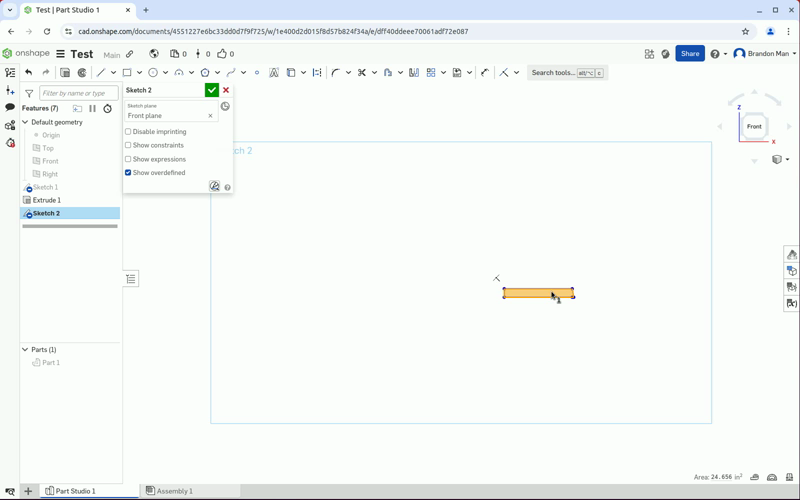
mouse_move(73, 352)
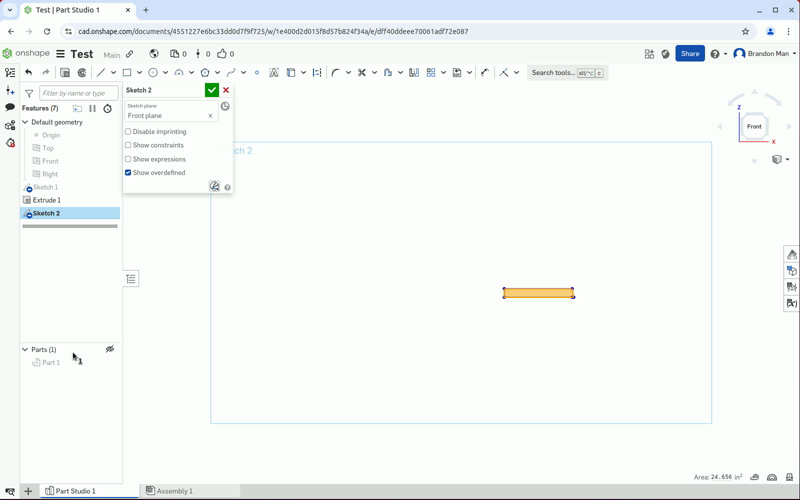
key(shift+y)
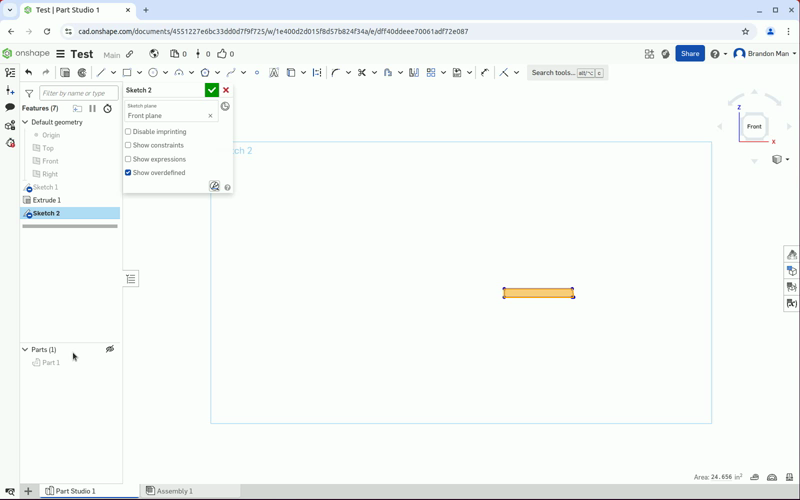
key(shift+e)
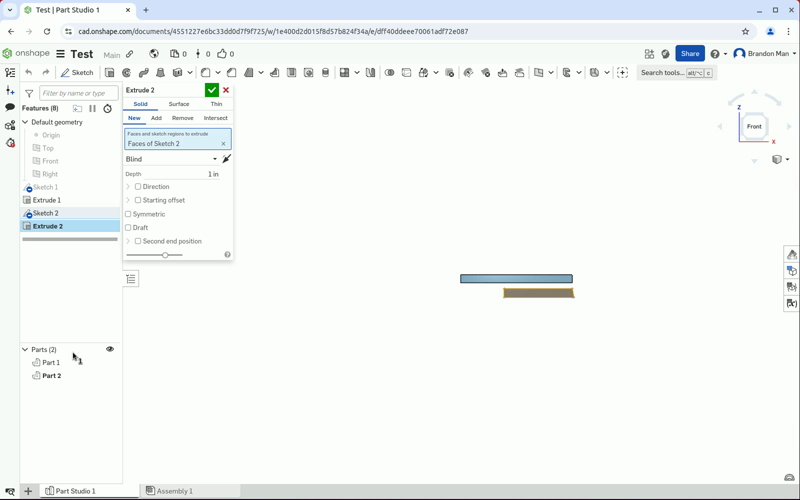
mouse_move(143, 106)
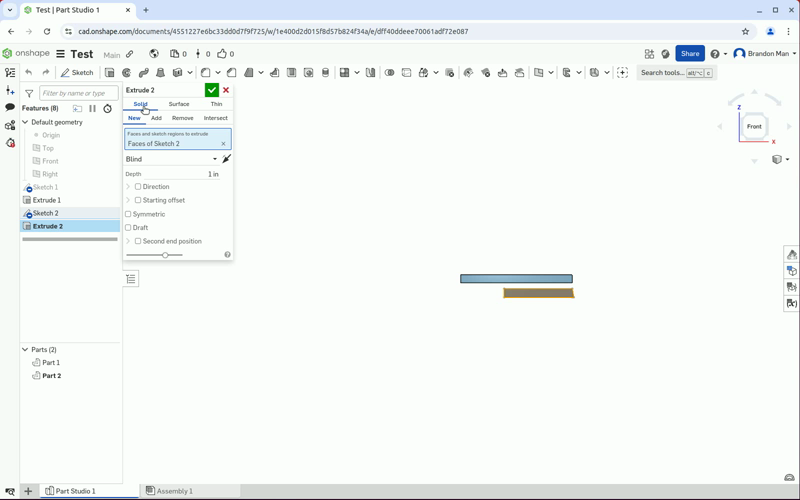
click(143, 106)
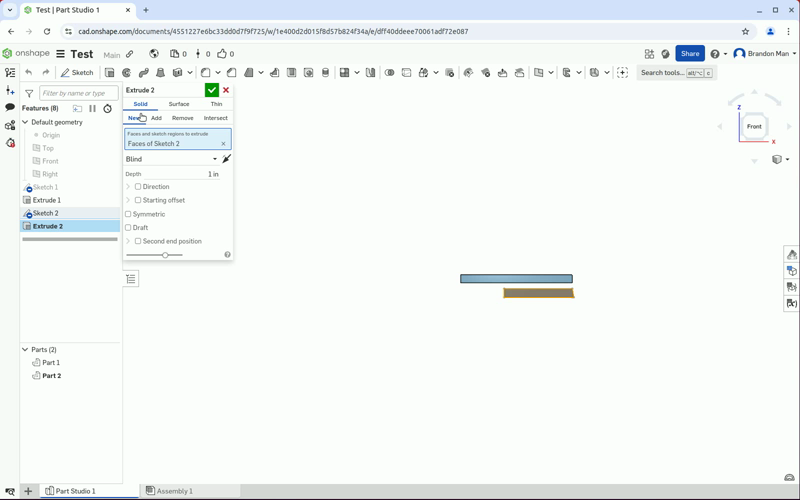
mouse_move(137, 120)
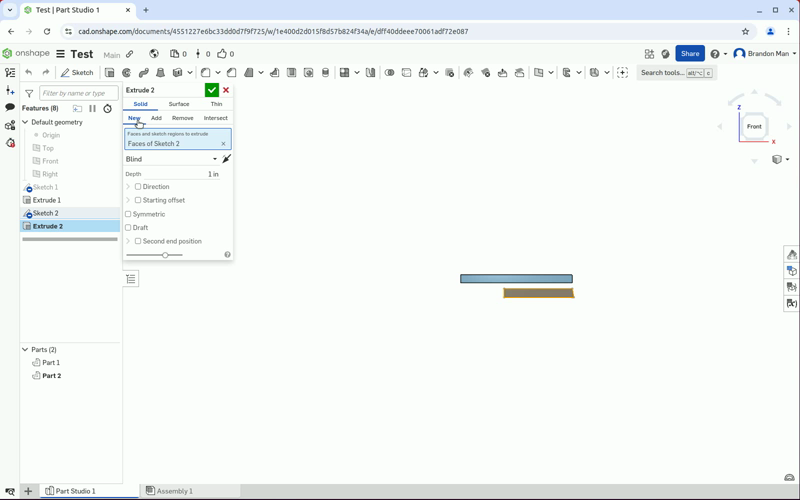
click(137, 120)
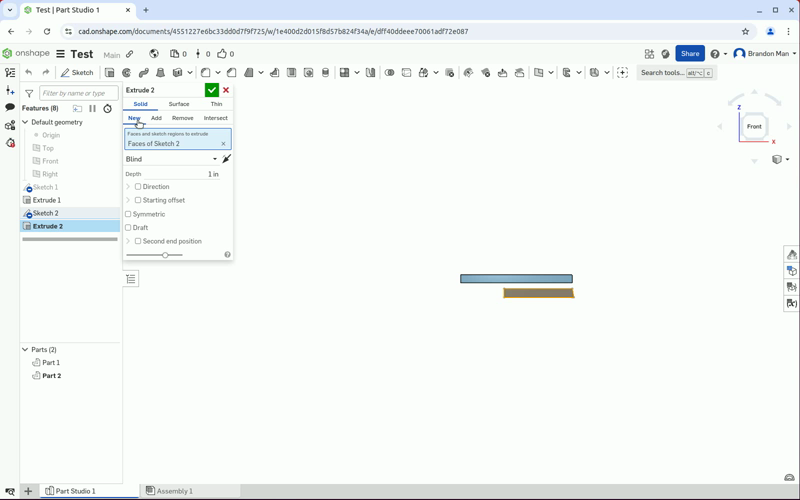
key(tab, 4)
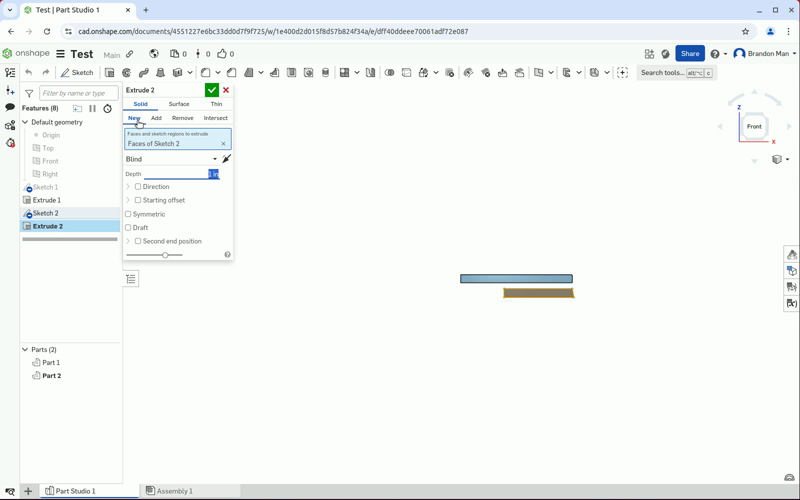
text(0.481)
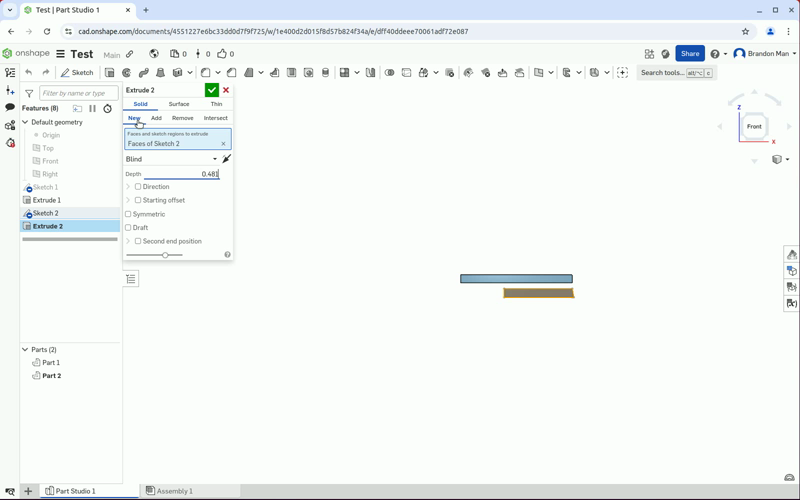
key(enter)
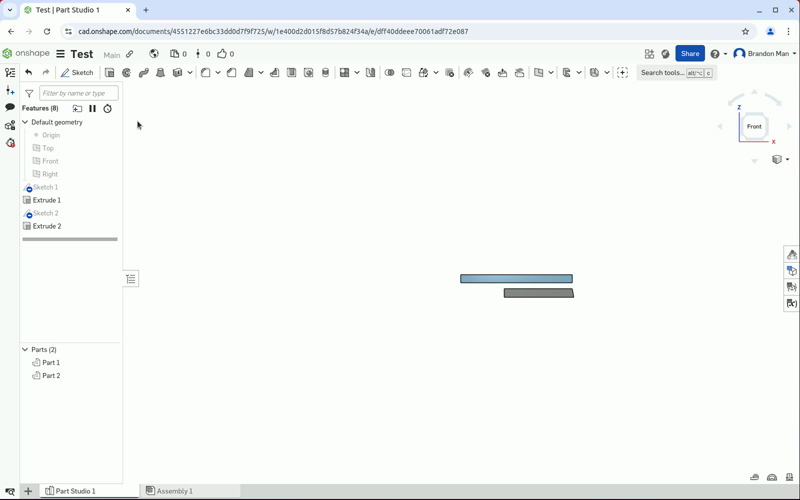
key(shift+h)
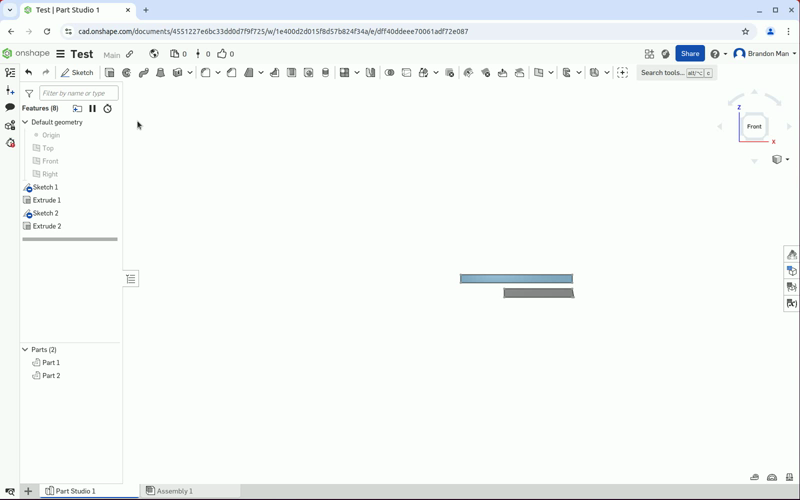
key(shift+h)
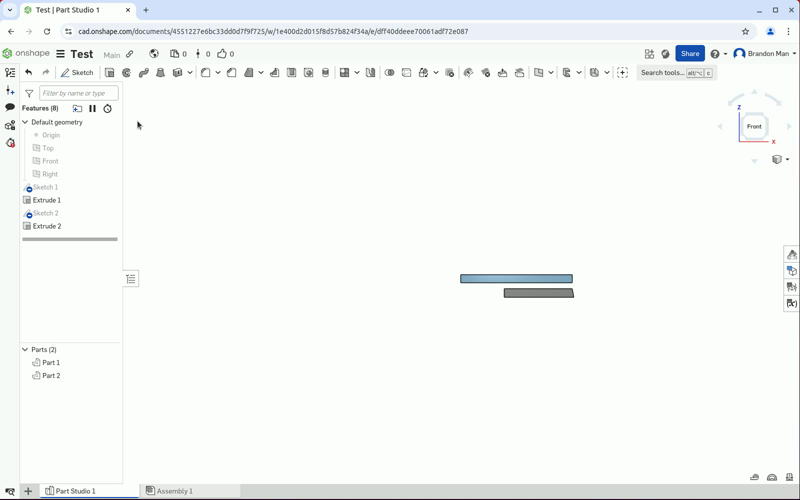
mouse_move(73, 189)
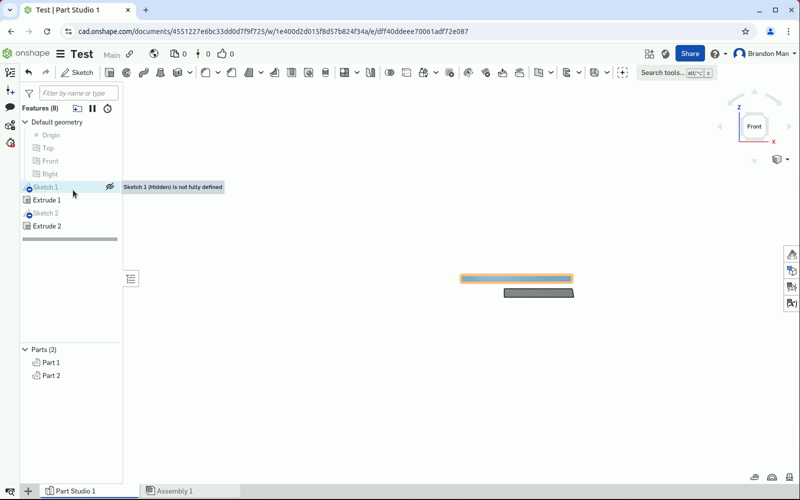
click(73, 189)
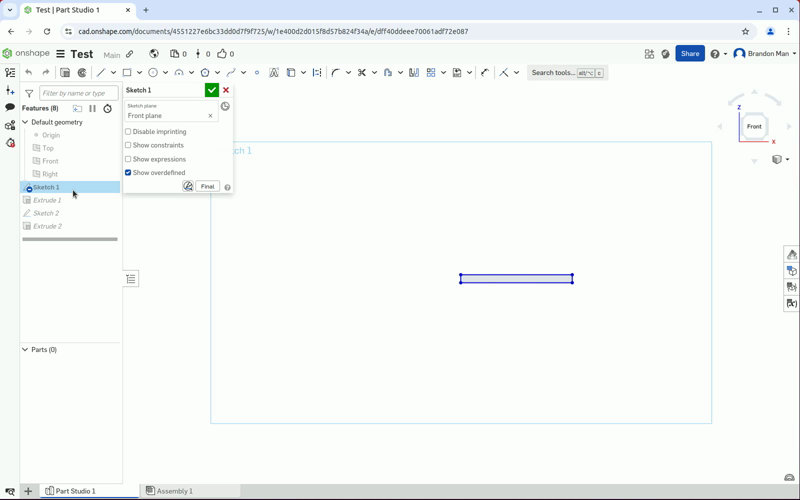
mouse_move(229, 92)
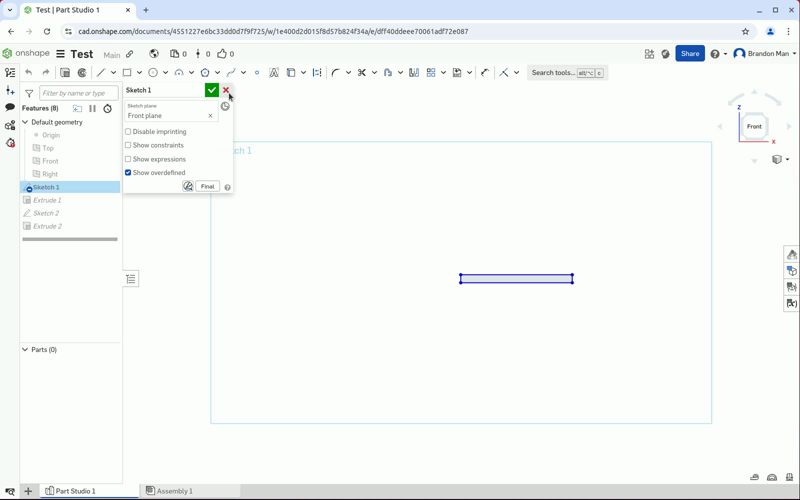
click(229, 92)
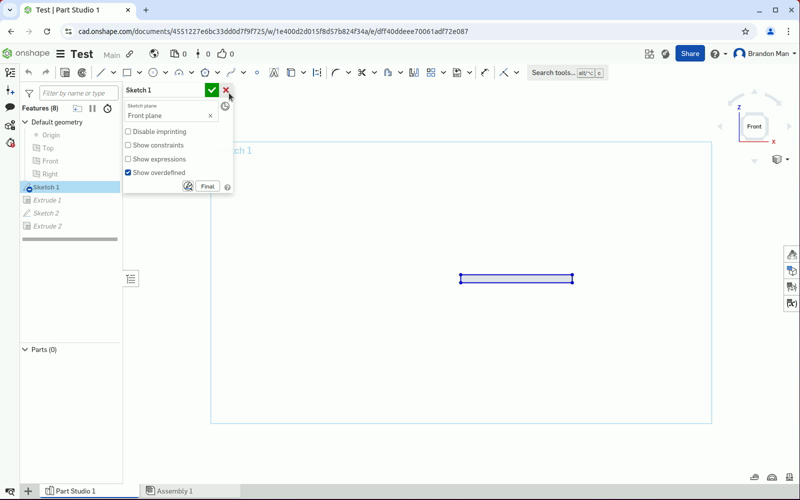
key(shift+s)
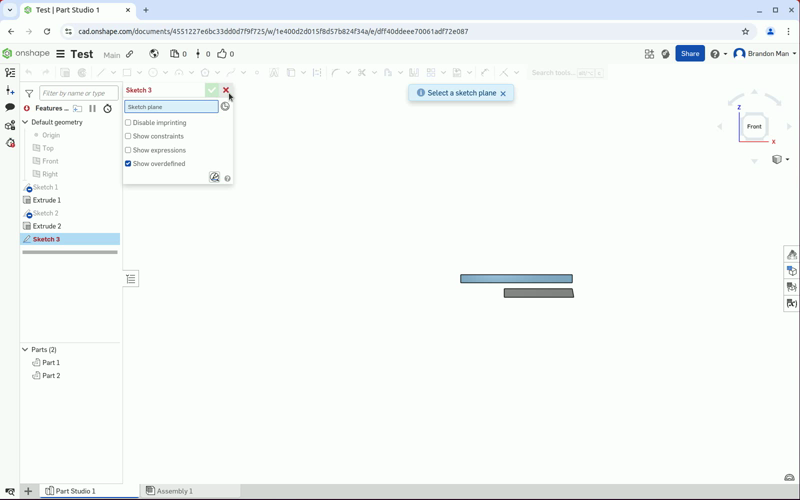
mouse_move(73, 163)
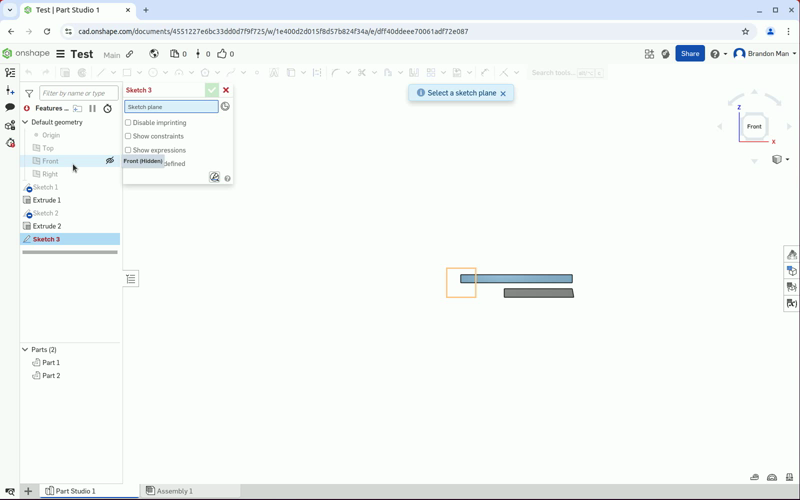
click(73, 163)
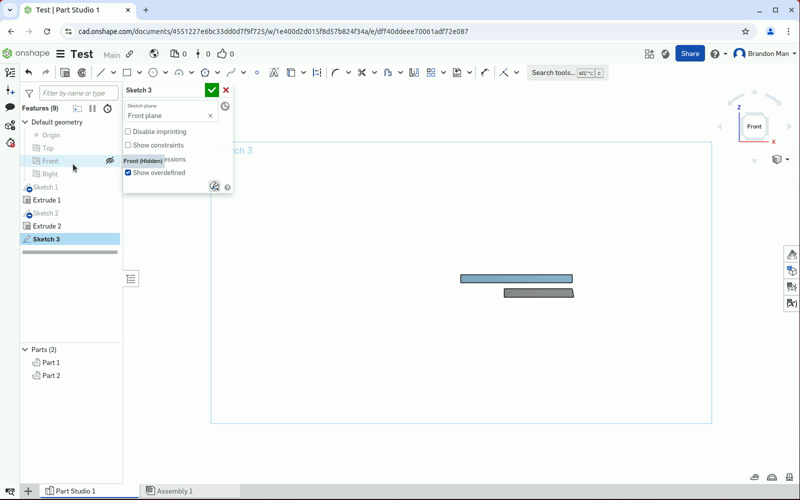
mouse_move(73, 352)
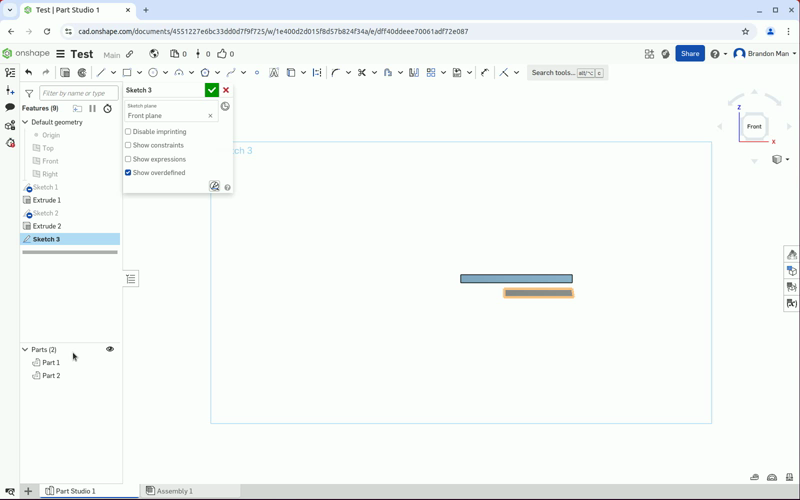
key(y)
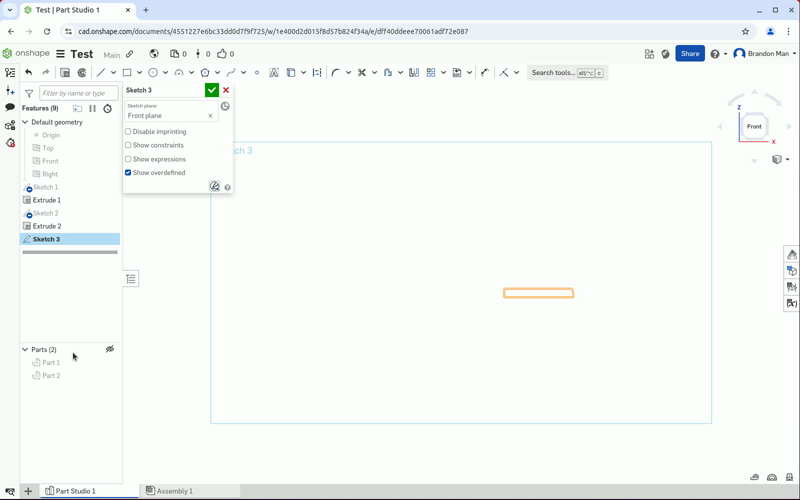
key(l)
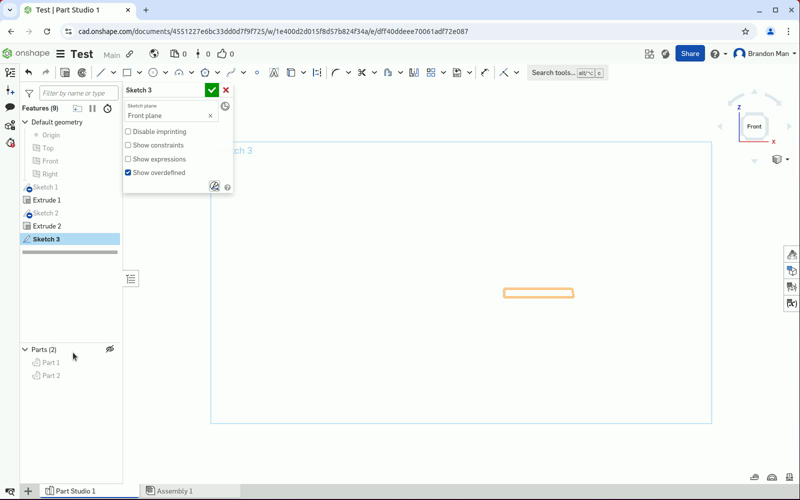
key_down(shift)
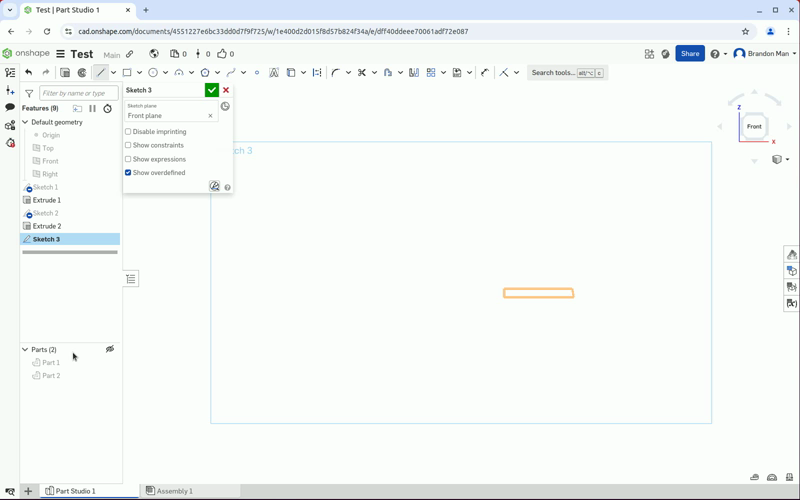
mouse_move(504, 309)
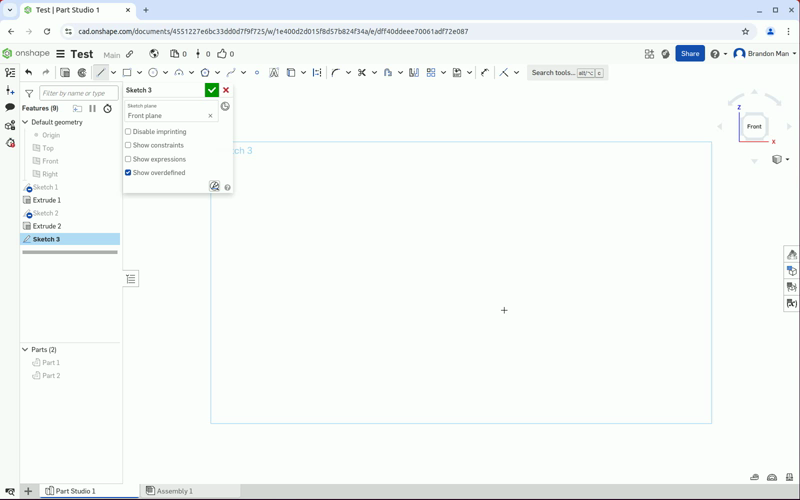
click(504, 309)
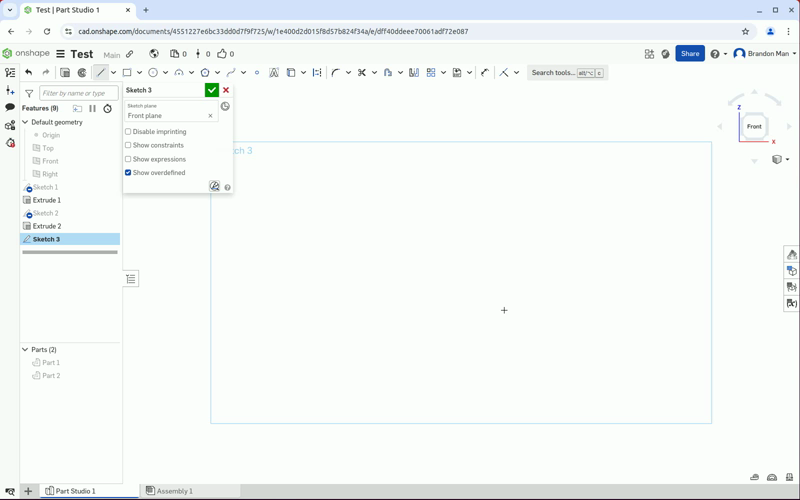
key_up(shift)
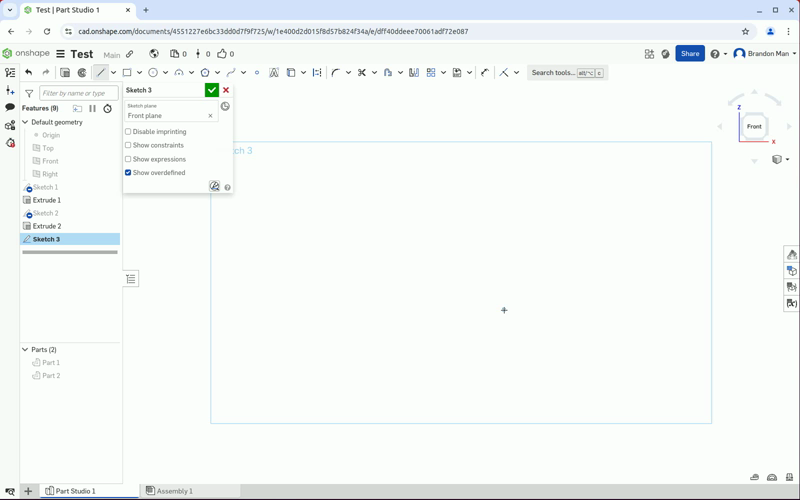
key_down(shift)
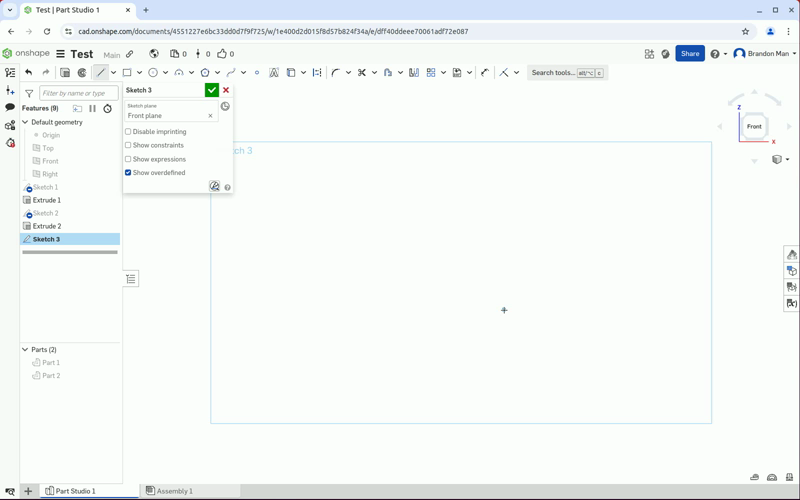
mouse_move(573, 309)
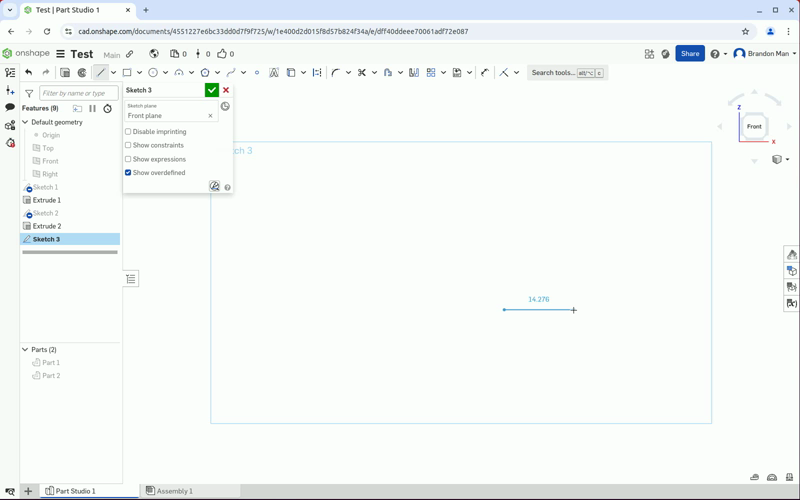
click(573, 309)
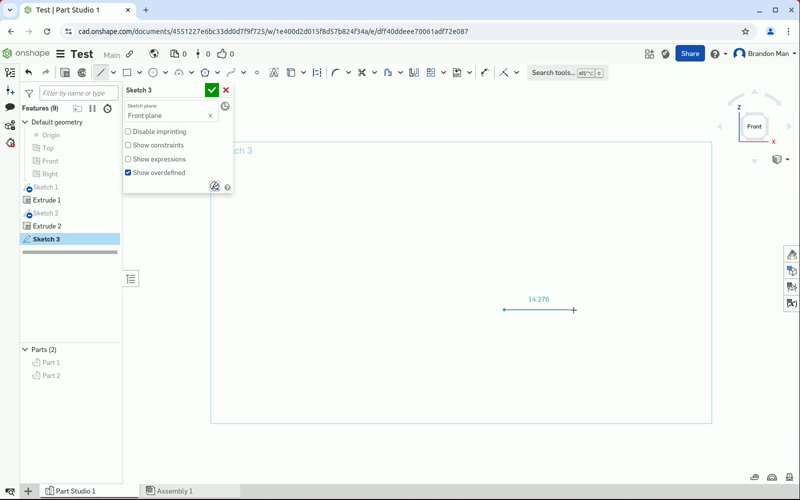
key_up(shift)
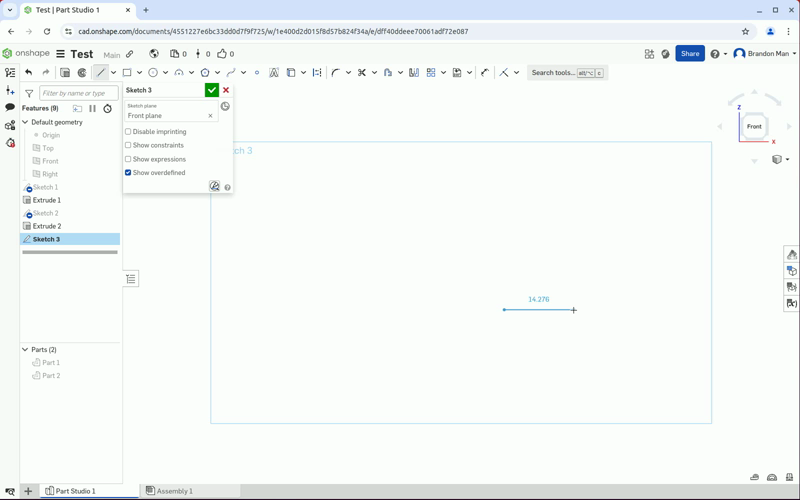
key_down(shift)
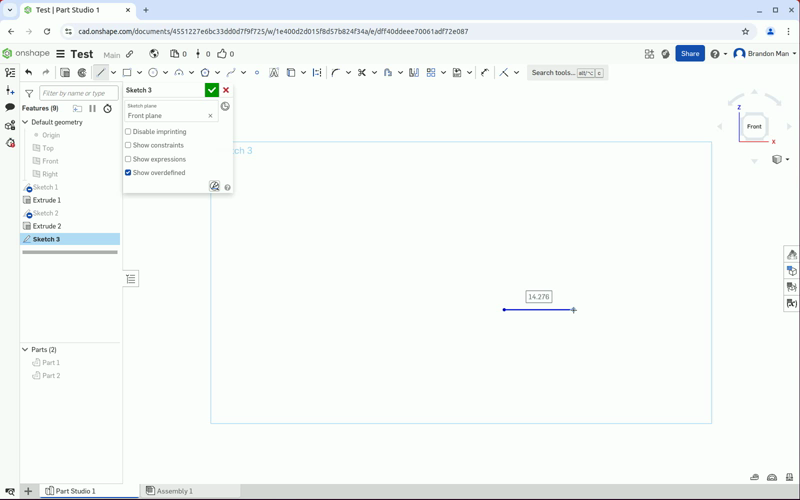
mouse_move(589, 309)
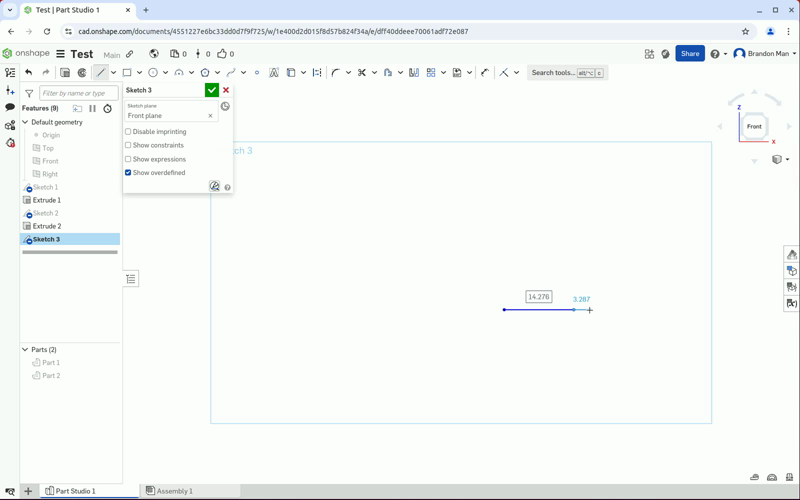
mouse_move(573, 305)
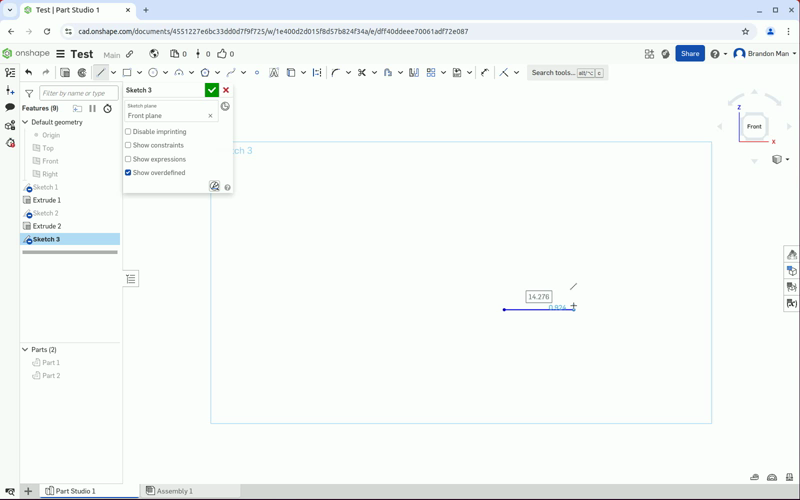
scroll(6)
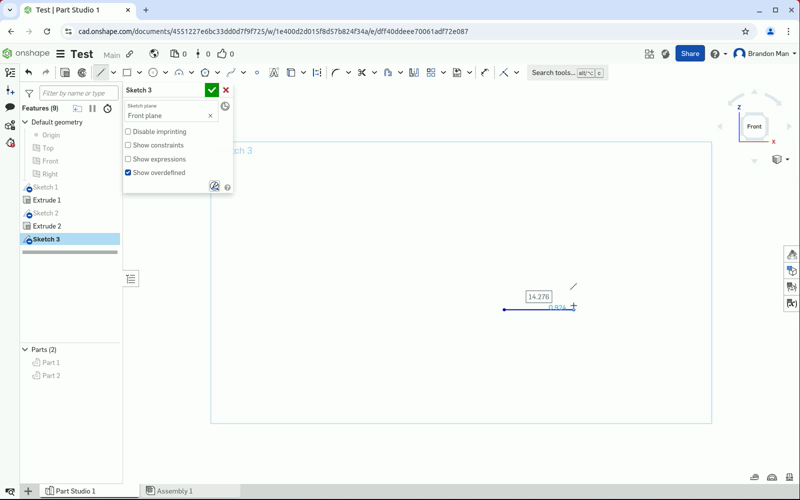
scroll(6)
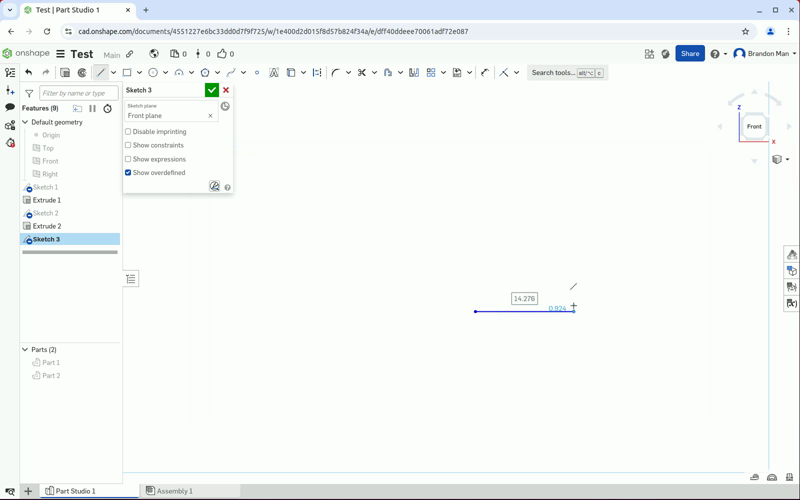
scroll(6)
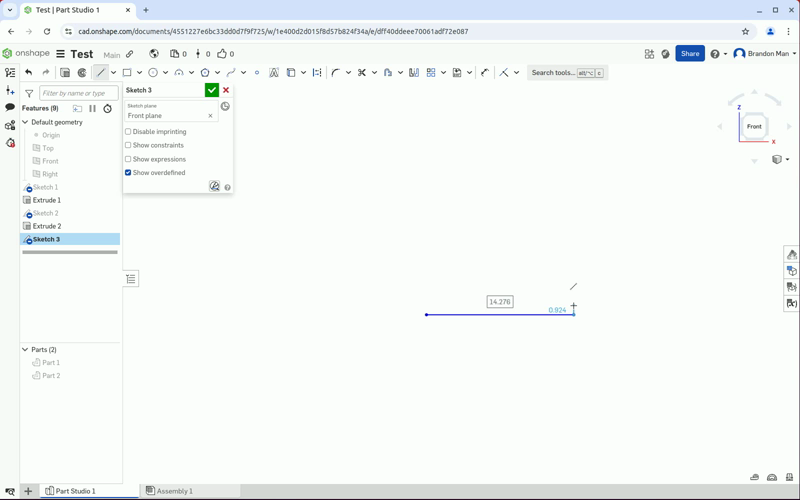
scroll(6)
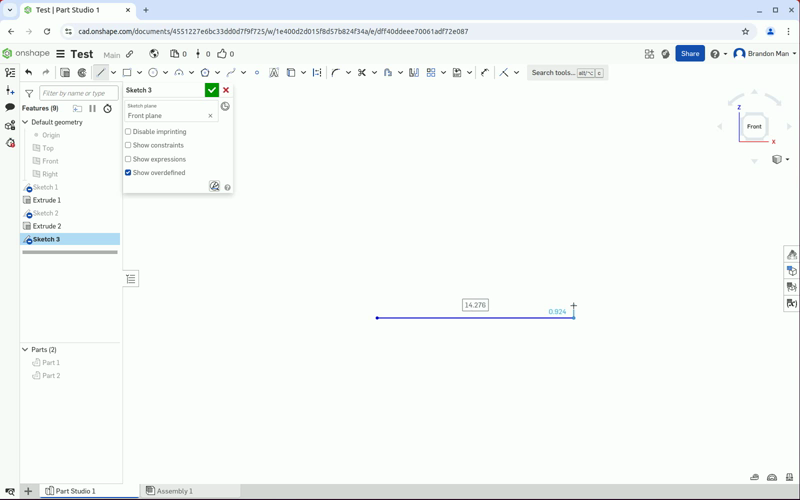
scroll(6)
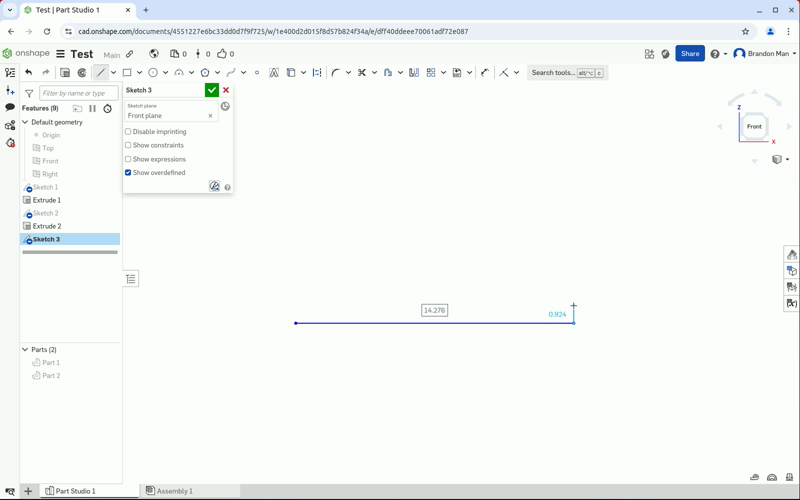
scroll(6)
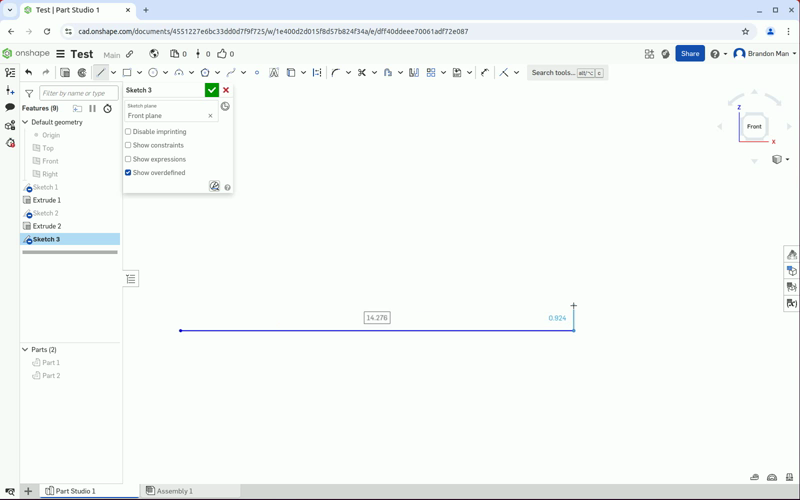
scroll(6)
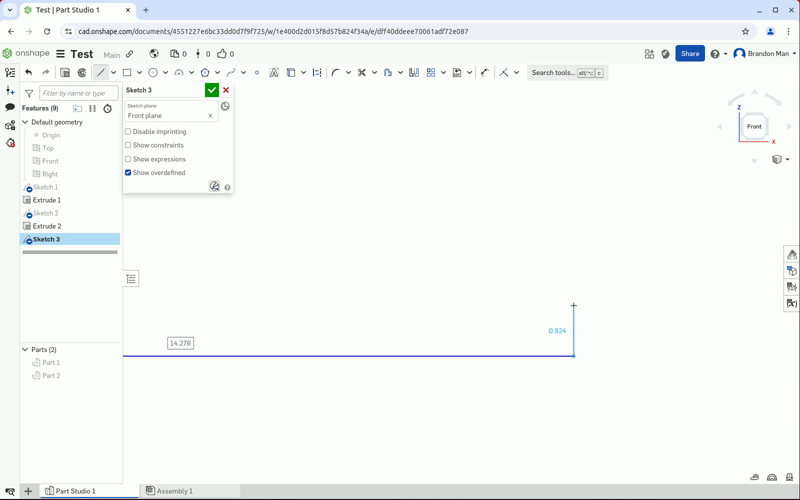
click(573, 305)
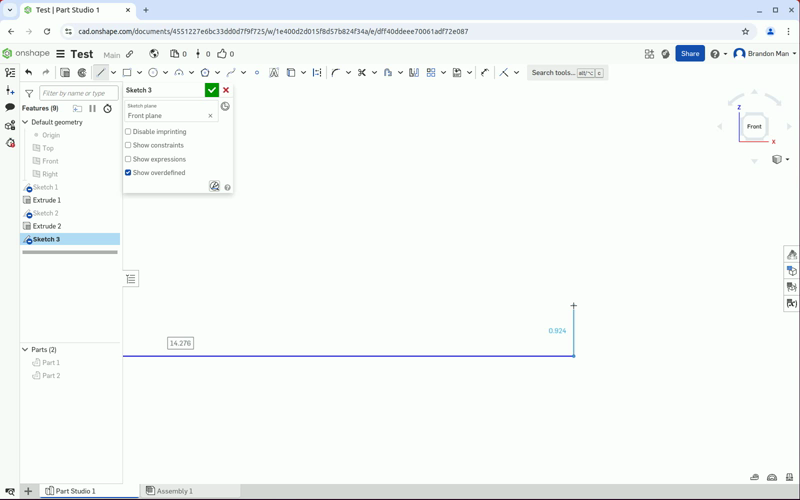
scroll(-6)
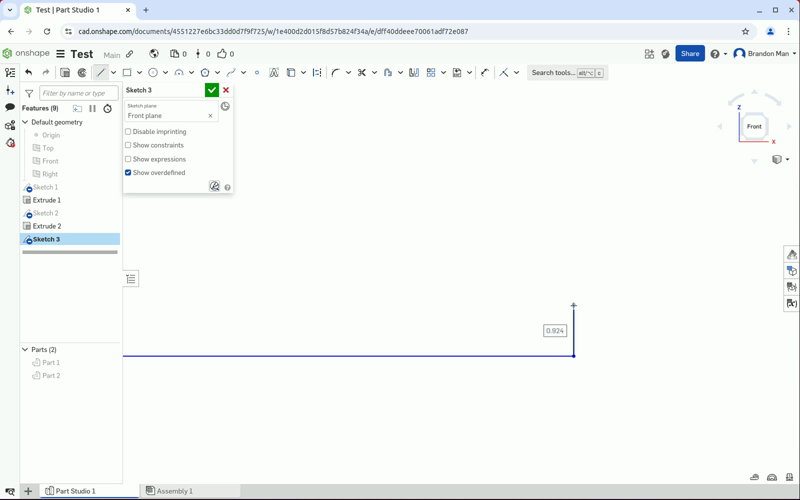
scroll(-6)
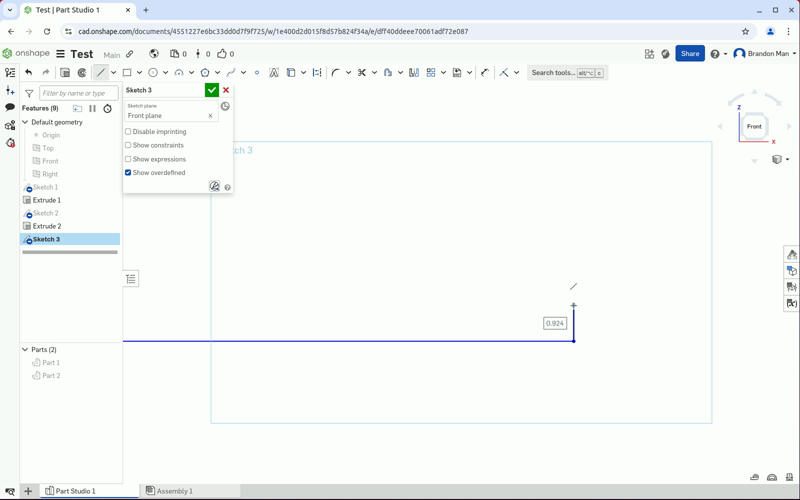
scroll(-6)
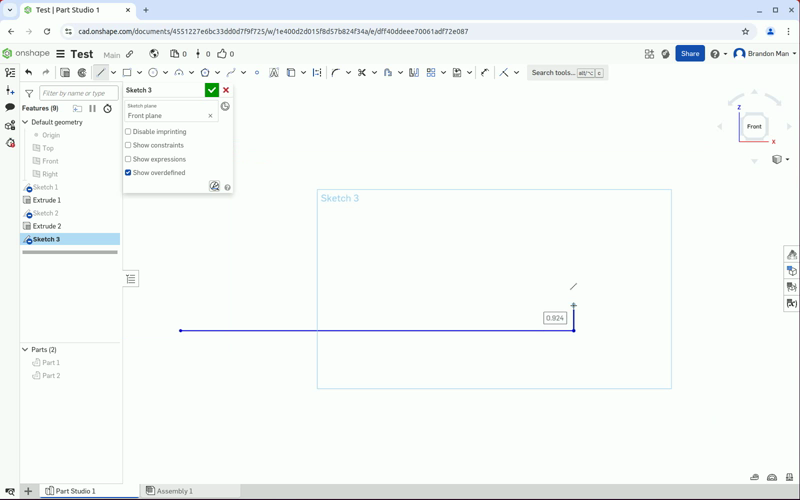
scroll(-6)
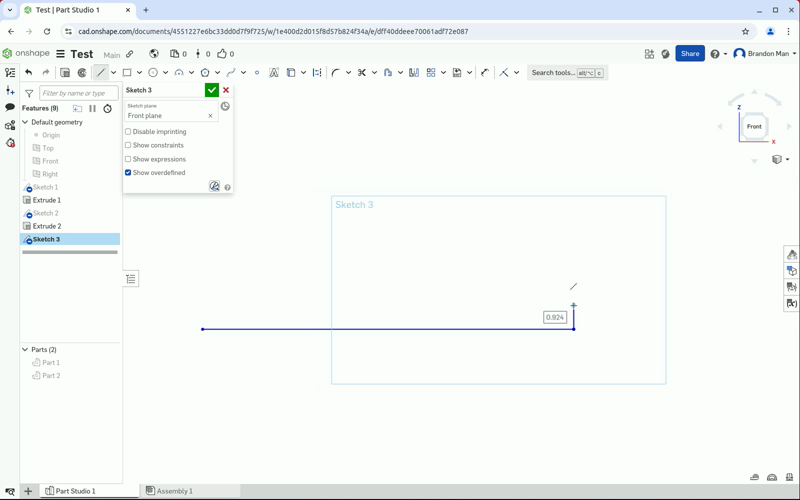
scroll(-6)
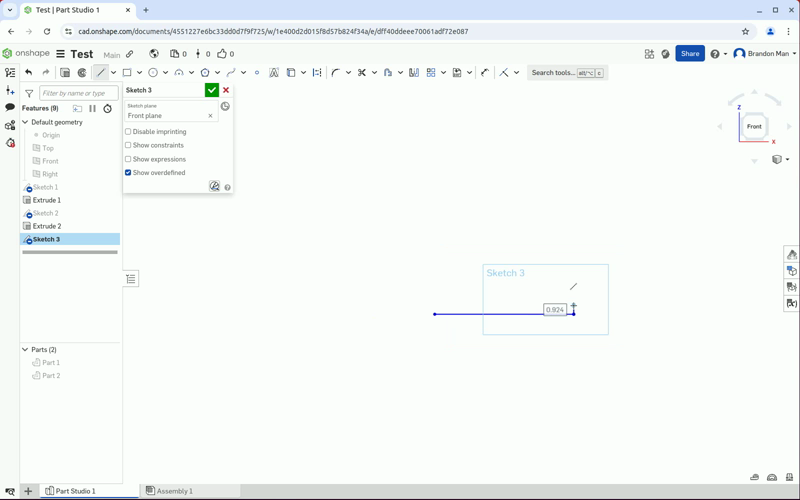
scroll(-6)
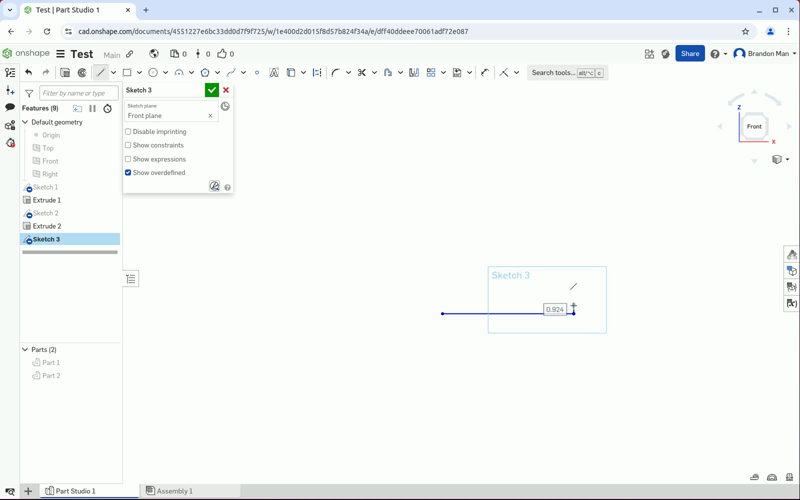
scroll(-6)
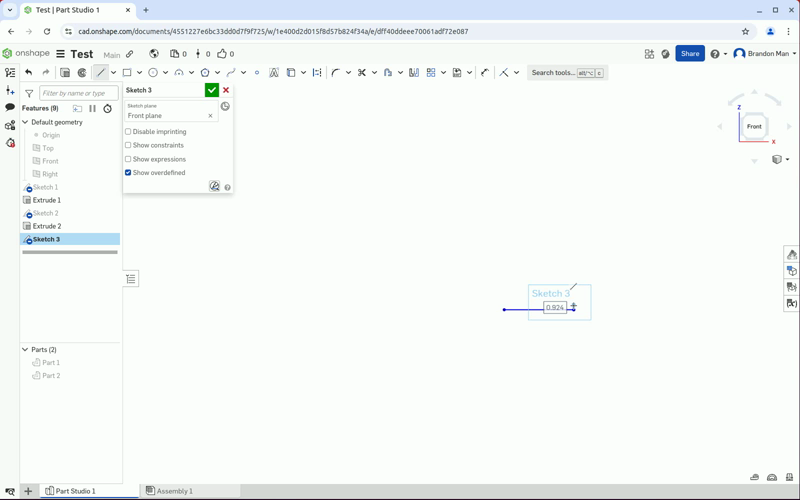
key_up(shift)
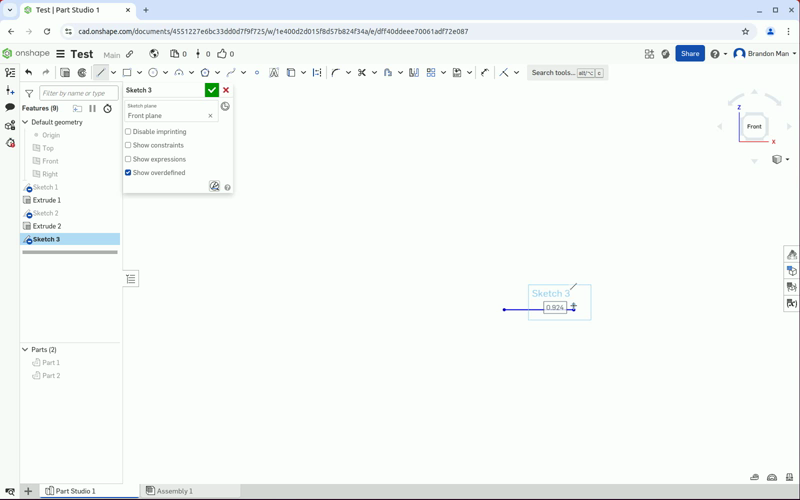
key_down(shift)
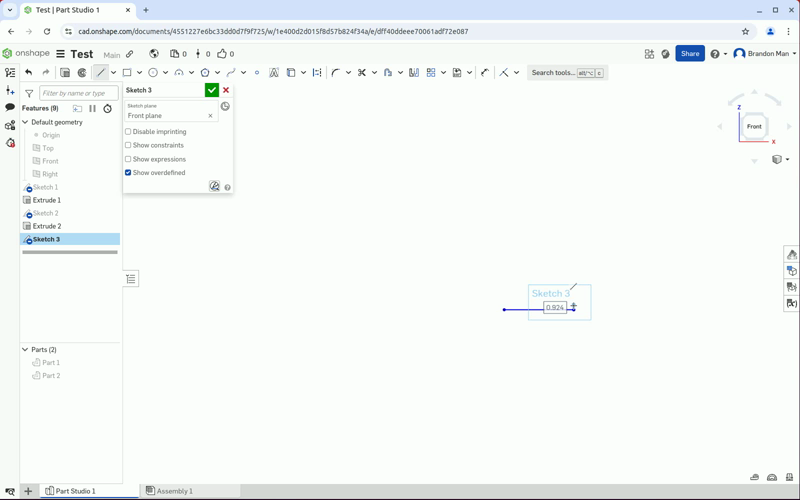
mouse_move(589, 305)
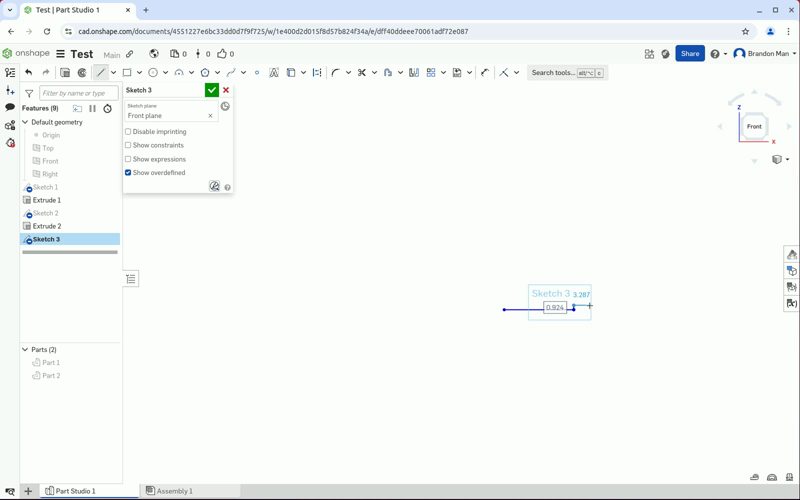
mouse_move(573, 301)
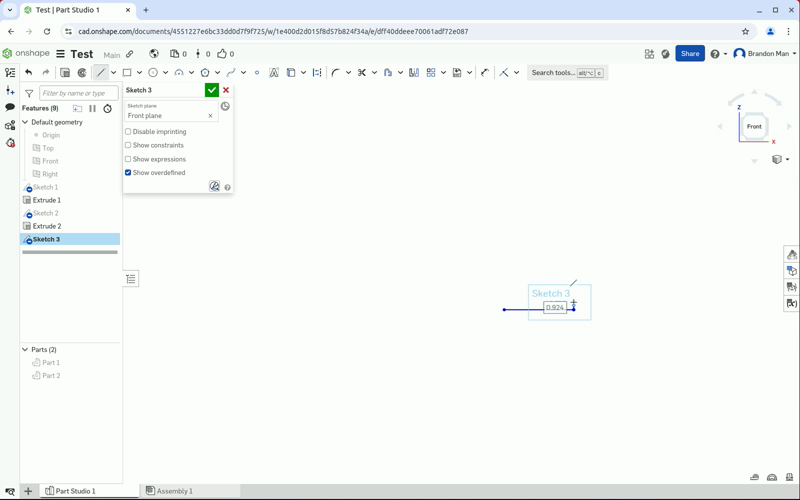
scroll(6)
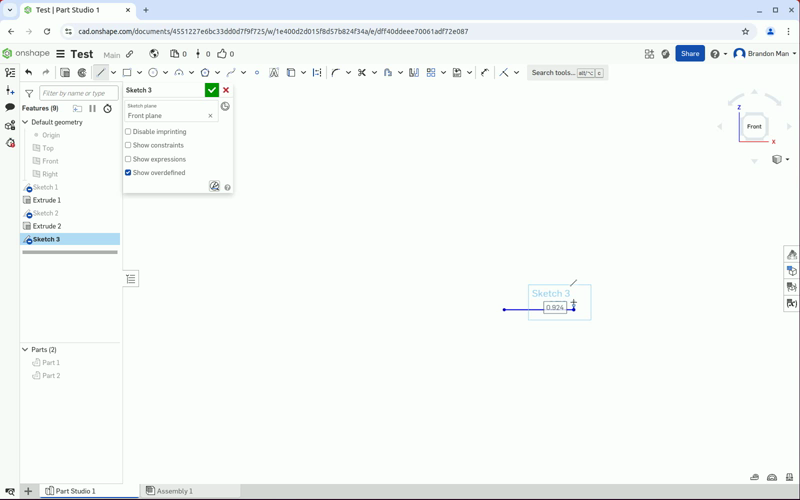
scroll(6)
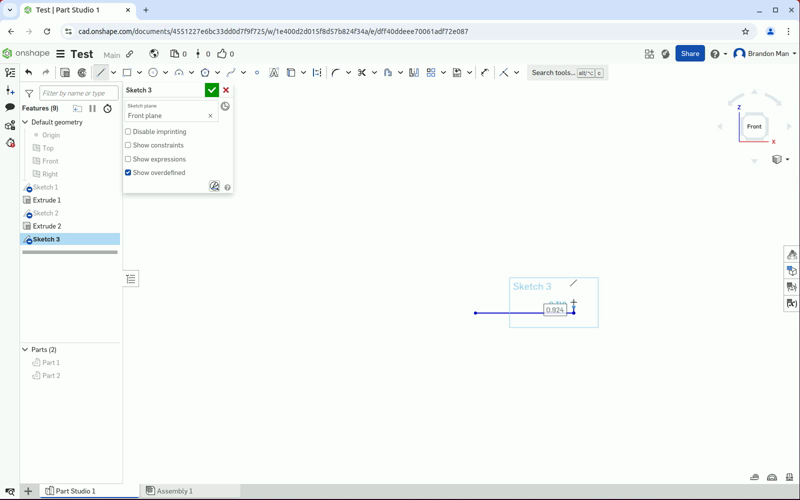
scroll(6)
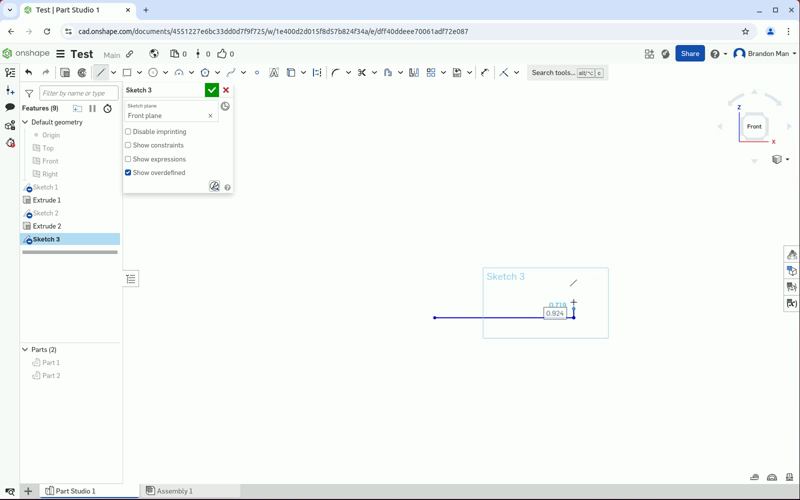
scroll(6)
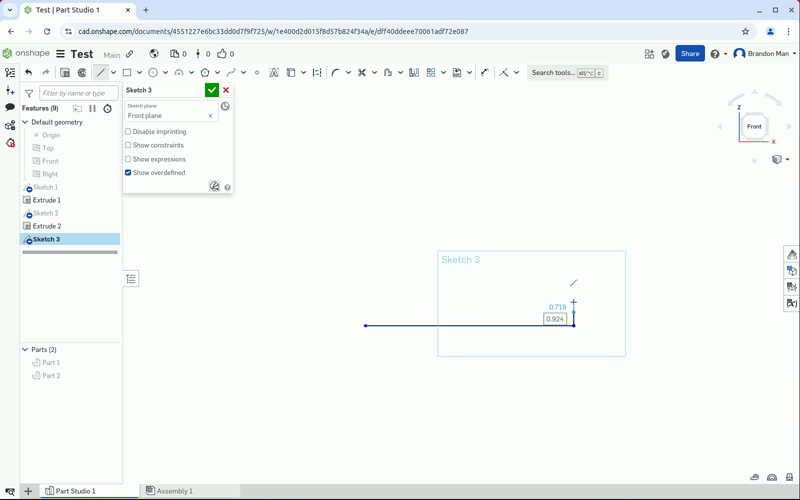
scroll(6)
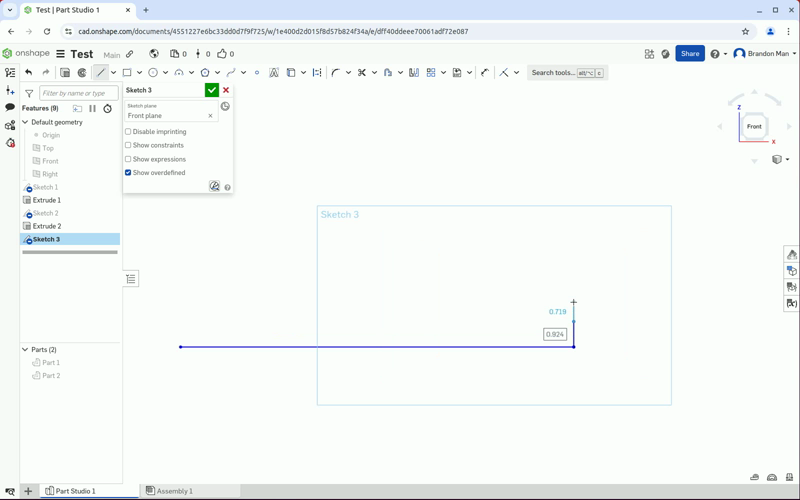
scroll(6)
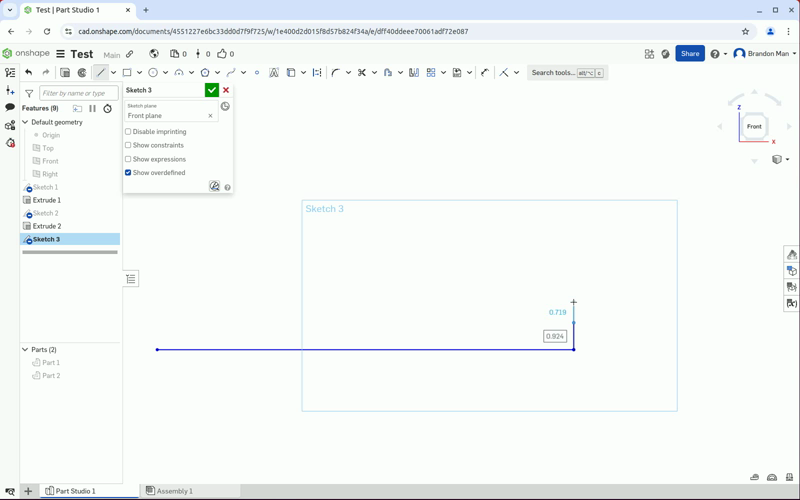
scroll(6)
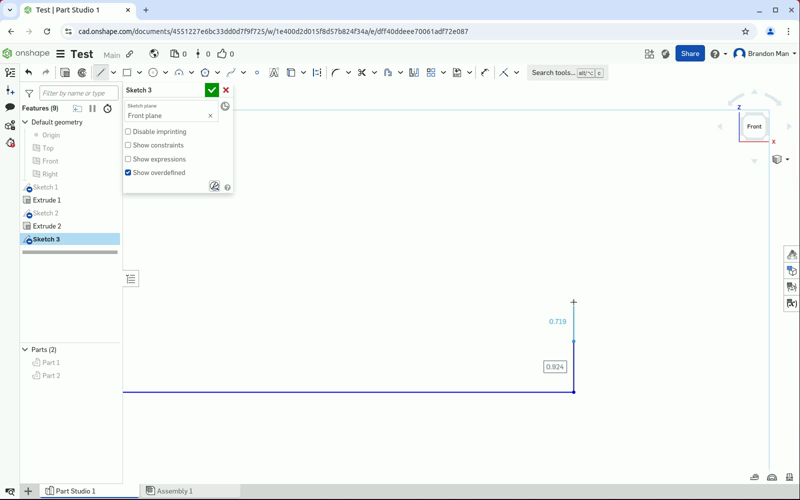
click(573, 301)
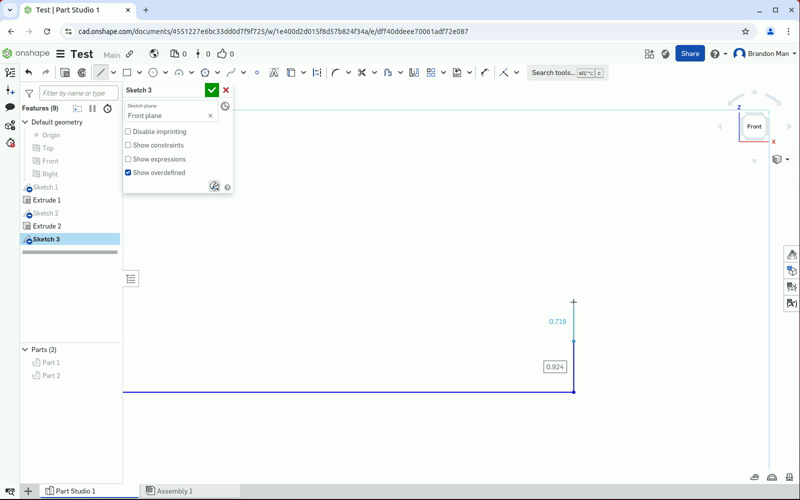
scroll(-6)
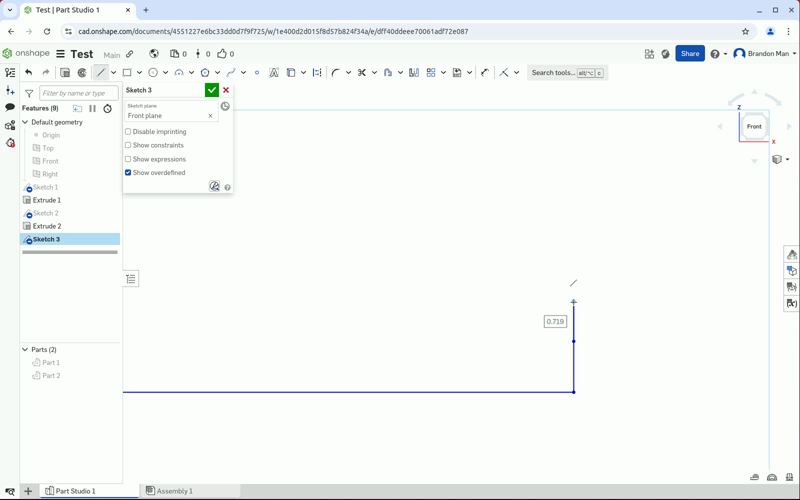
scroll(-6)
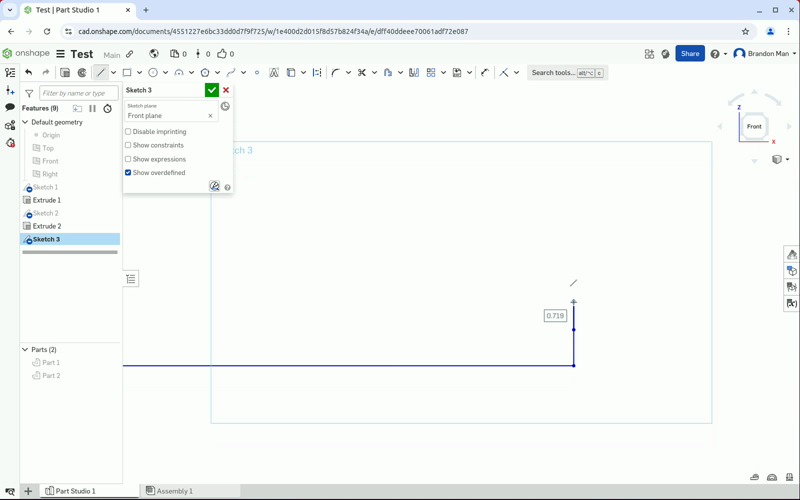
scroll(-6)
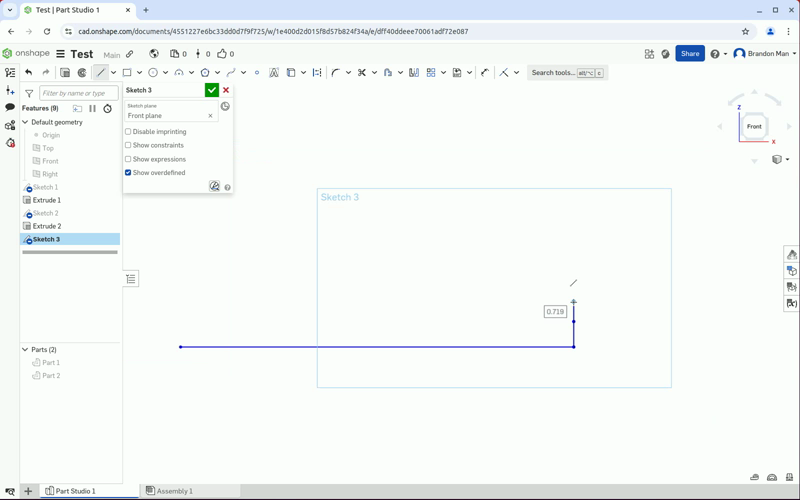
scroll(-6)
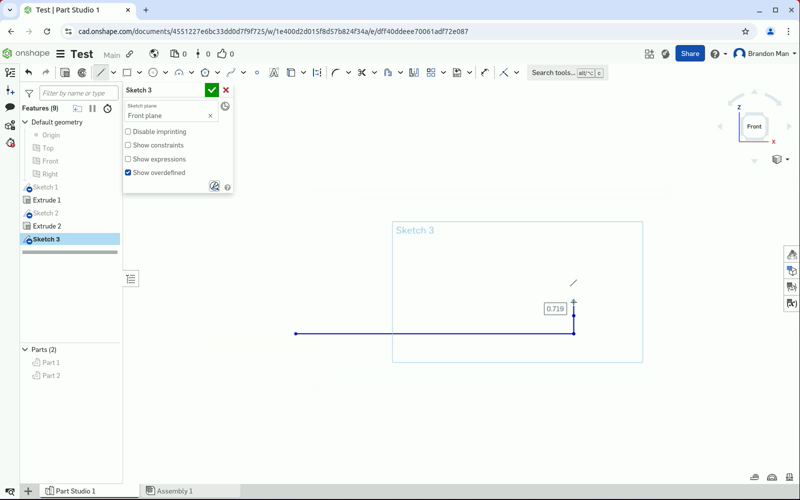
scroll(-6)
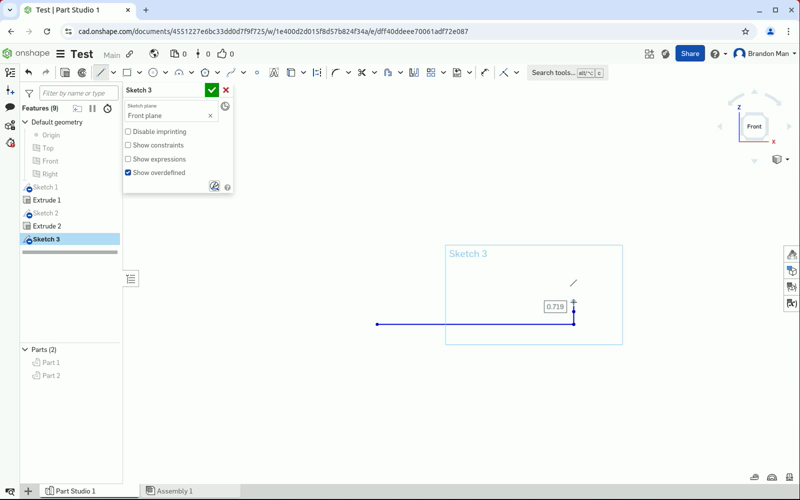
scroll(-6)
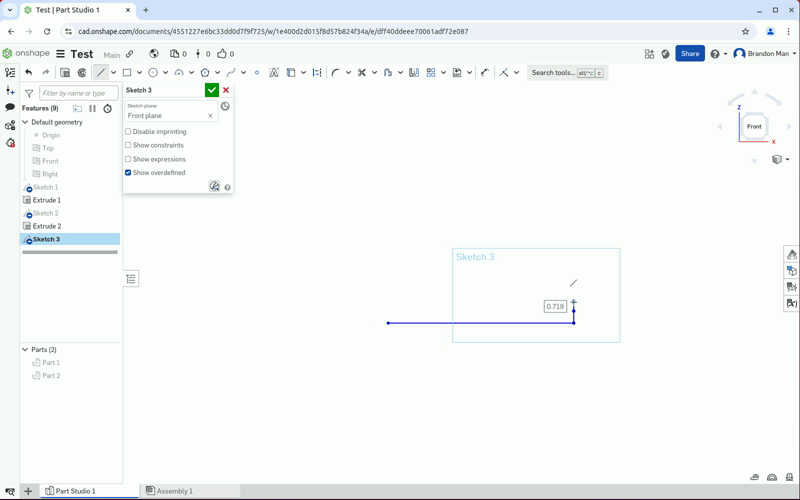
scroll(-6)
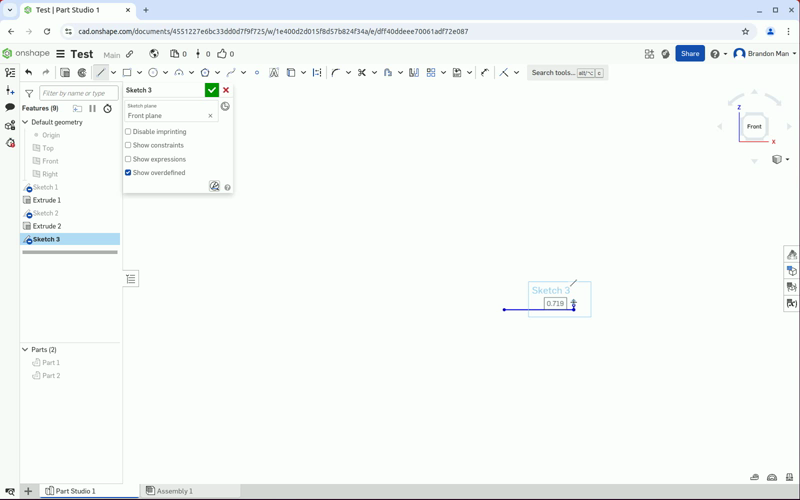
key_up(shift)
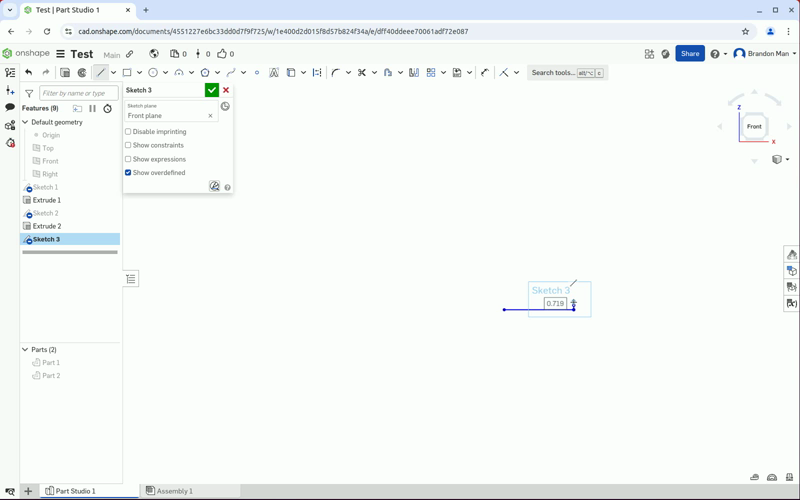
key_down(shift)
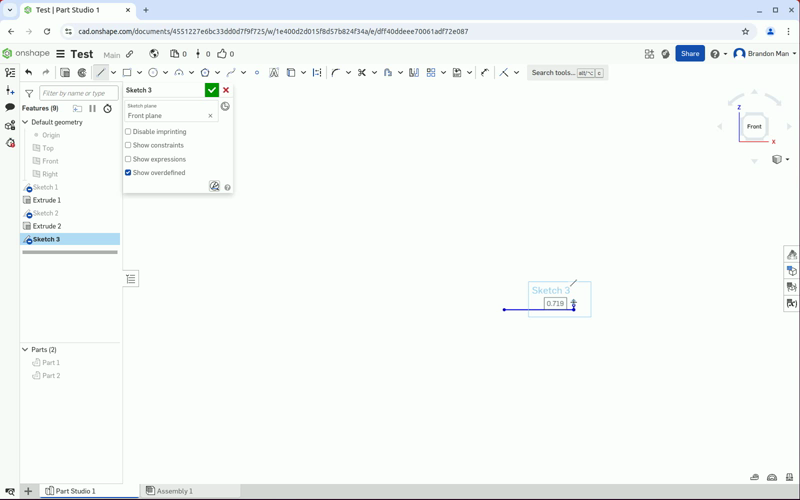
mouse_move(504, 301)
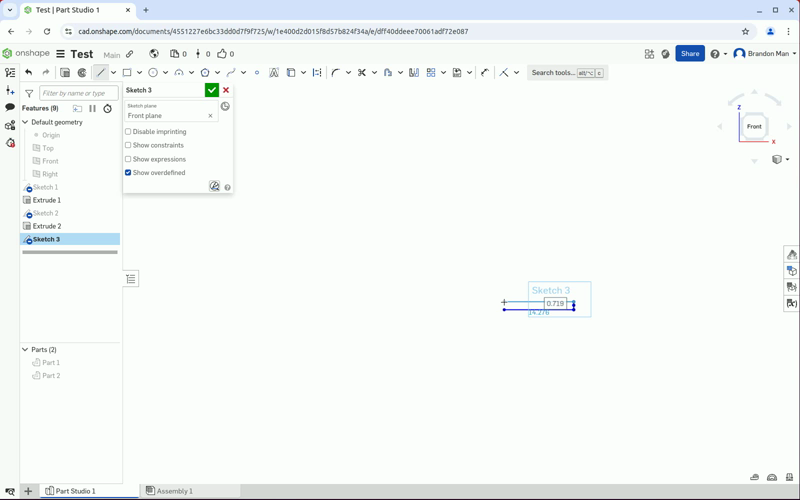
click(504, 301)
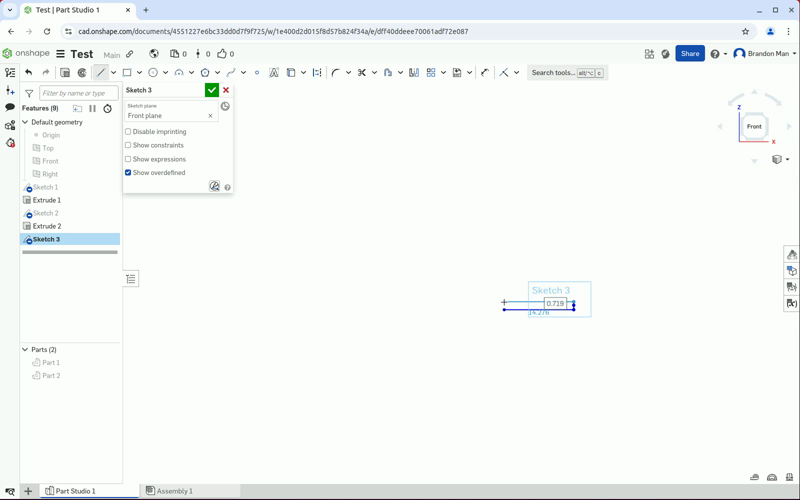
key_up(shift)
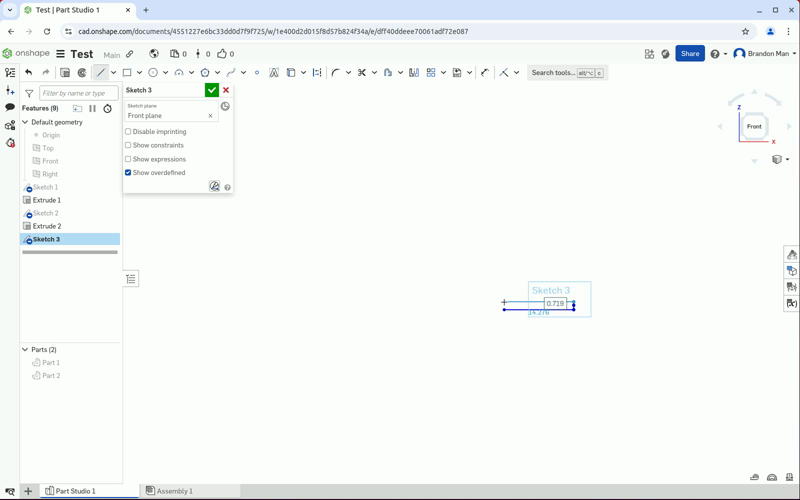
mouse_move(534, 301)
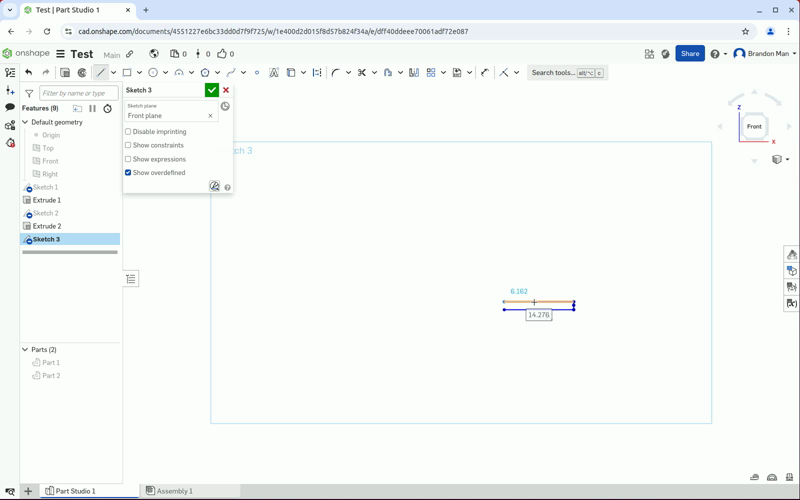
key_down(shift)
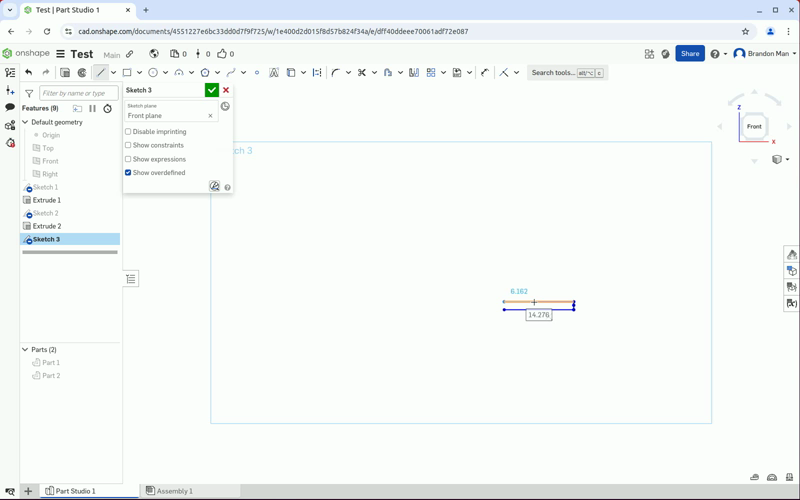
mouse_move(504, 309)
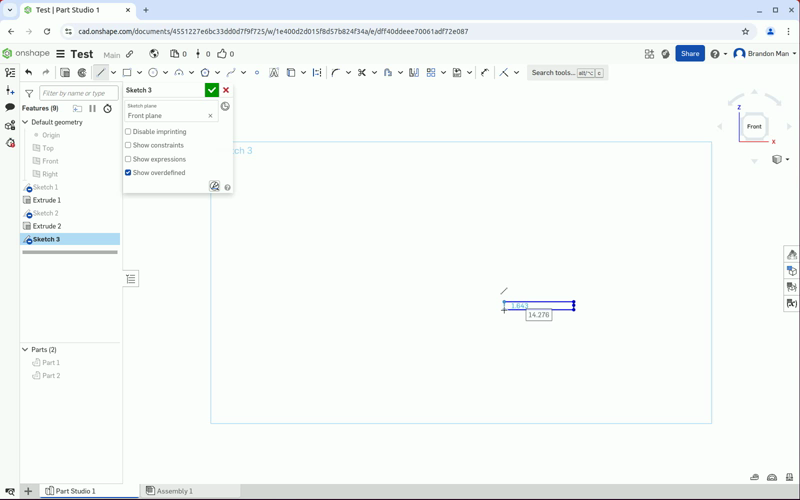
key_up(shift)
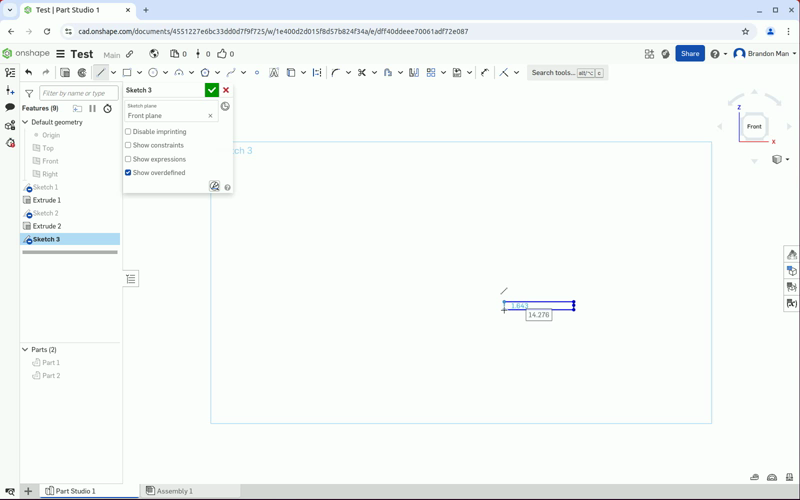
click(504, 309)
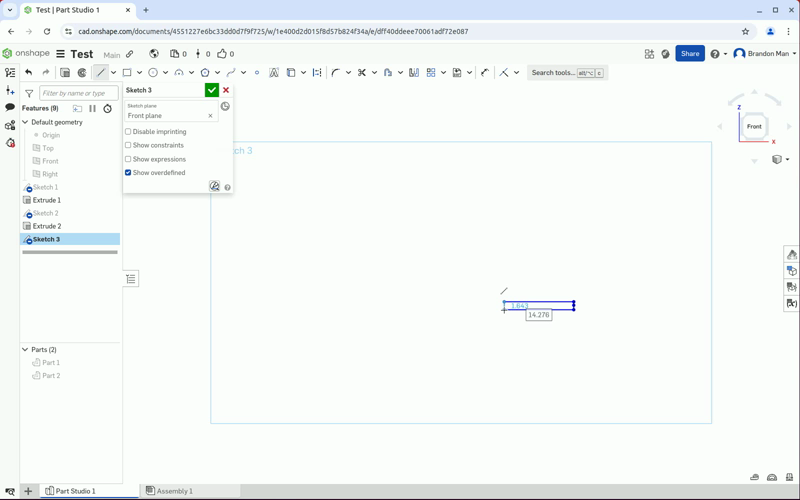
key(esc)
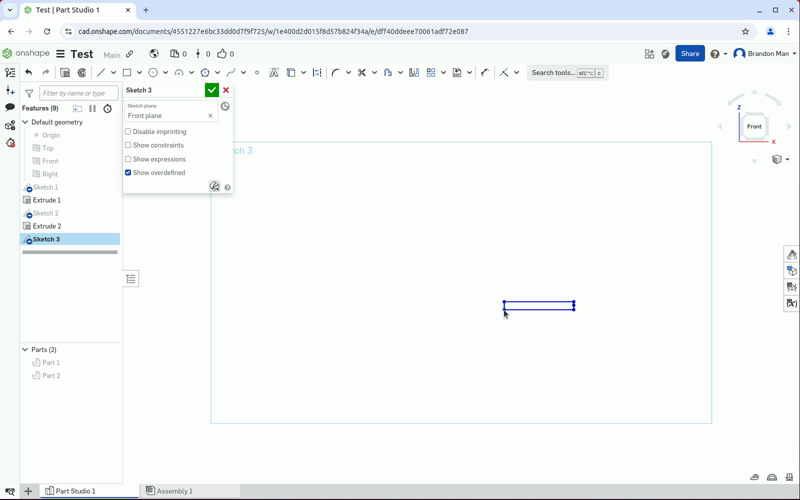
mouse_move(561, 307)
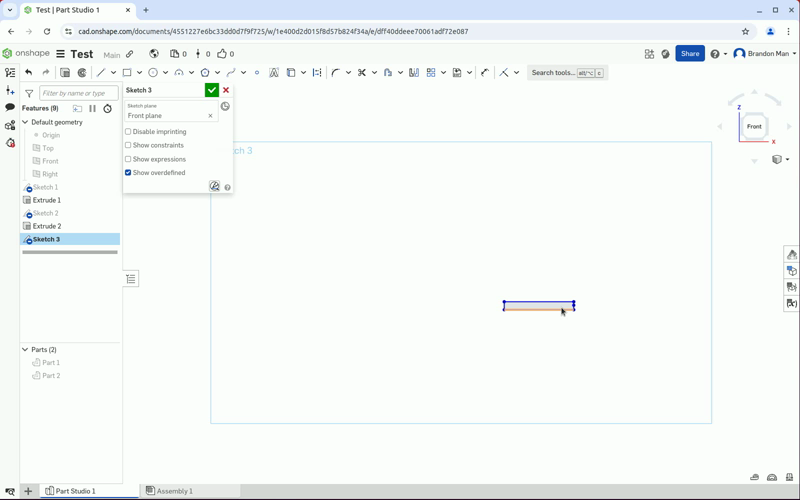
scroll(6)
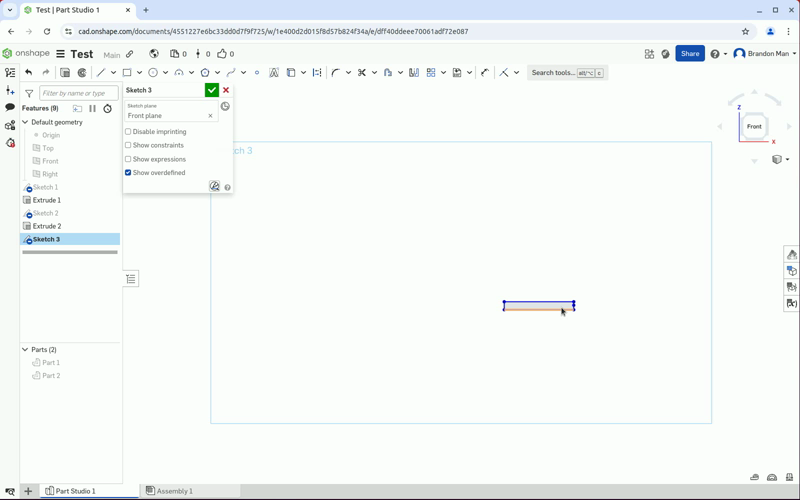
scroll(6)
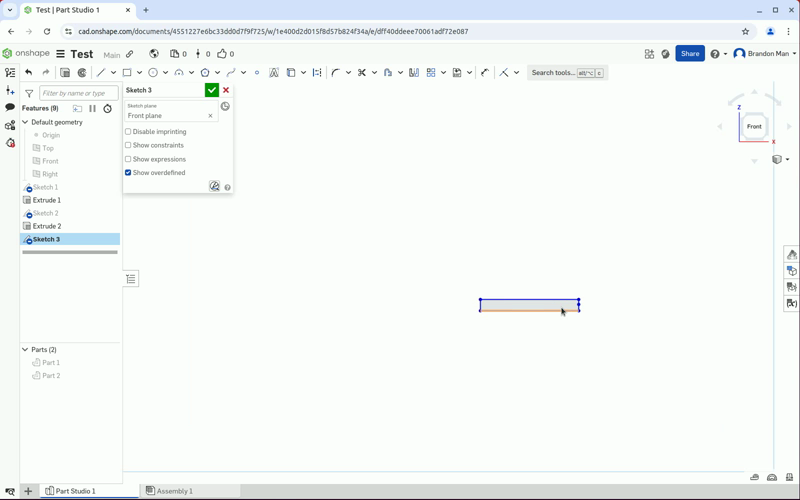
scroll(6)
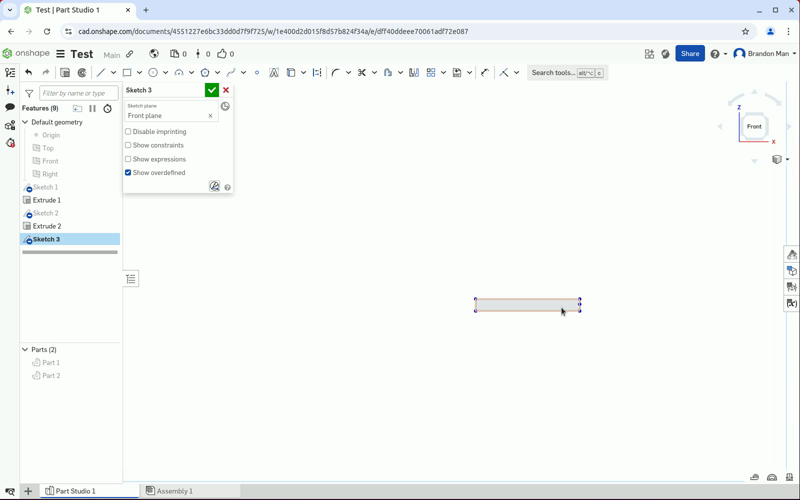
scroll(6)
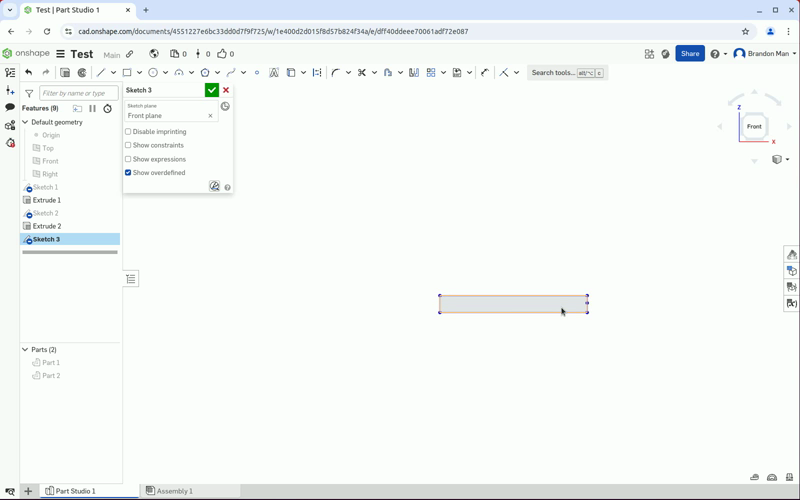
scroll(6)
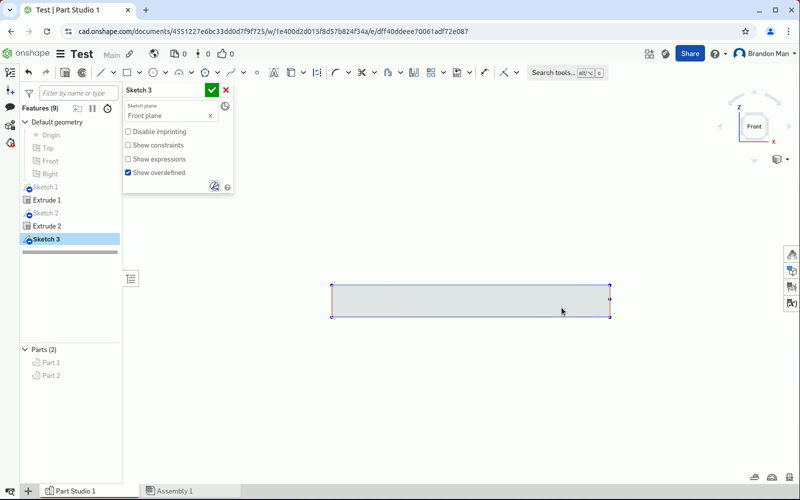
scroll(6)
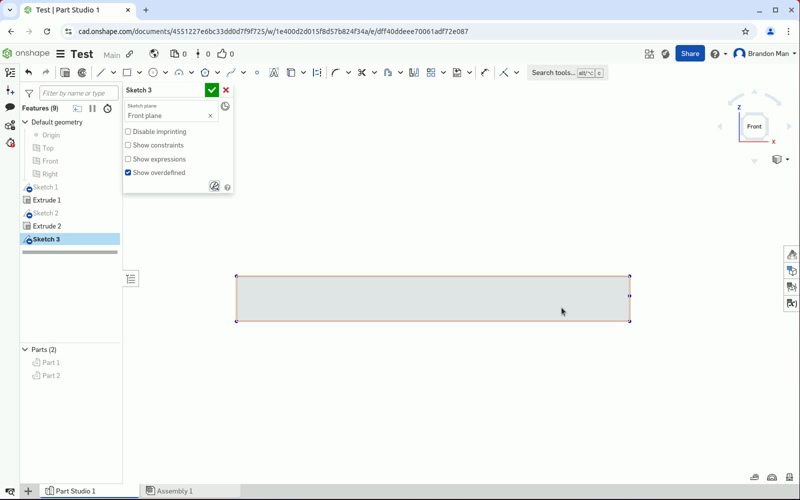
scroll(6)
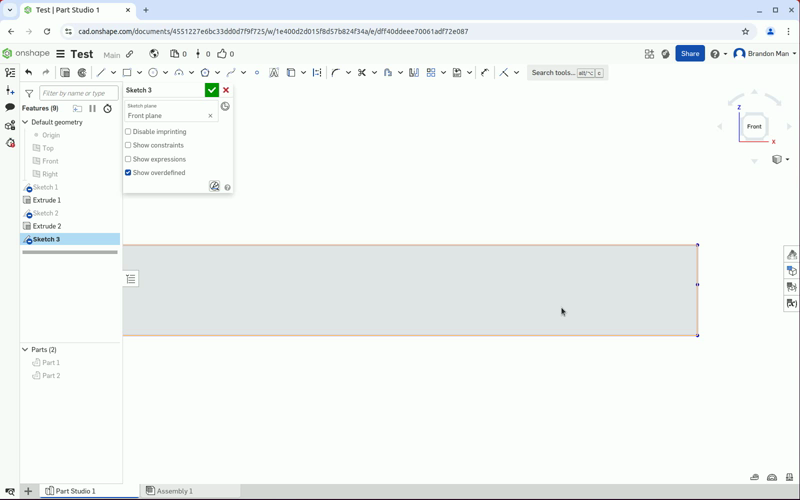
click(561, 307)
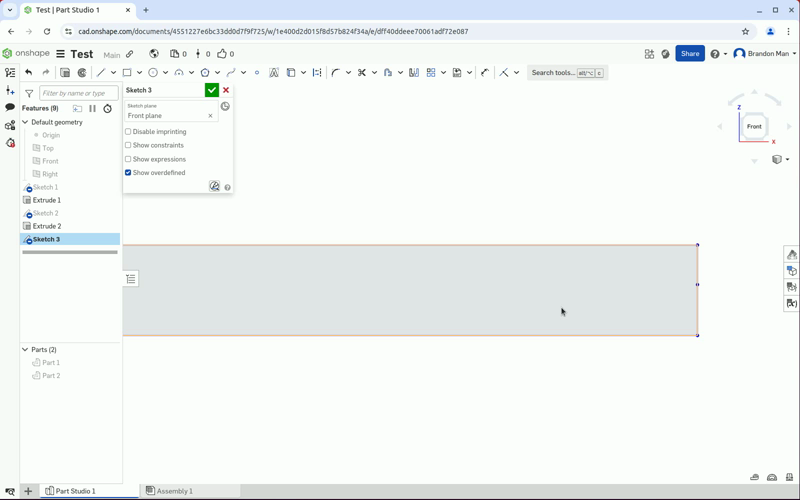
scroll(-6)
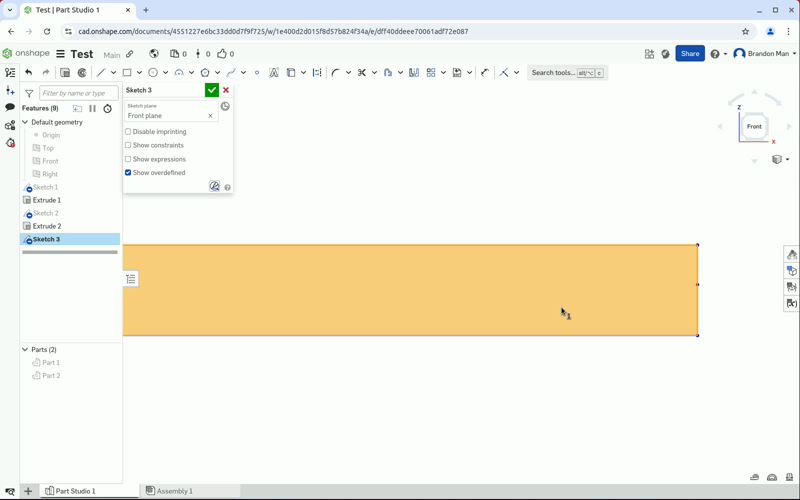
scroll(-6)
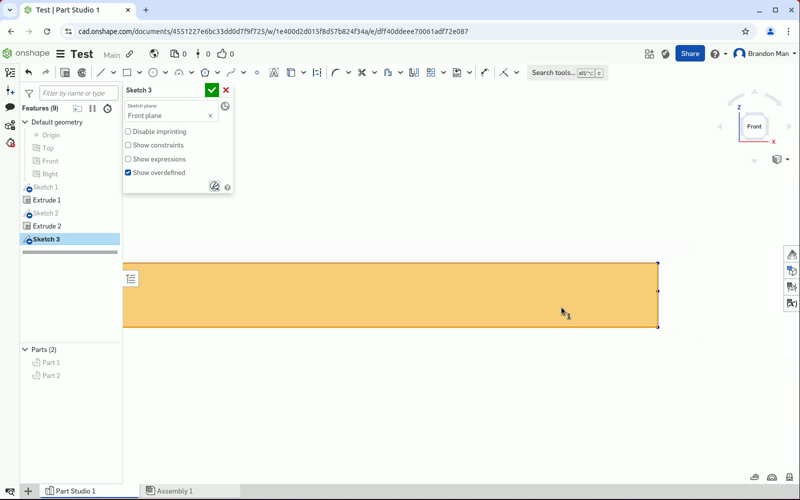
scroll(-6)
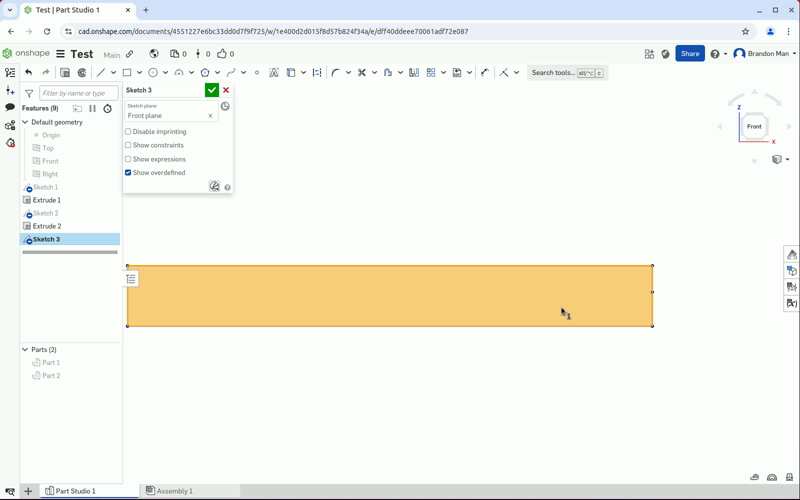
scroll(-6)
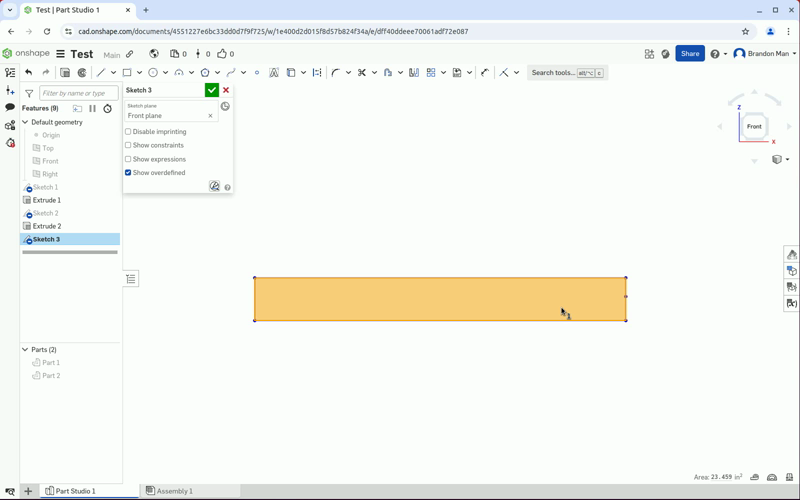
scroll(-6)
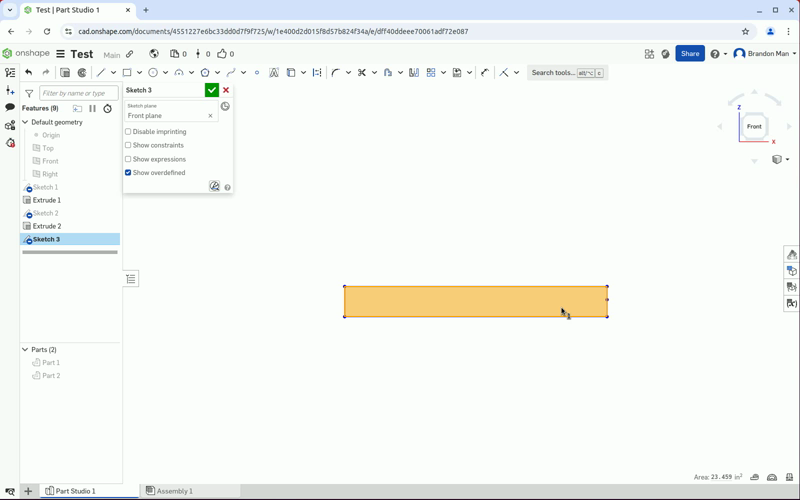
scroll(-6)
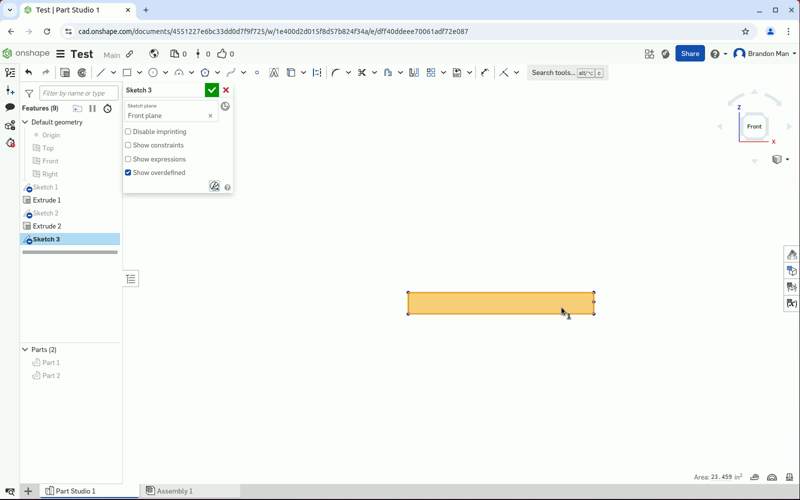
scroll(-6)
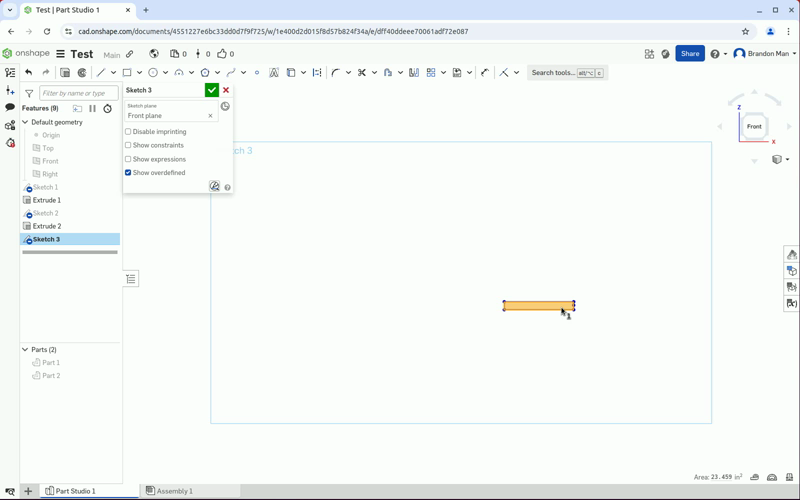
mouse_move(73, 352)
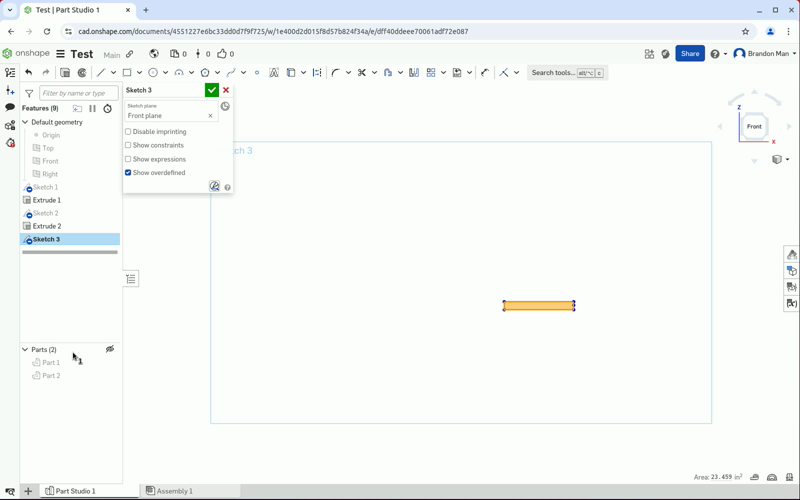
key(shift+y)
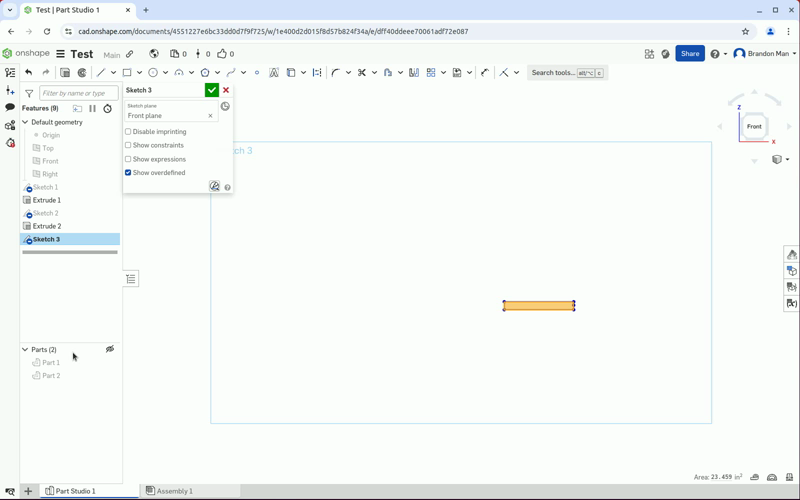
key(shift+e)
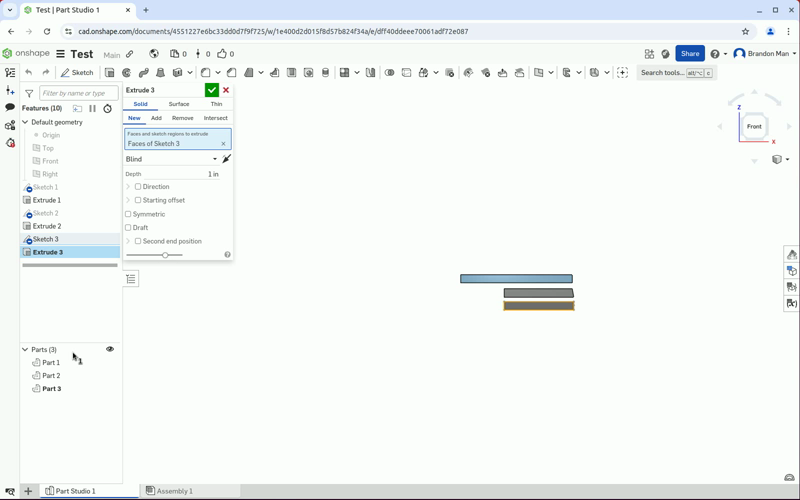
mouse_move(143, 106)
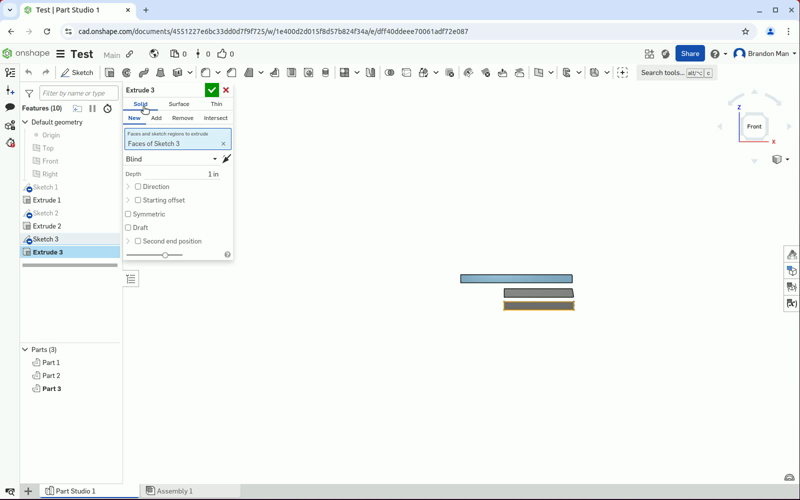
click(143, 106)
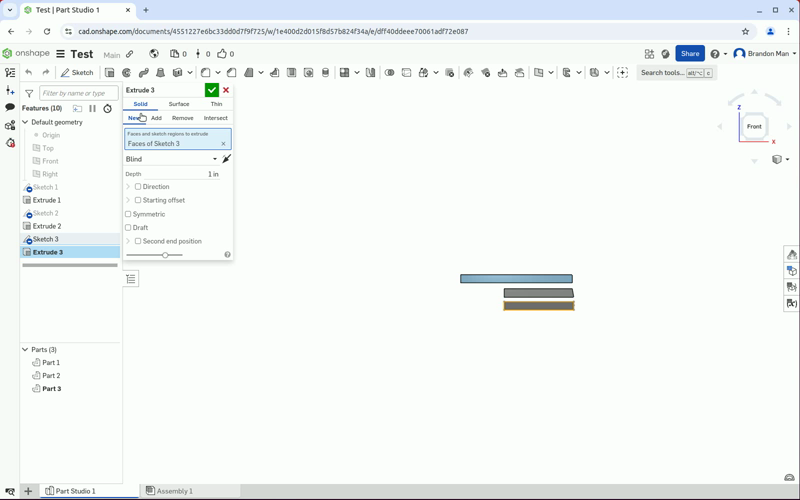
mouse_move(137, 120)
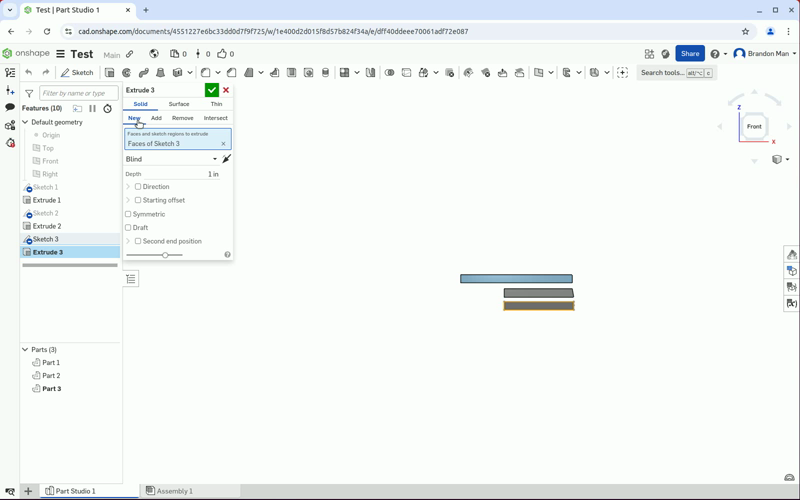
click(137, 120)
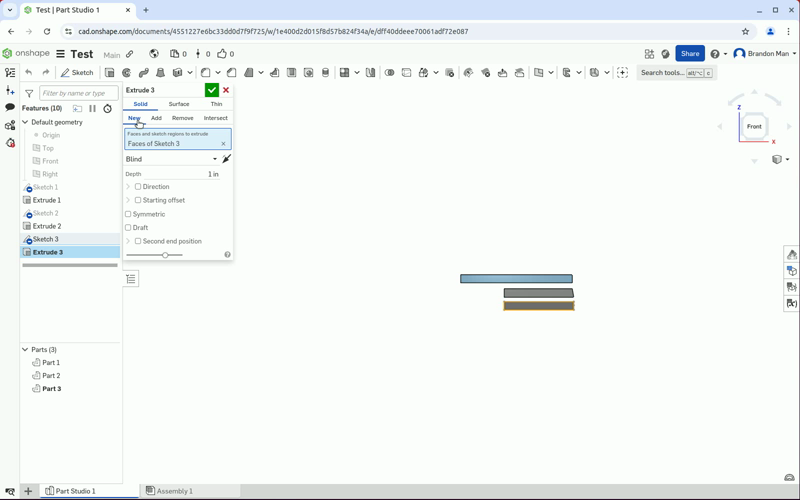
key(tab, 4)
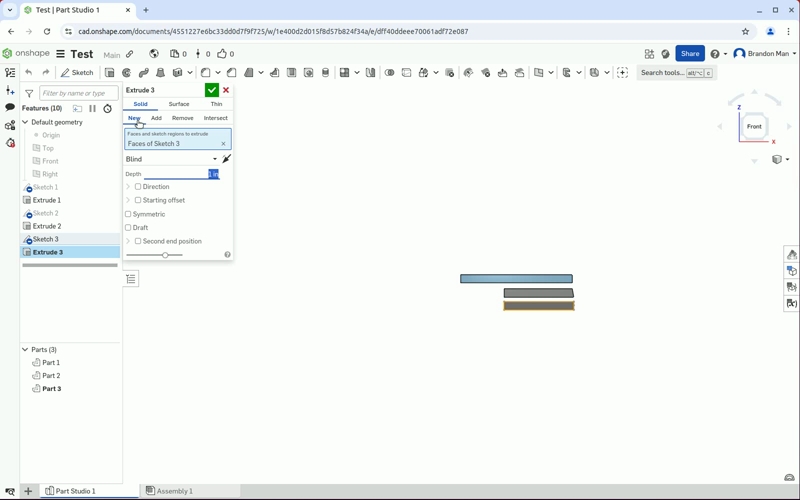
text(0.481)
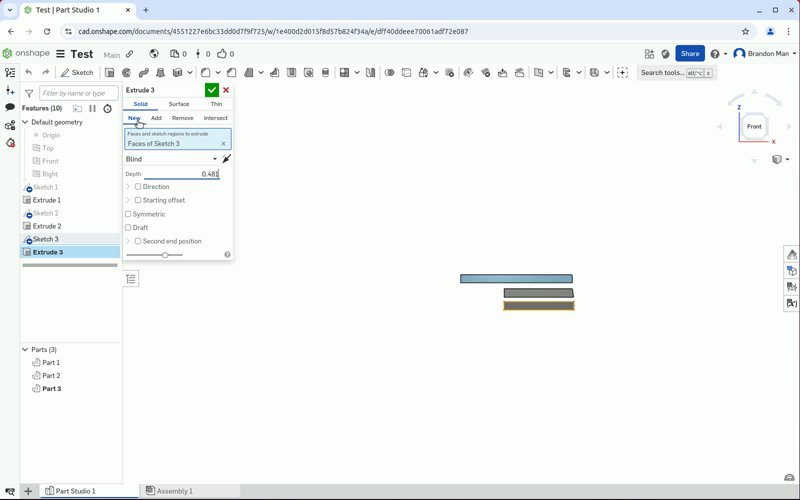
key(enter)
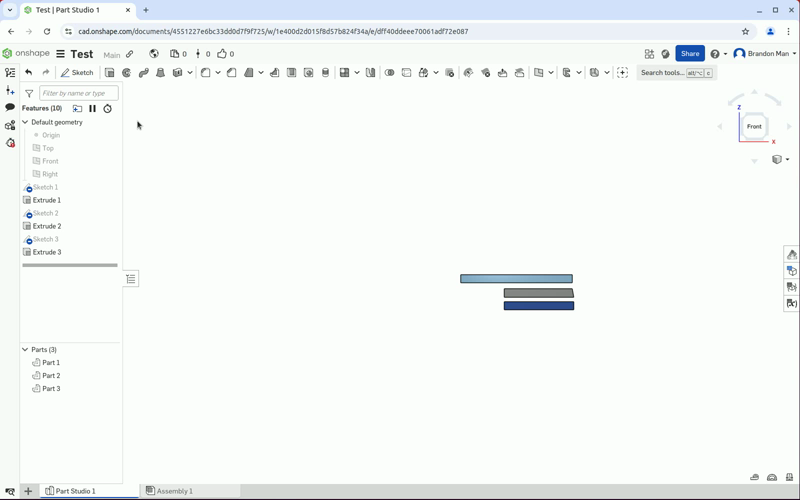
key(shift+h)
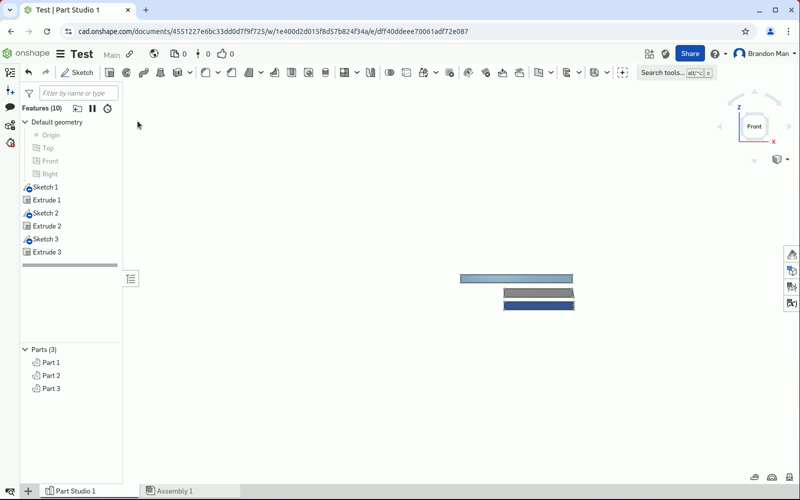
key(shift+h)
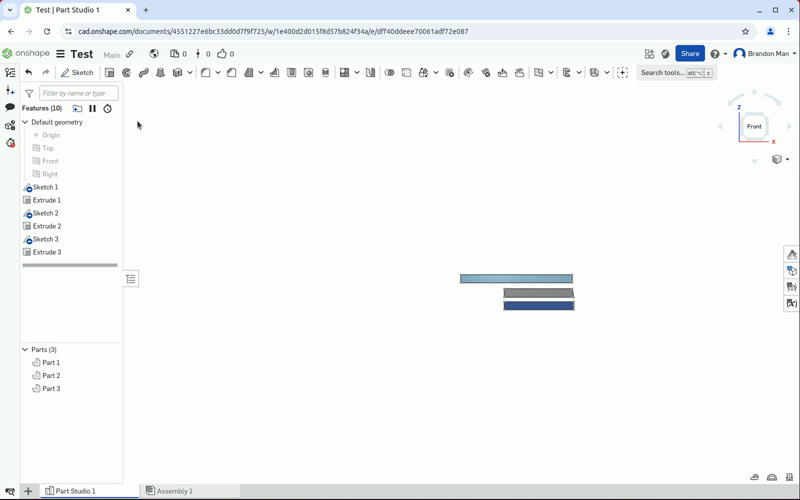
key(shift+7)
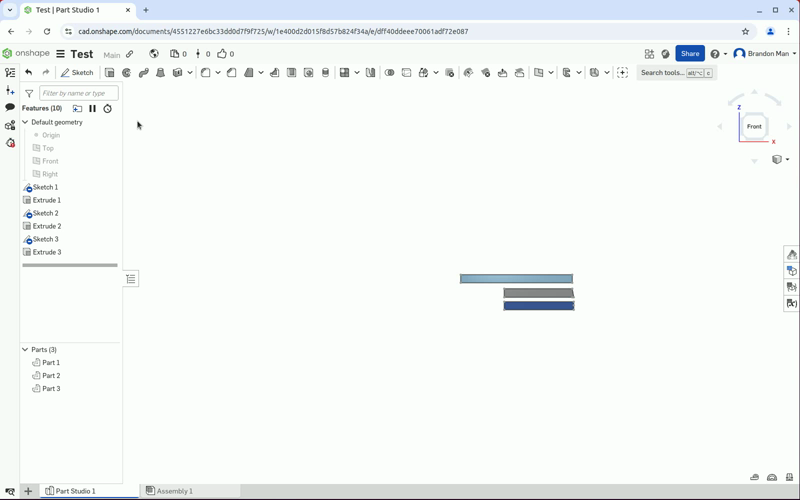
key(left, 2)
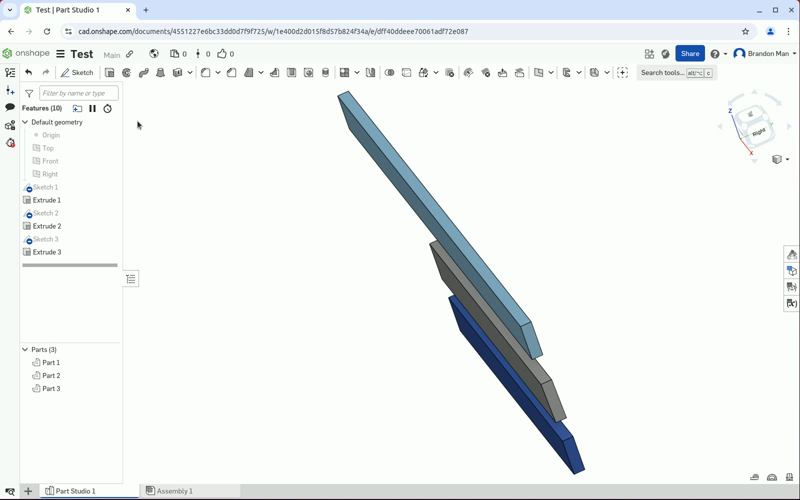
key(down, 2)
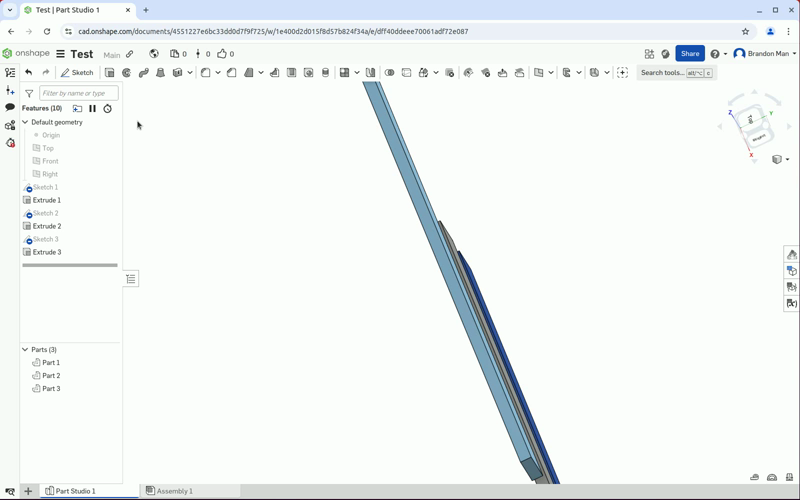
key(up, 2)
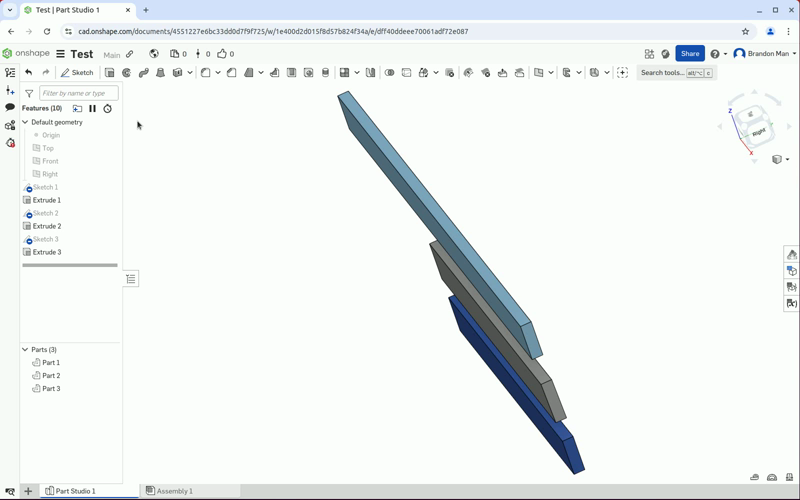
key(right, 2)
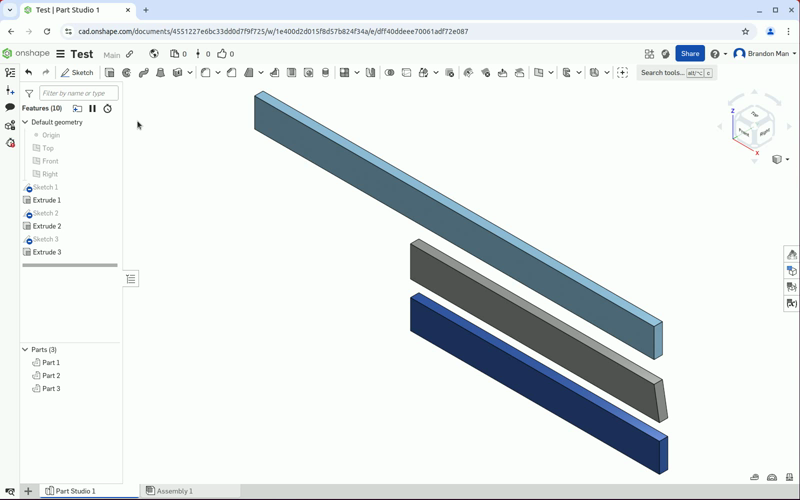
mouse_move(73, 189)
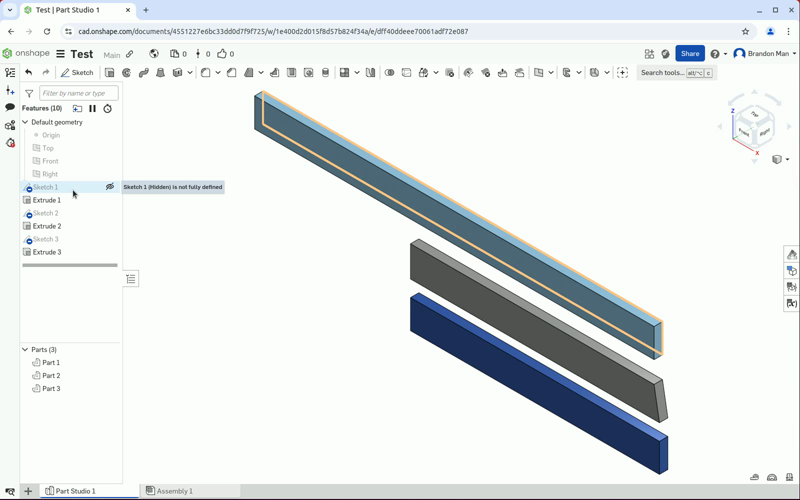
click(73, 189)